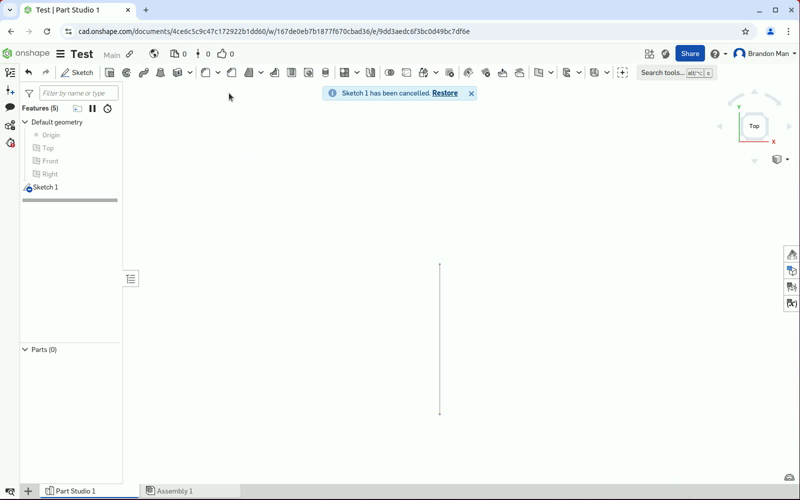
key(shift+h)
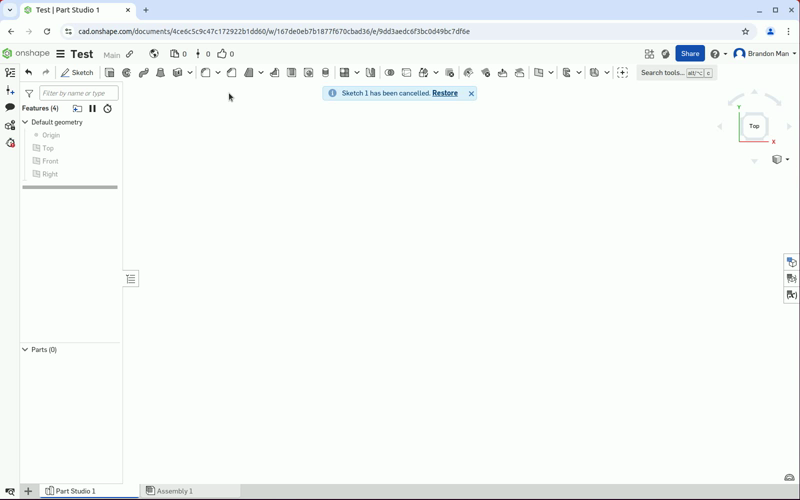
mouse_move(73, 352)
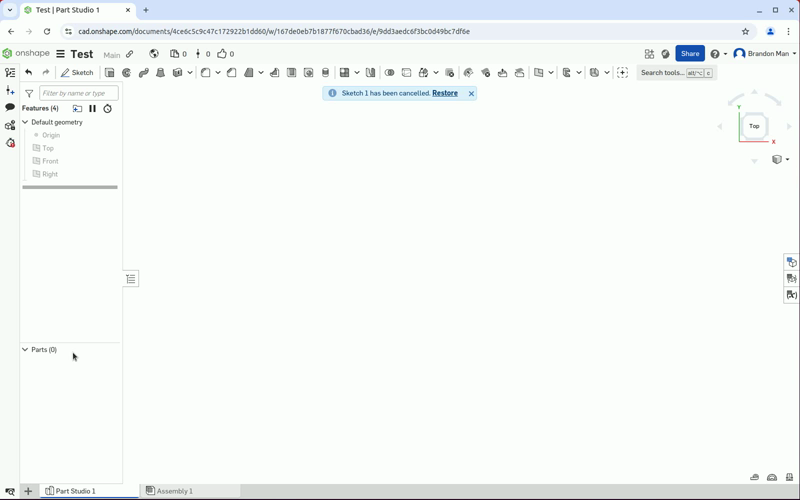
key(y)
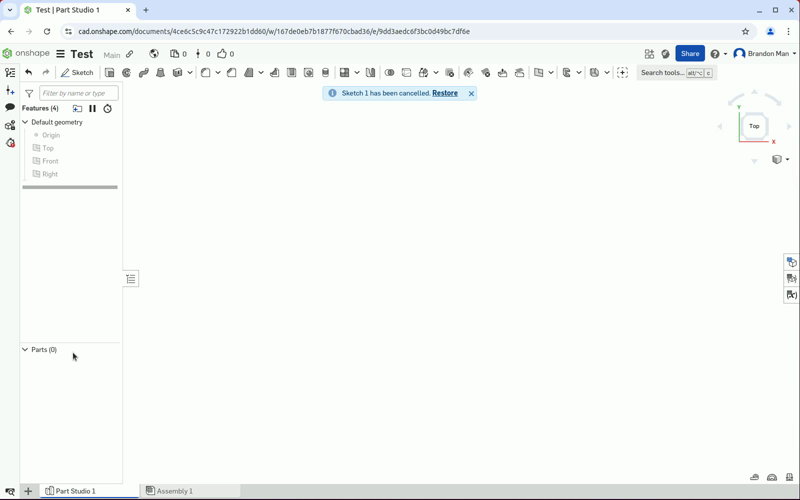
key(shift+p)
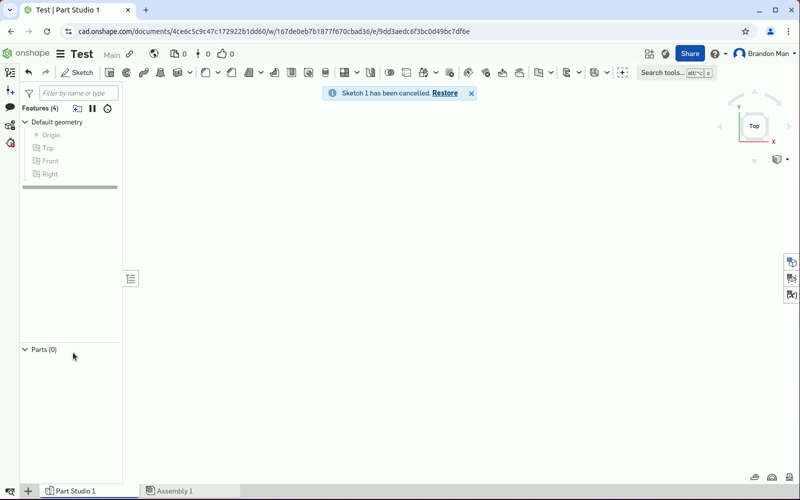
key(space)
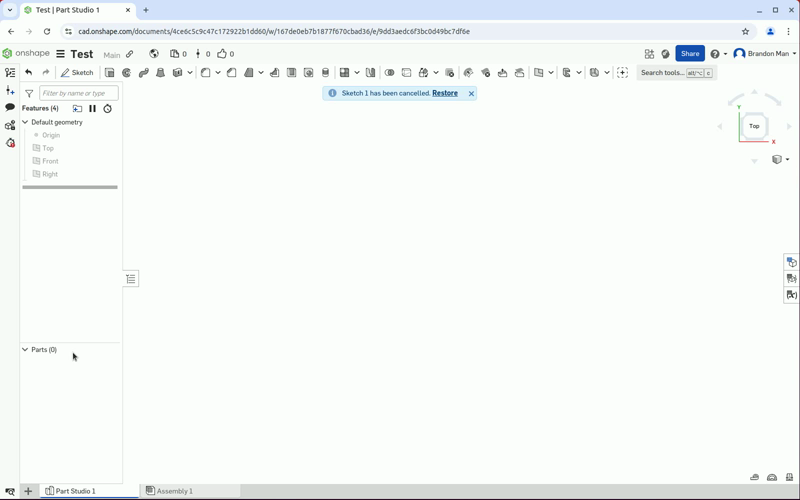
key_down(shift)
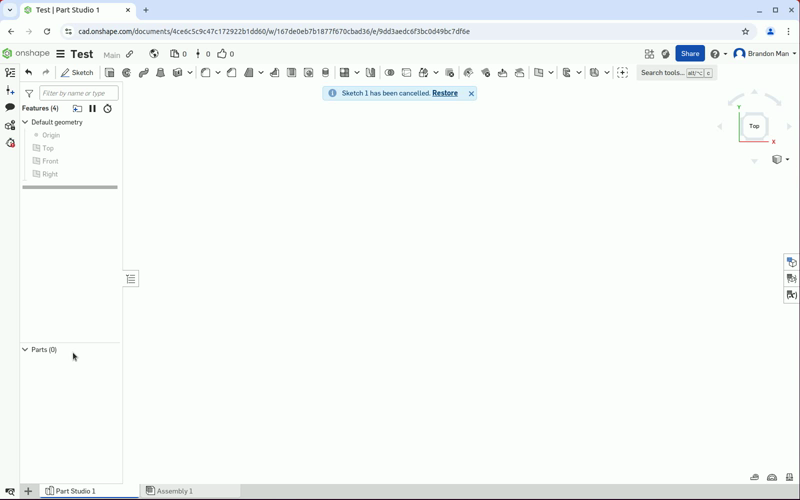
key(up)
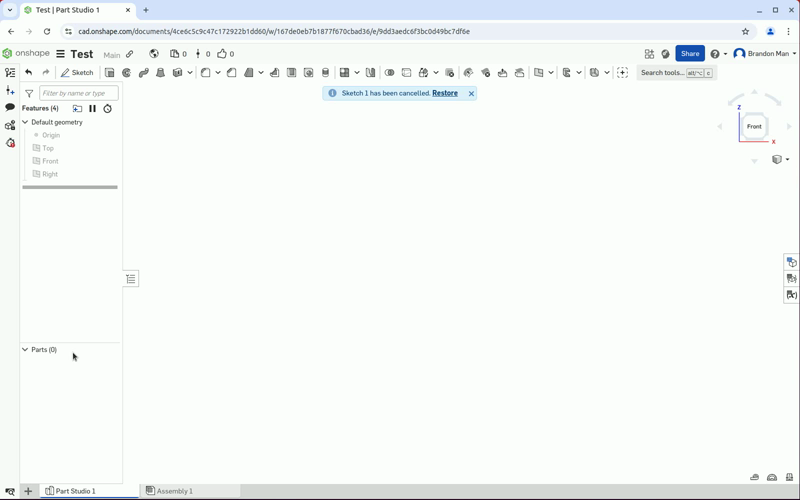
key_up(shift)
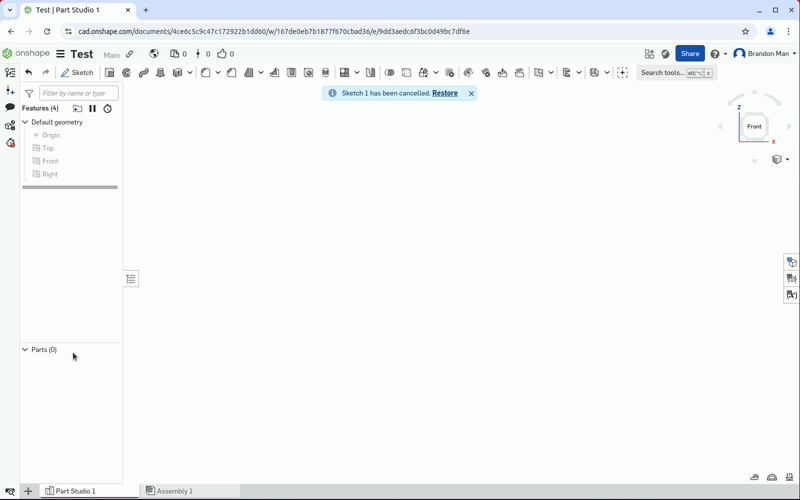
mouse_move(73, 352)
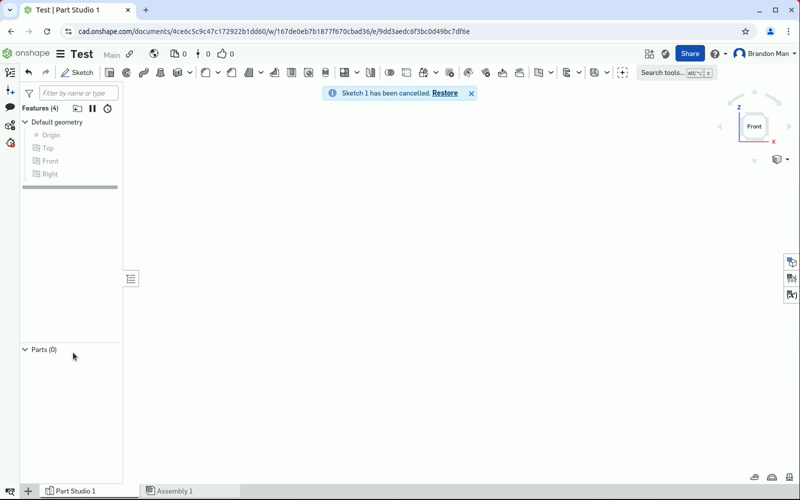
key(shift+y)
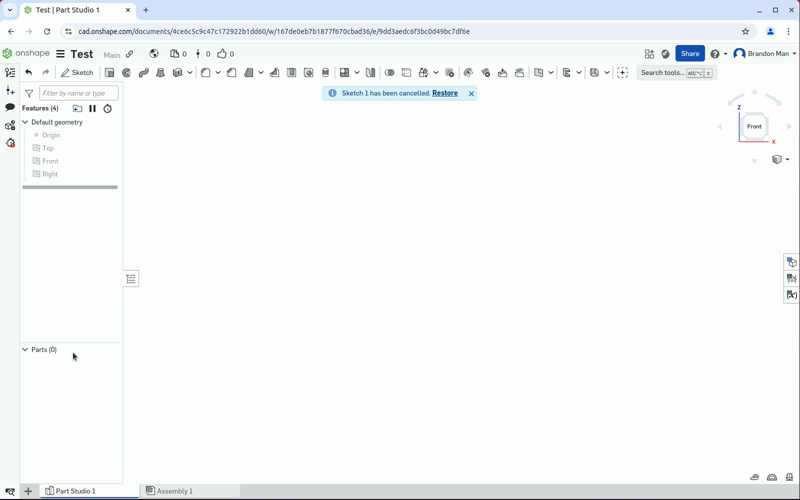
key(shift+s)
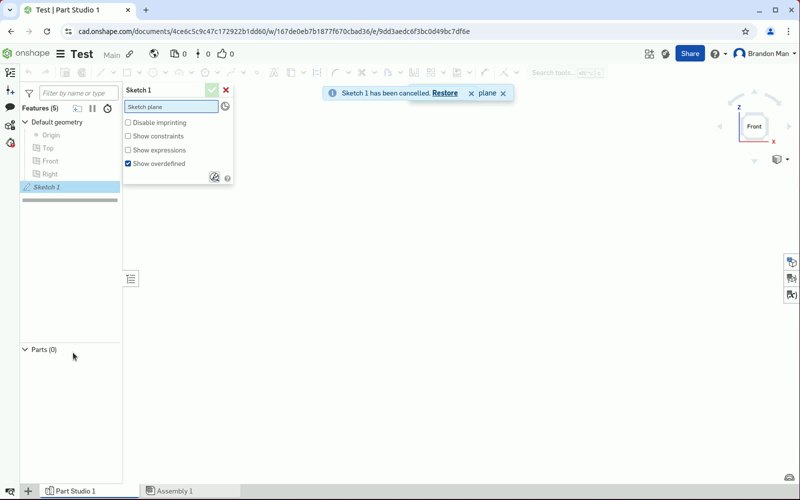
mouse_move(73, 163)
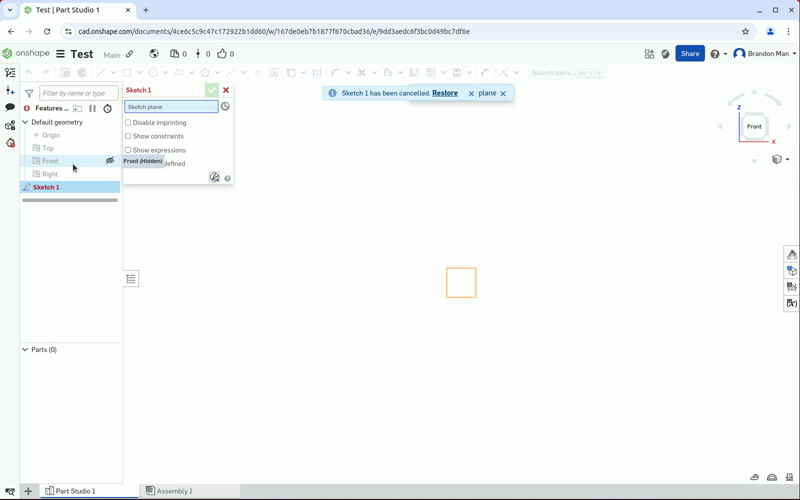
click(73, 163)
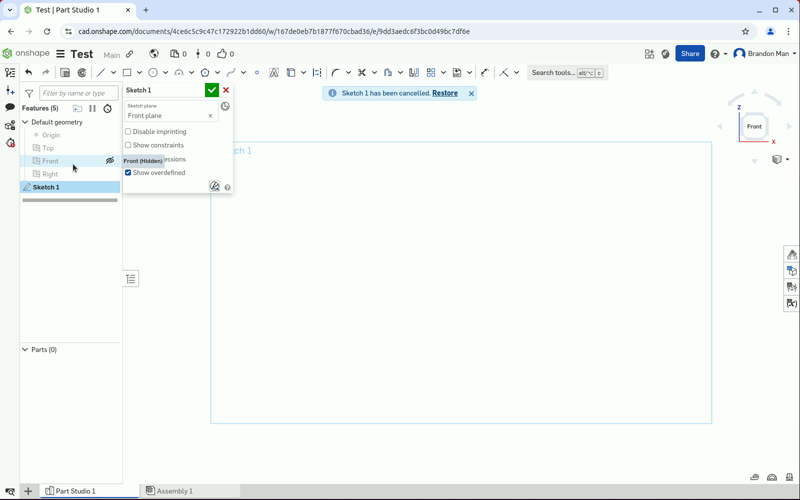
mouse_move(73, 352)
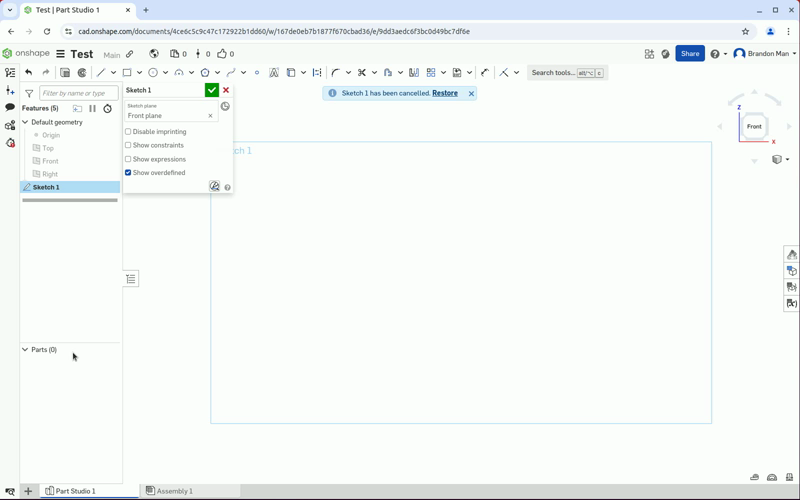
key(y)
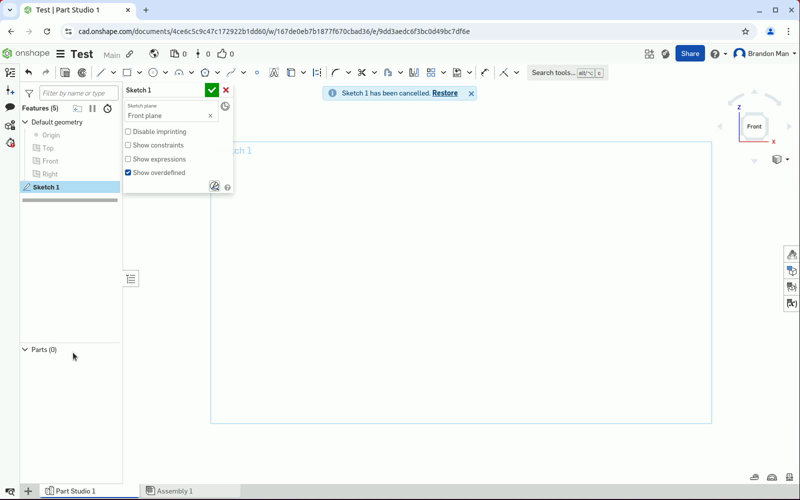
key(a)
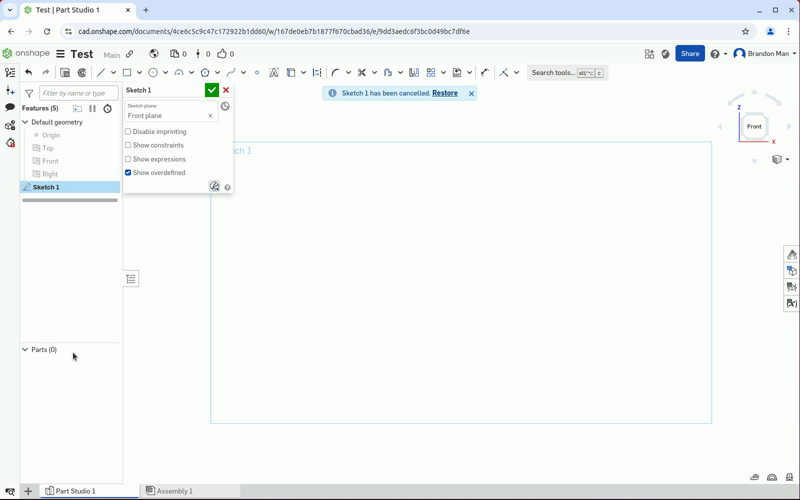
key_down(shift)
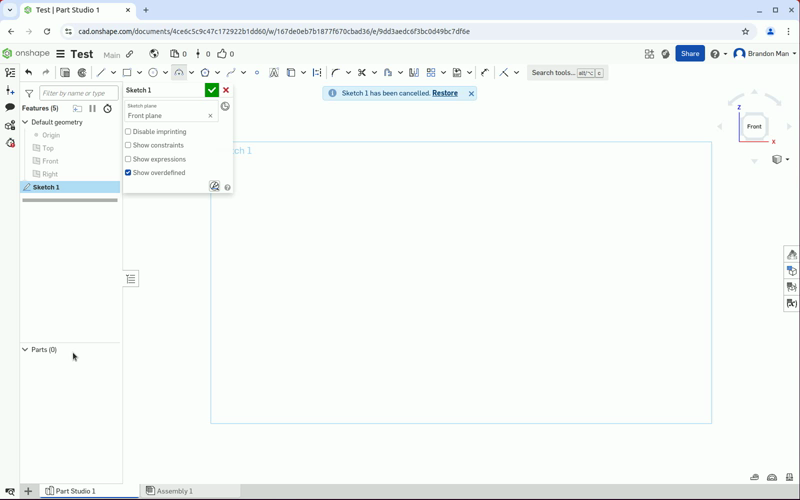
mouse_move(452, 307)
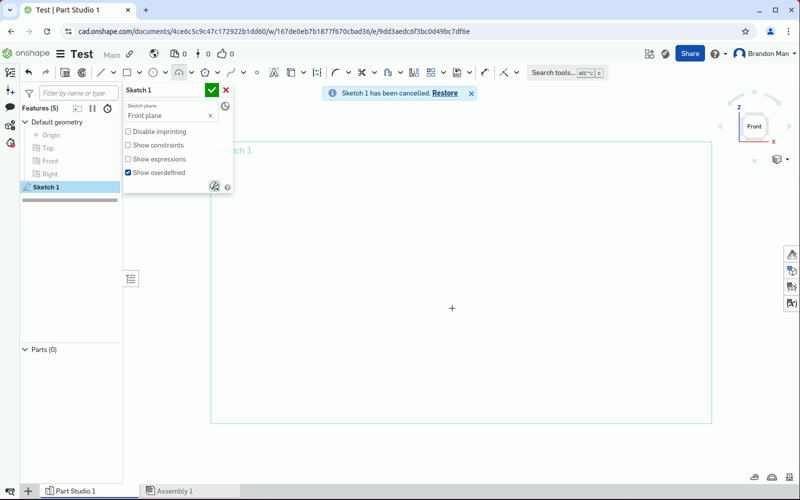
click(452, 307)
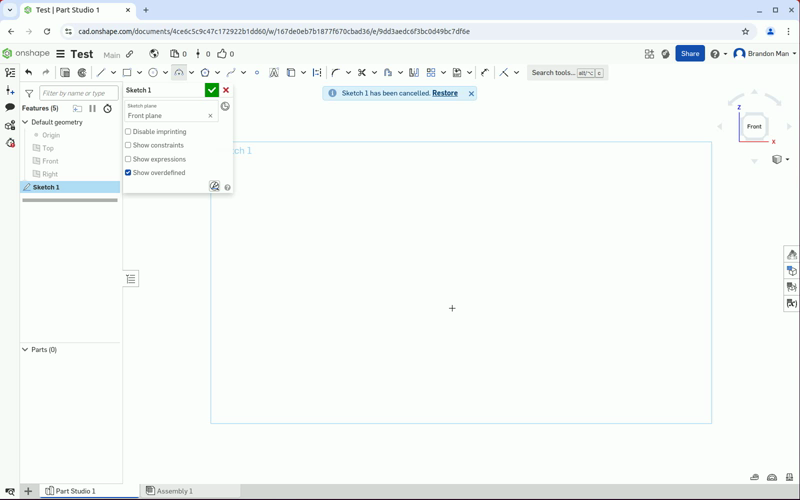
key_up(shift)
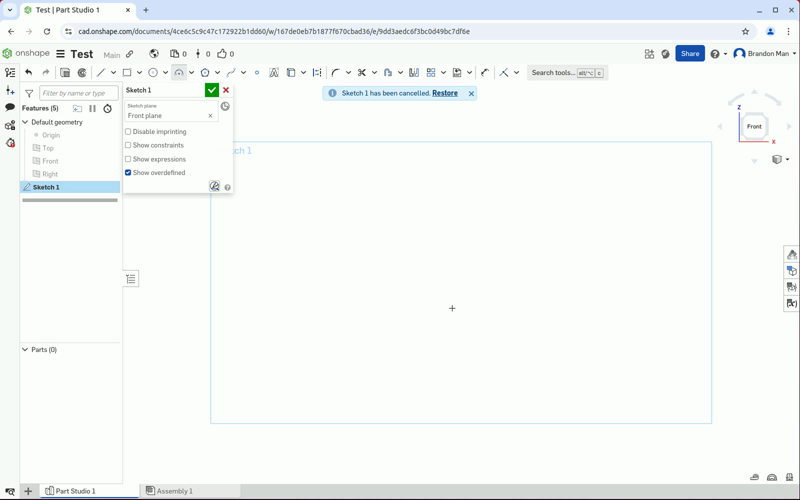
key_down(shift)
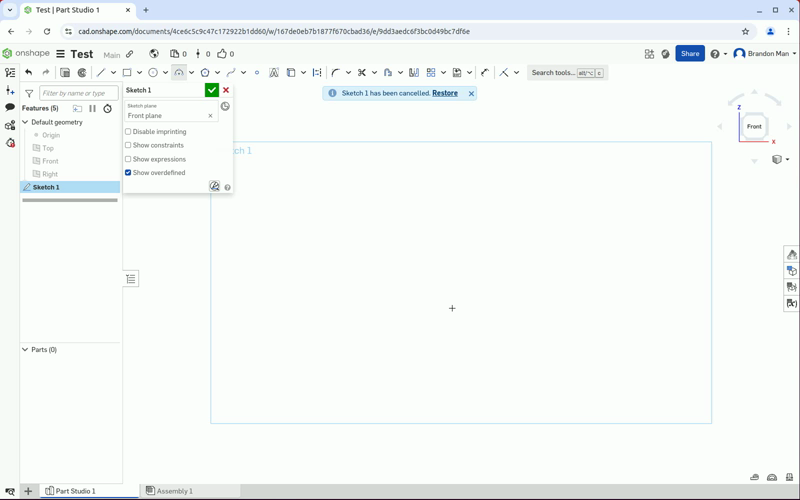
mouse_move(472, 306)
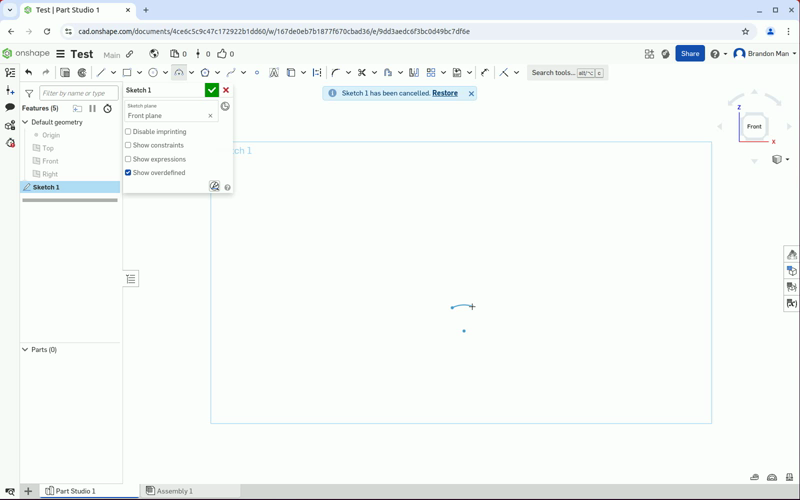
click(472, 306)
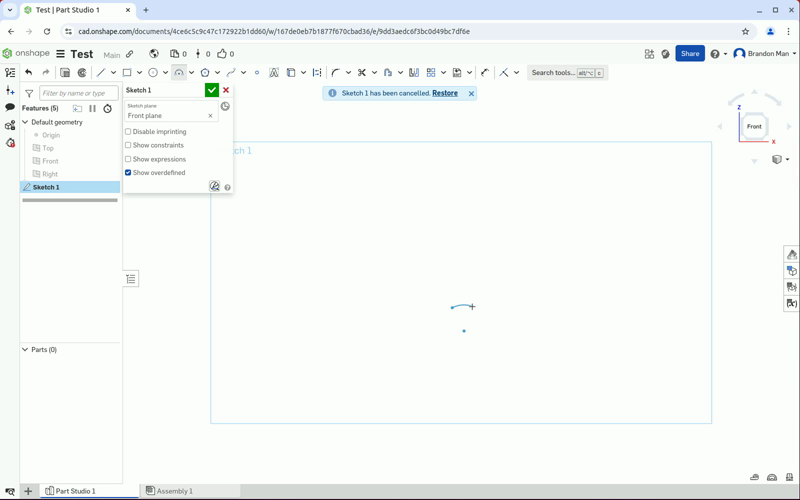
mouse_move(462, 308)
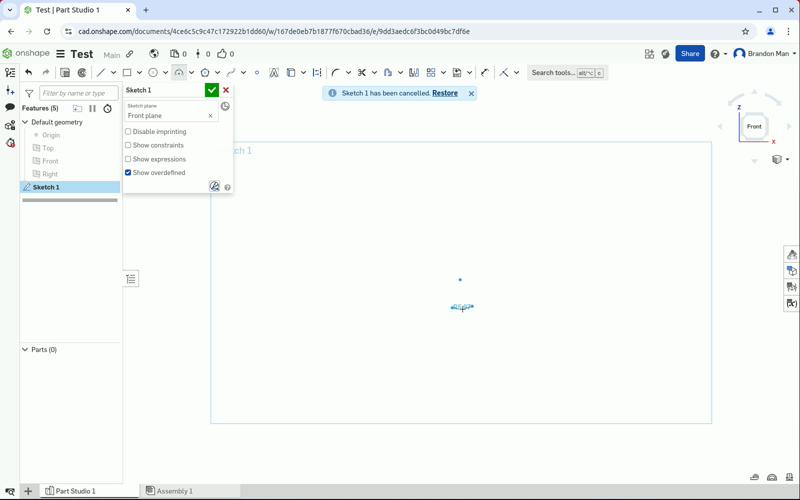
click(462, 308)
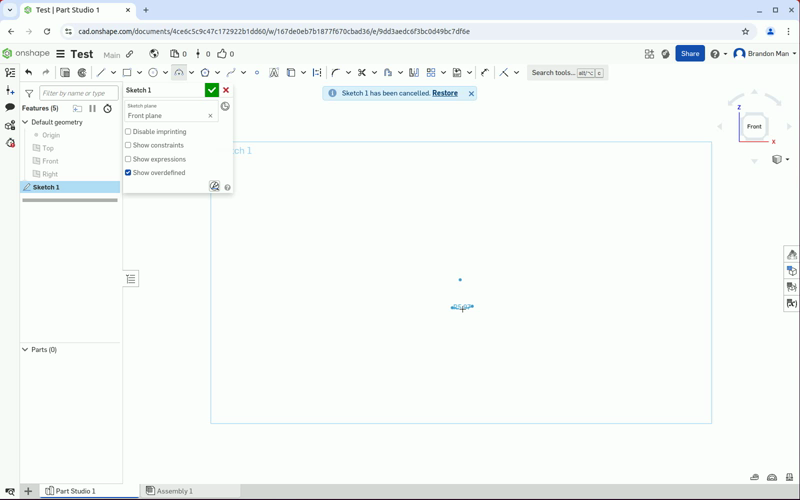
key_up(shift)
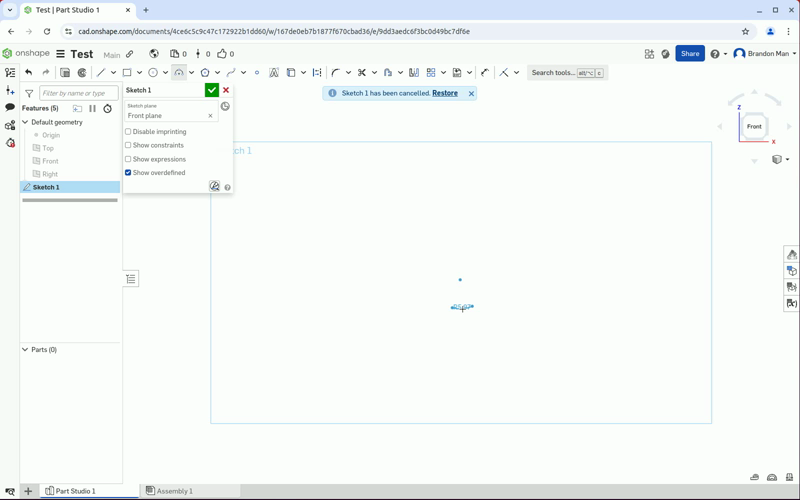
key(esc)
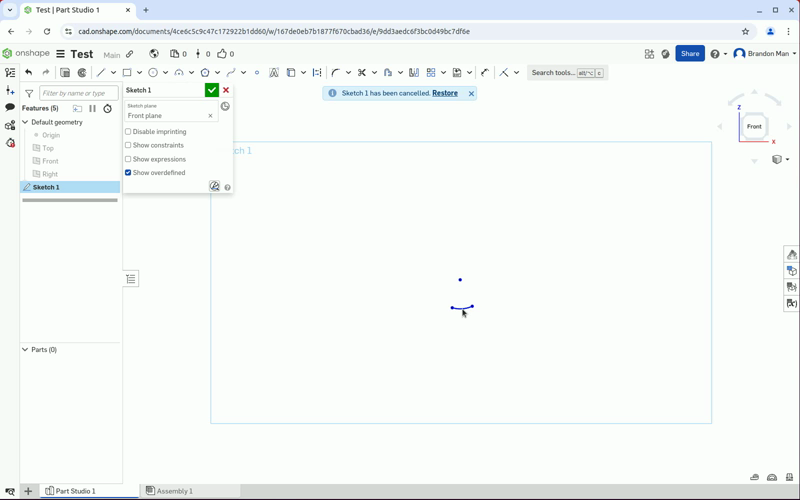
key(l)
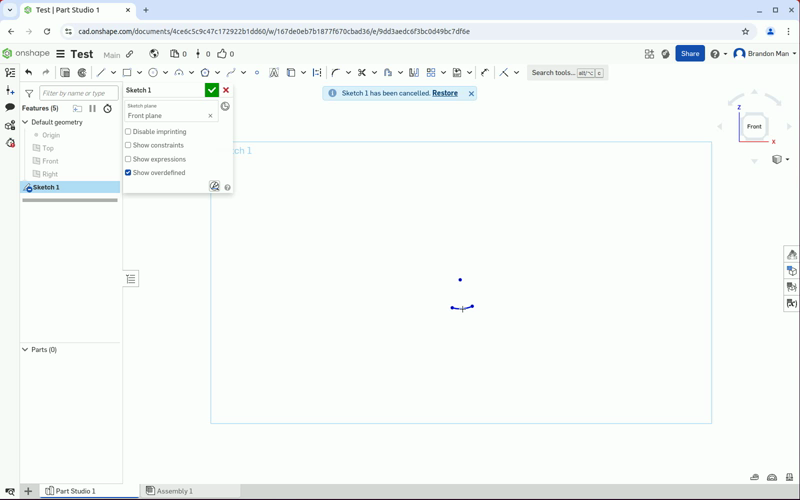
mouse_move(472, 306)
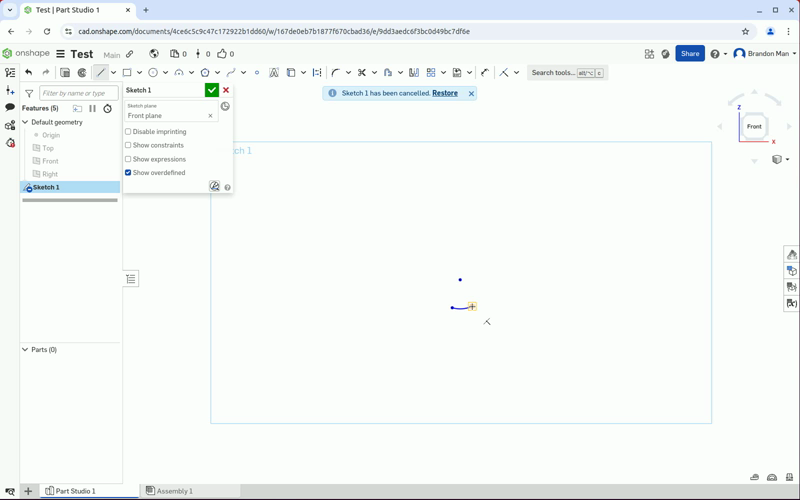
click(472, 306)
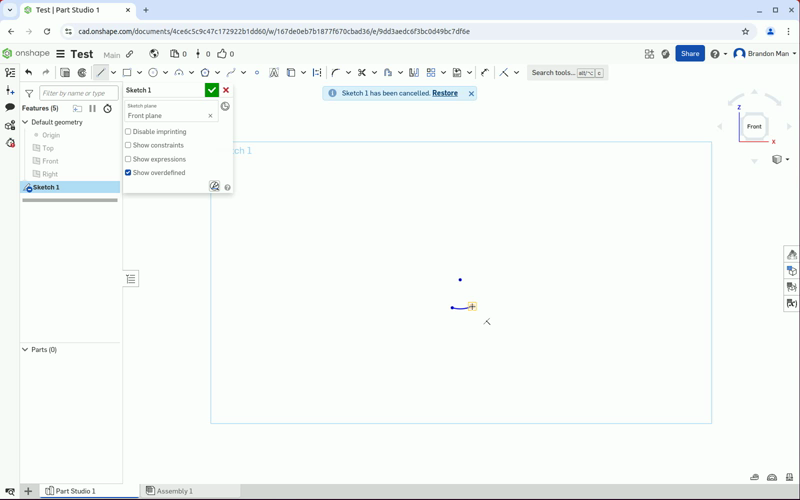
mouse_move(502, 306)
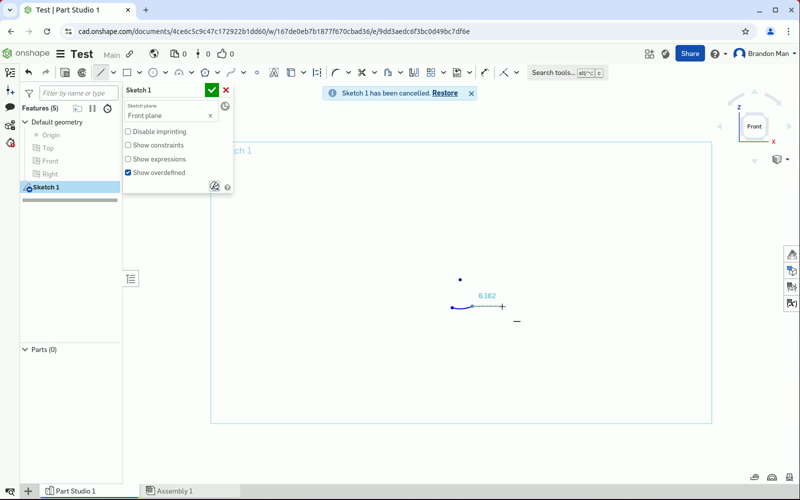
key_down(shift)
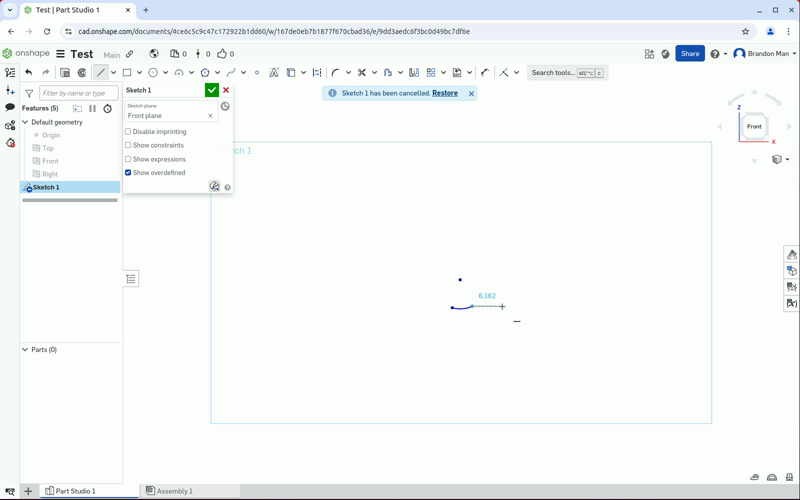
mouse_move(452, 307)
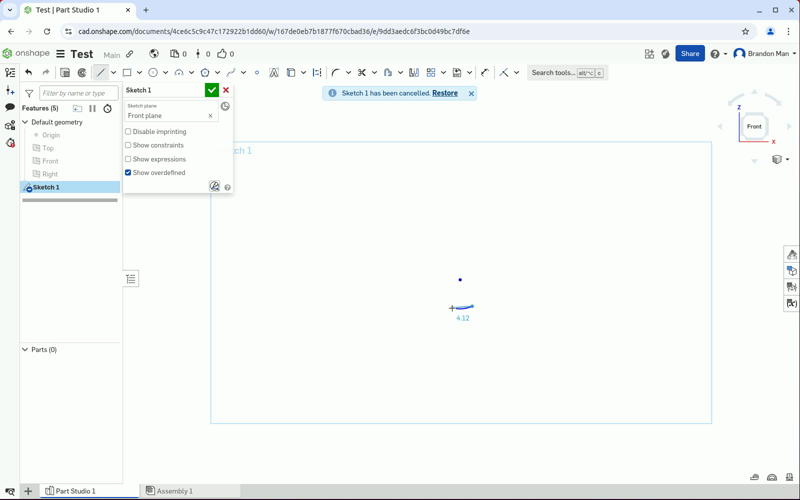
key_up(shift)
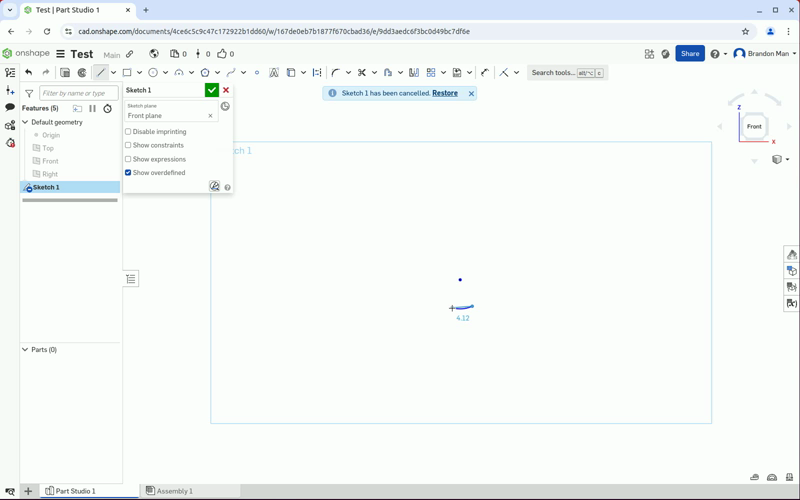
click(452, 307)
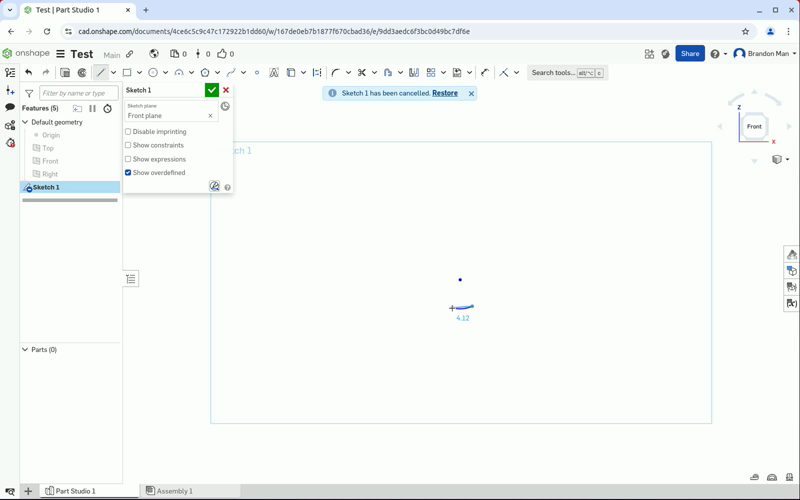
key(esc)
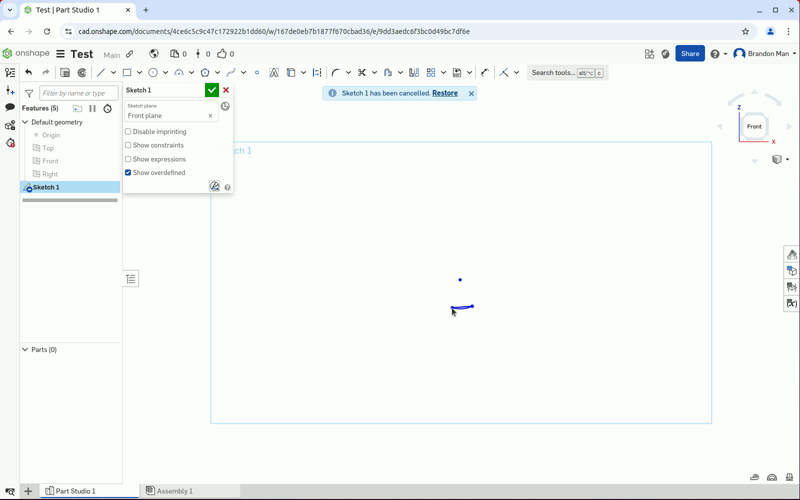
mouse_move(469, 306)
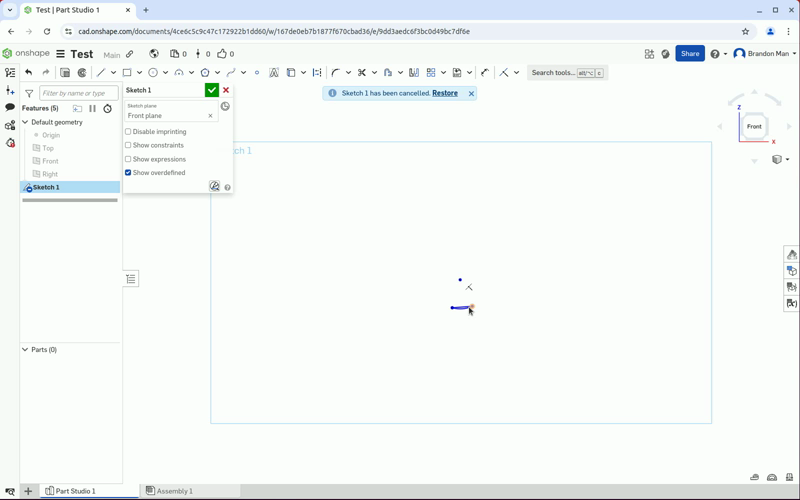
scroll(6)
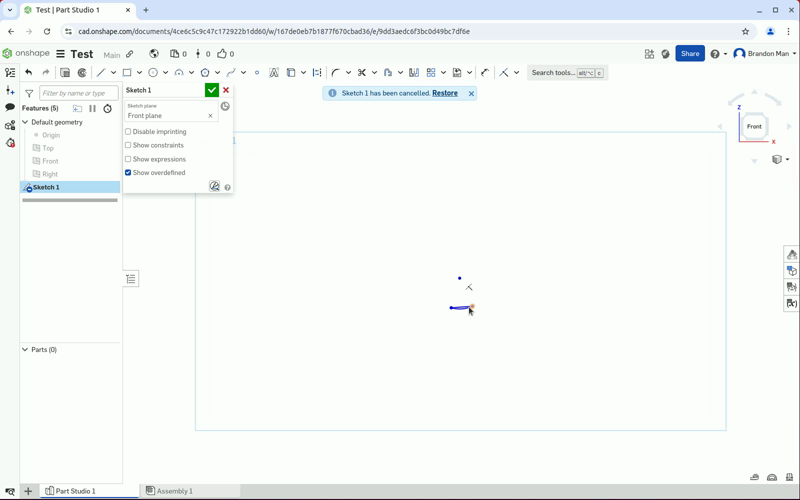
scroll(6)
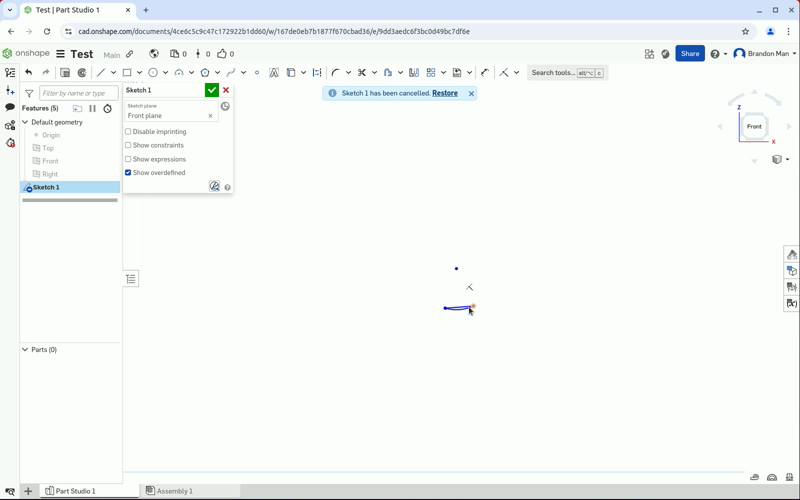
scroll(6)
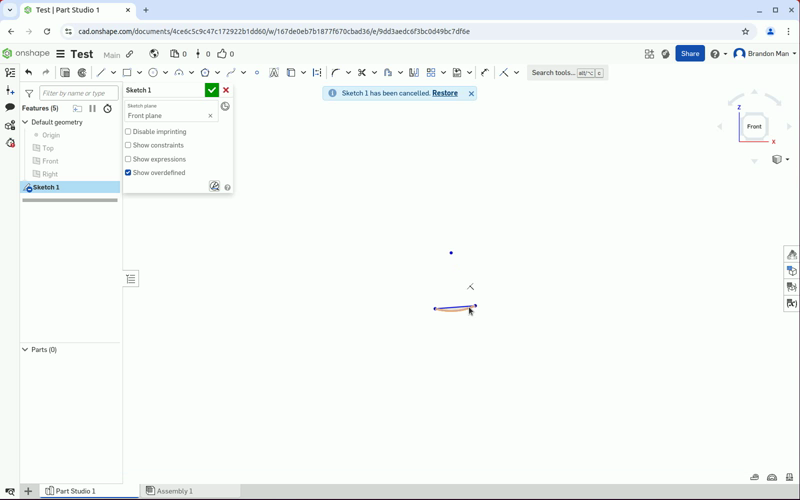
scroll(6)
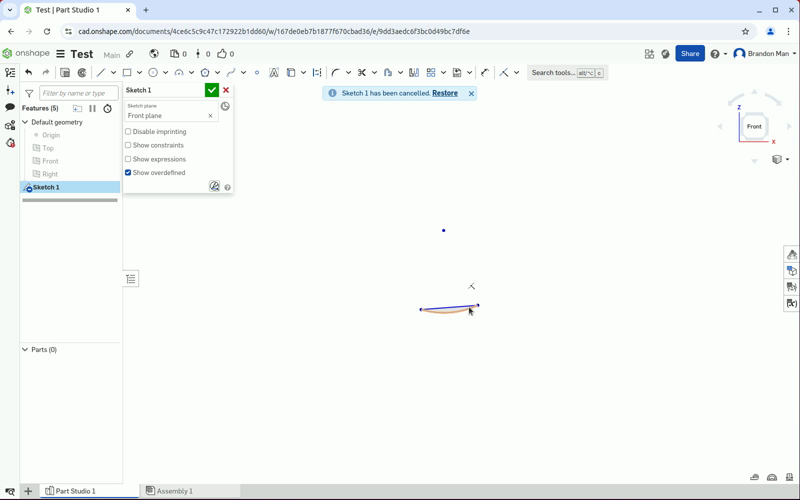
scroll(6)
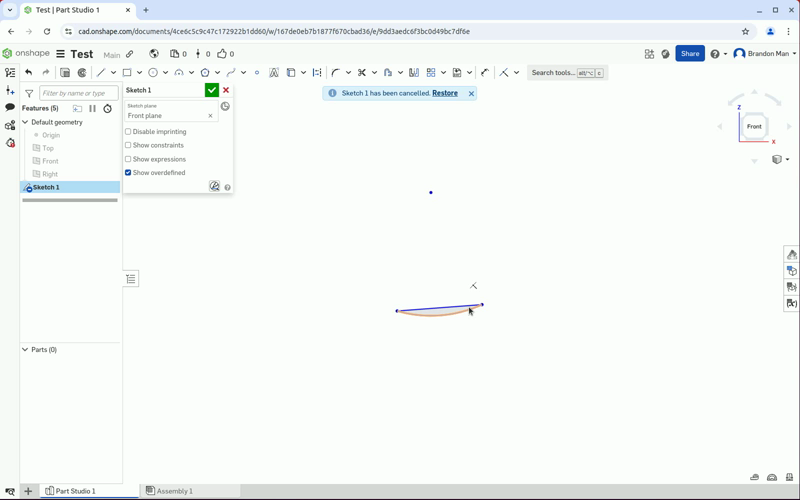
scroll(6)
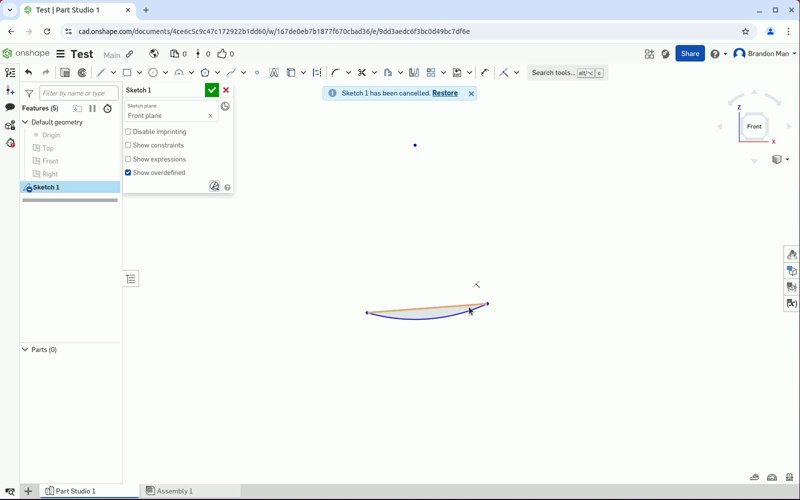
scroll(6)
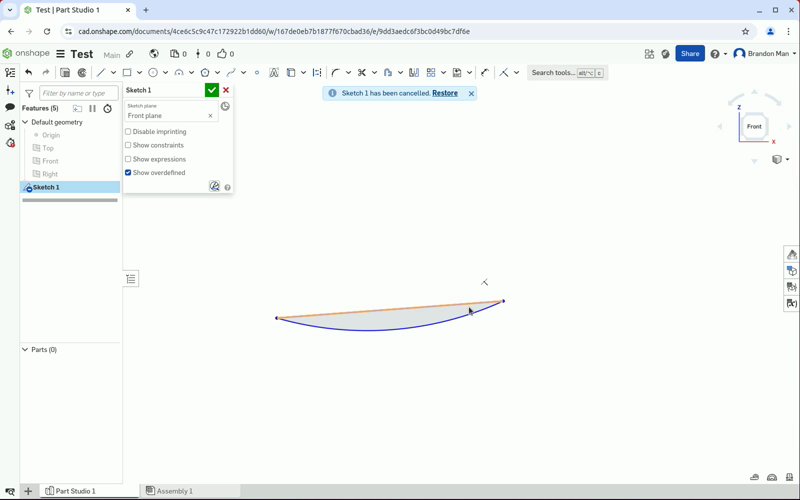
click(469, 306)
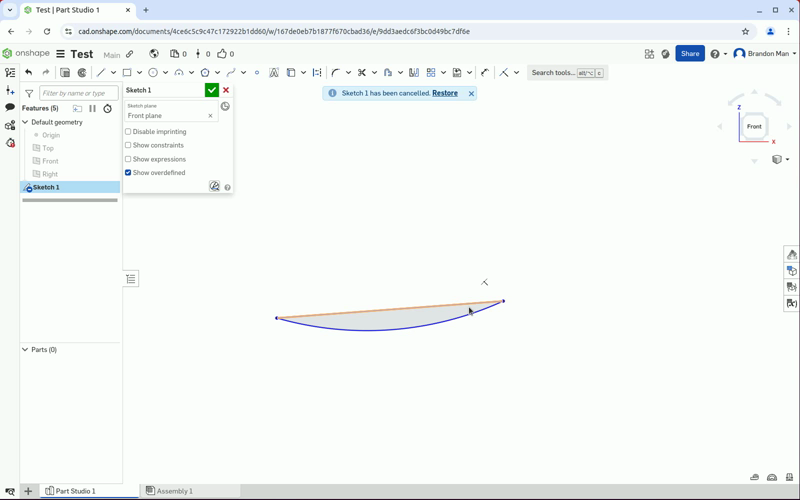
scroll(-6)
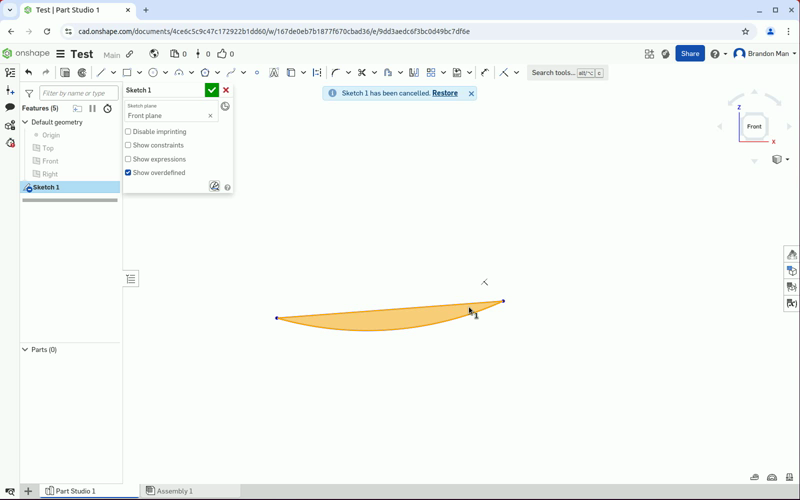
scroll(-6)
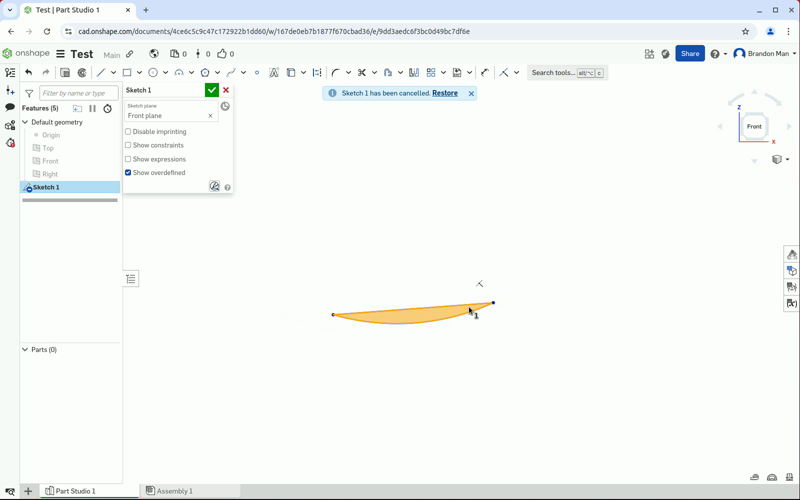
scroll(-6)
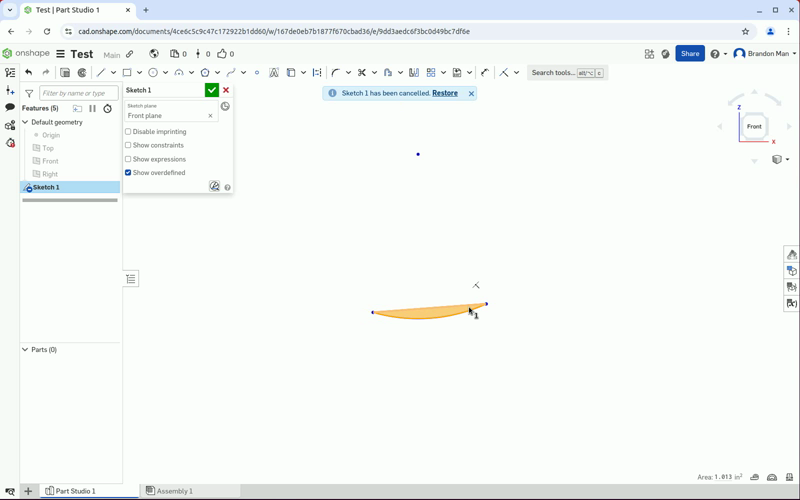
scroll(-6)
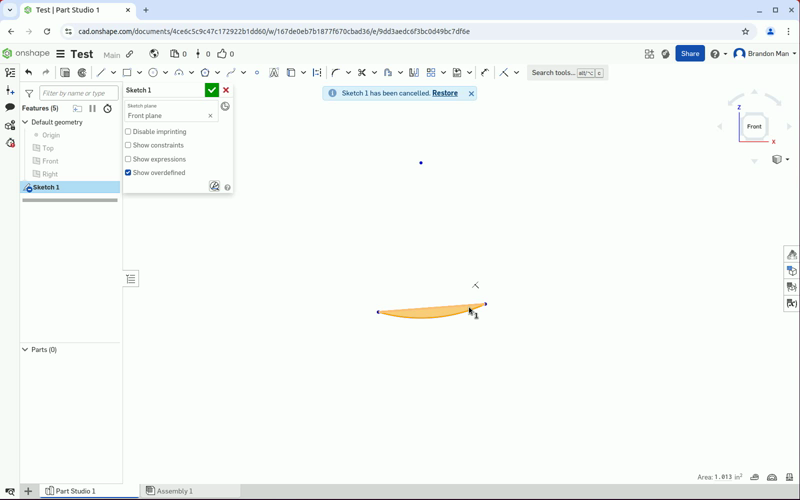
scroll(-6)
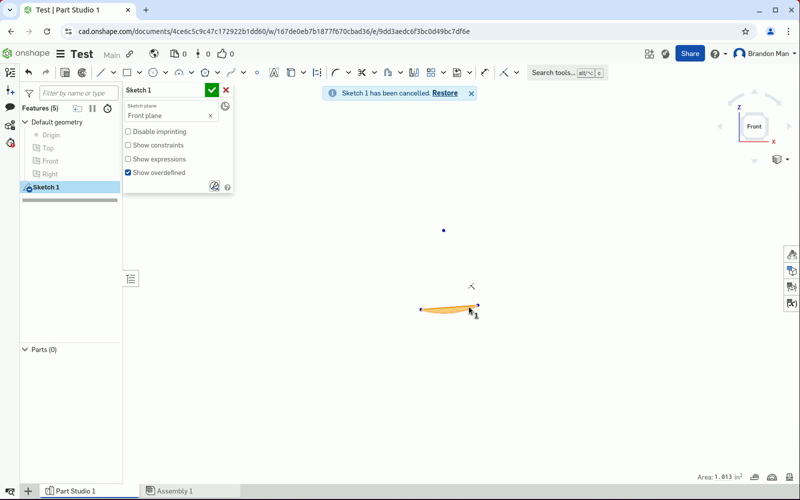
scroll(-6)
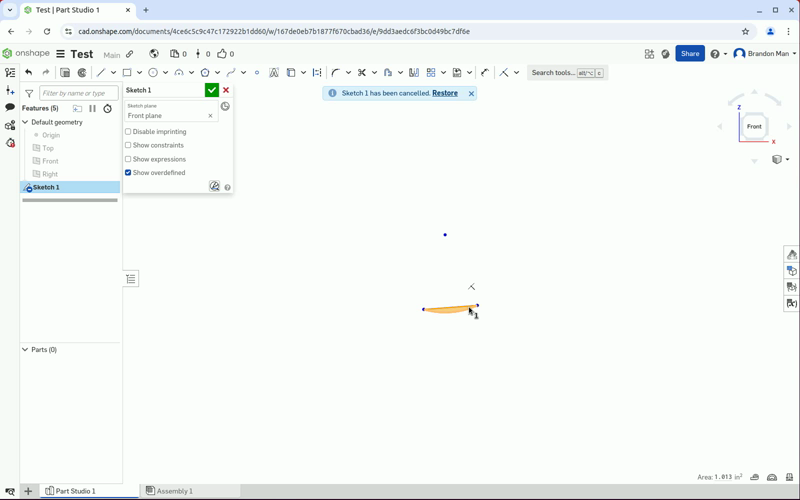
scroll(-6)
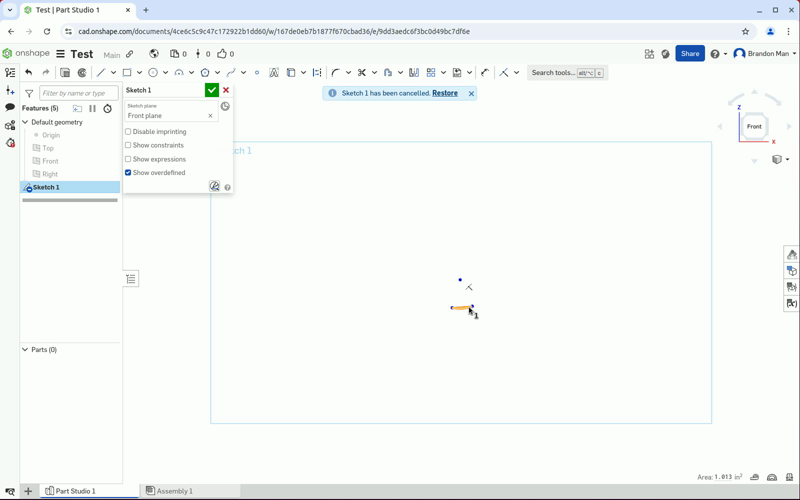
mouse_move(73, 352)
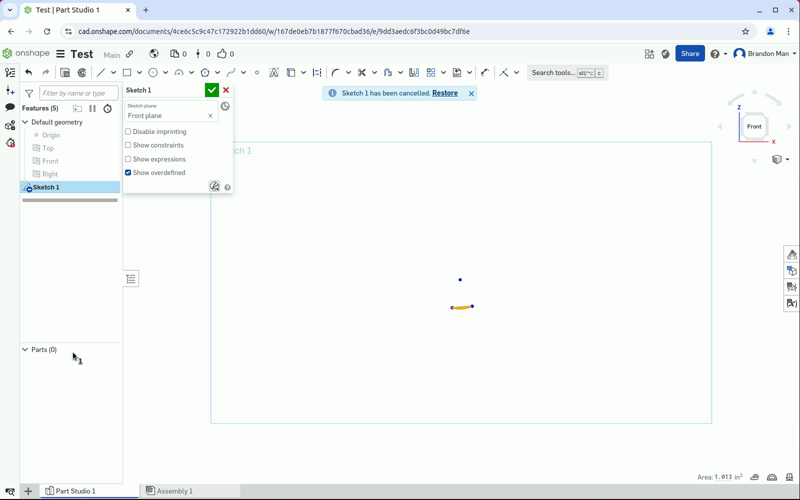
key(shift+y)
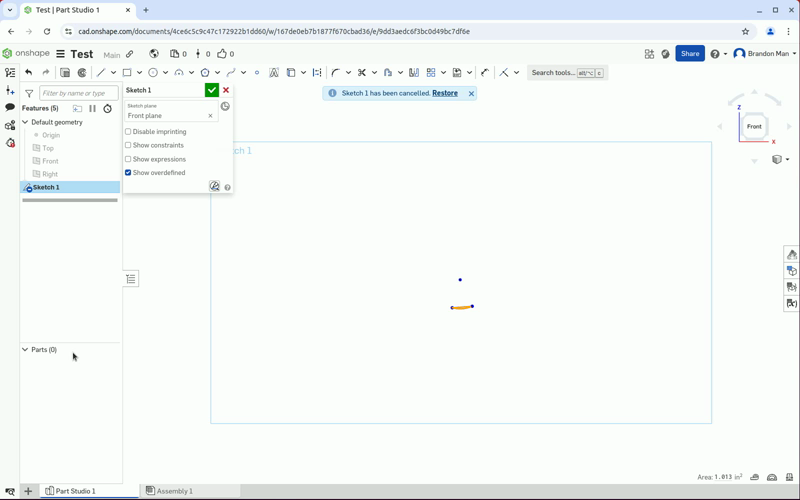
key(shift+e)
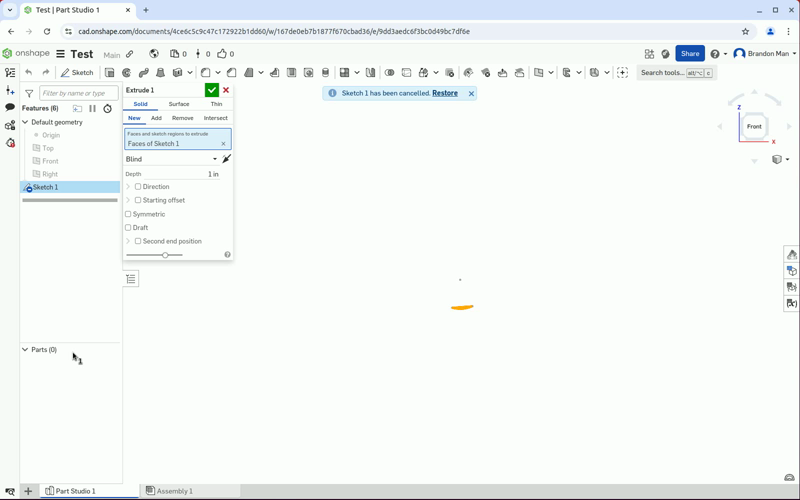
mouse_move(143, 106)
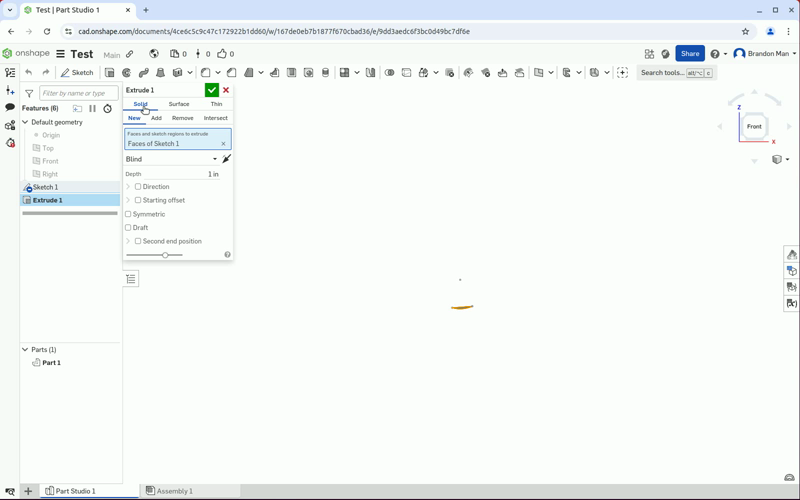
click(143, 106)
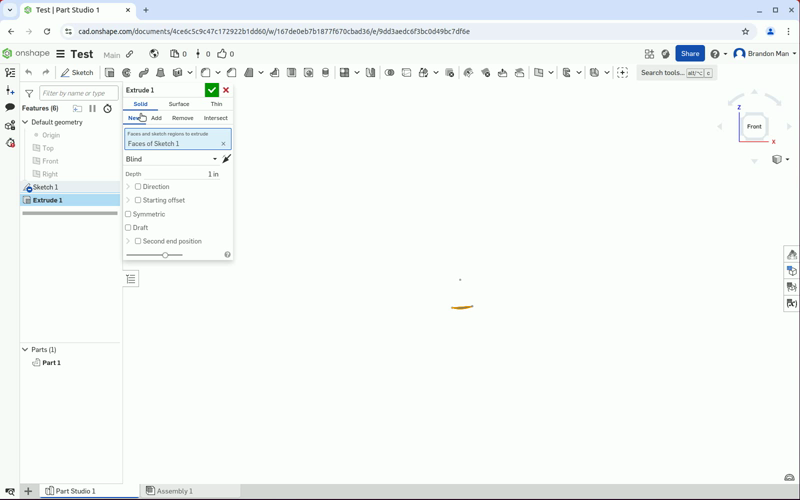
mouse_move(137, 120)
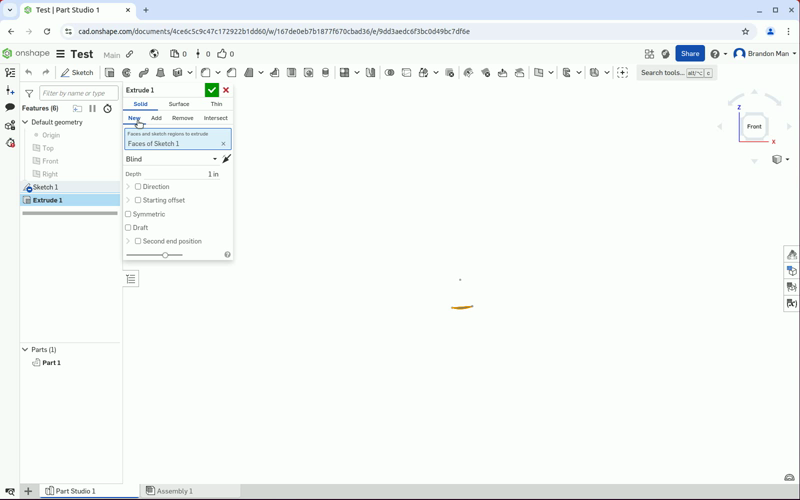
click(137, 120)
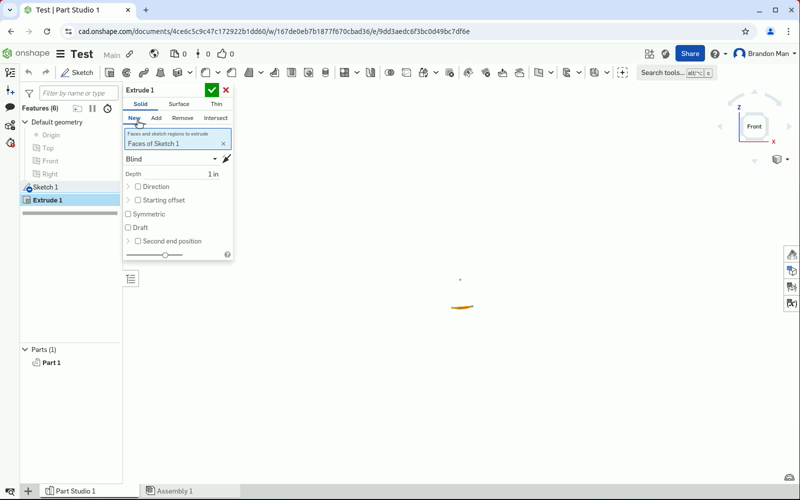
key(tab, 4)
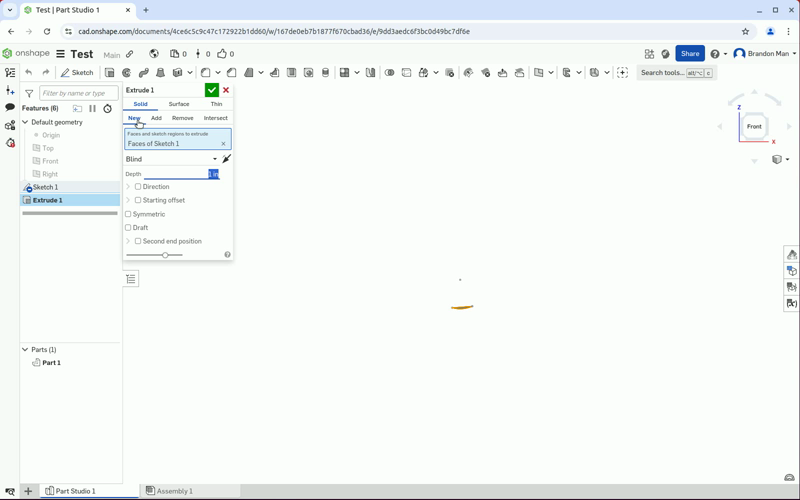
text(0.481)
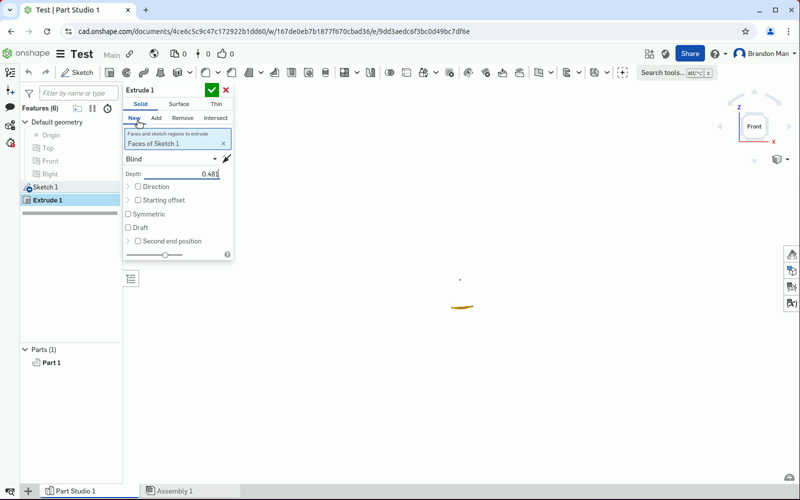
key(enter)
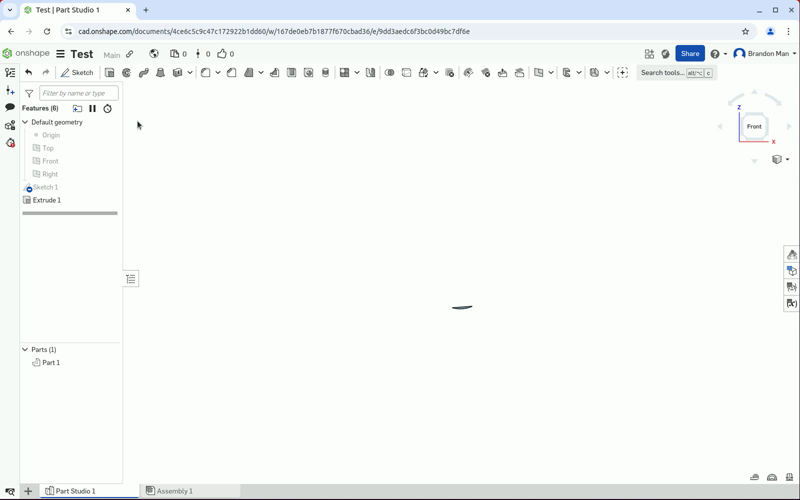
key(shift+h)
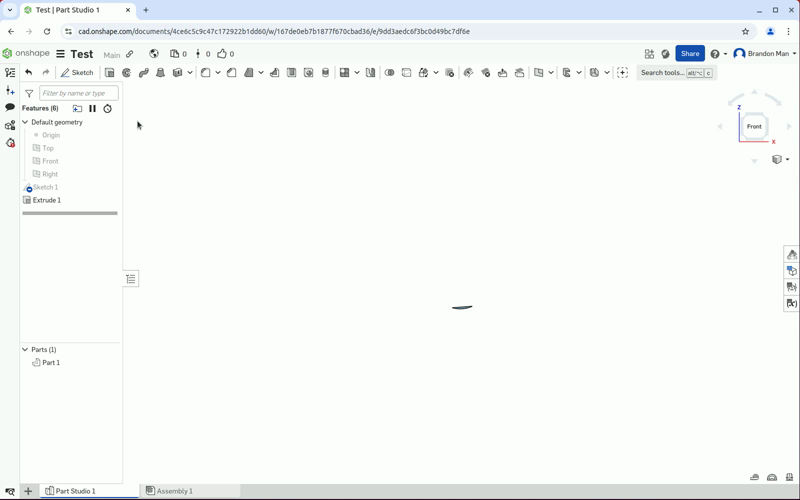
key(shift+h)
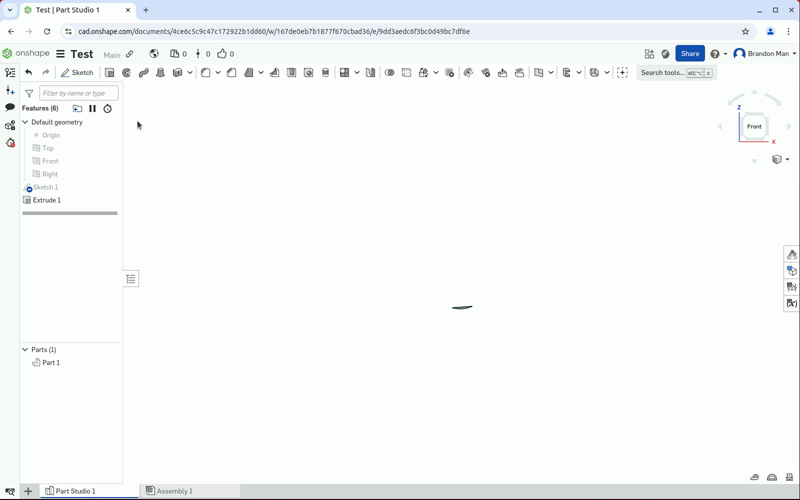
mouse_move(73, 189)
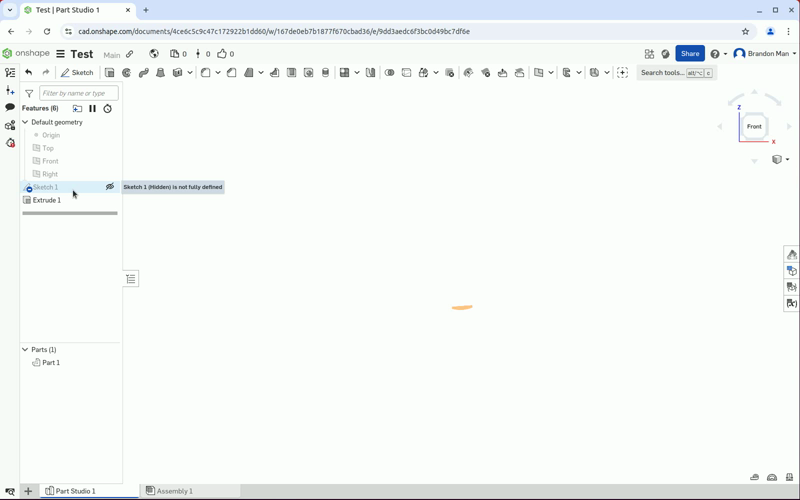
click(73, 189)
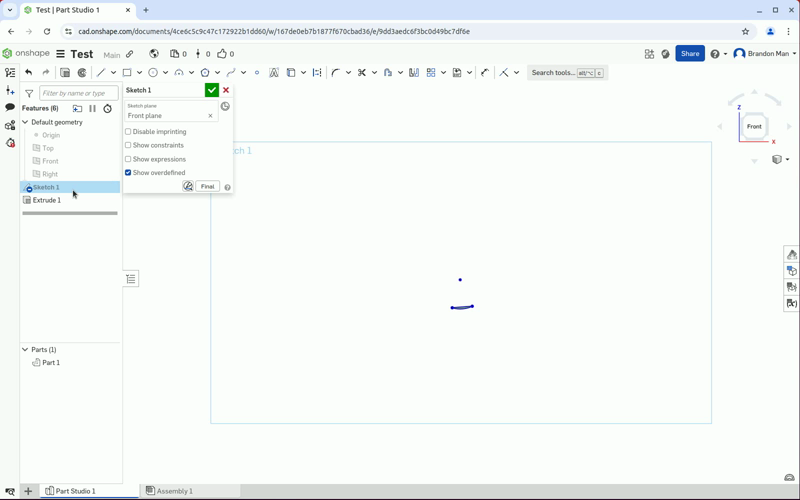
mouse_move(229, 92)
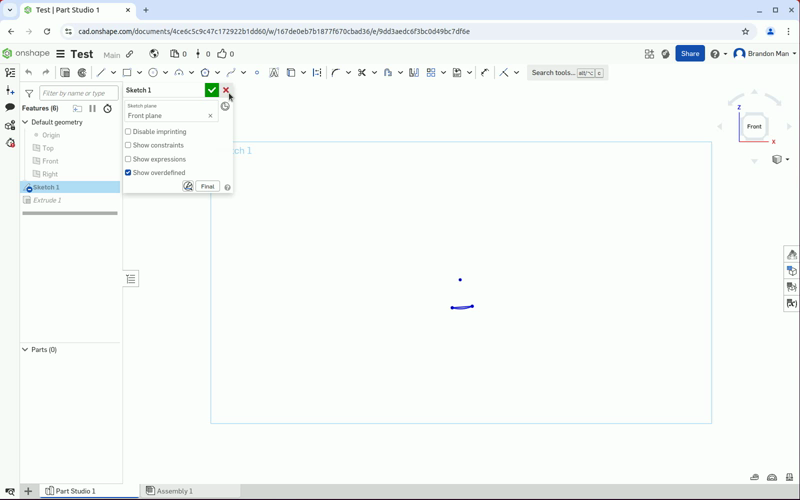
click(229, 92)
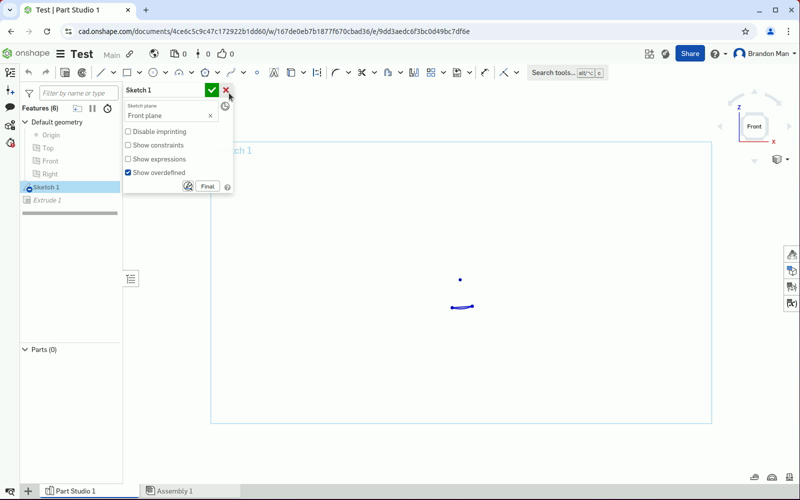
key(shift+s)
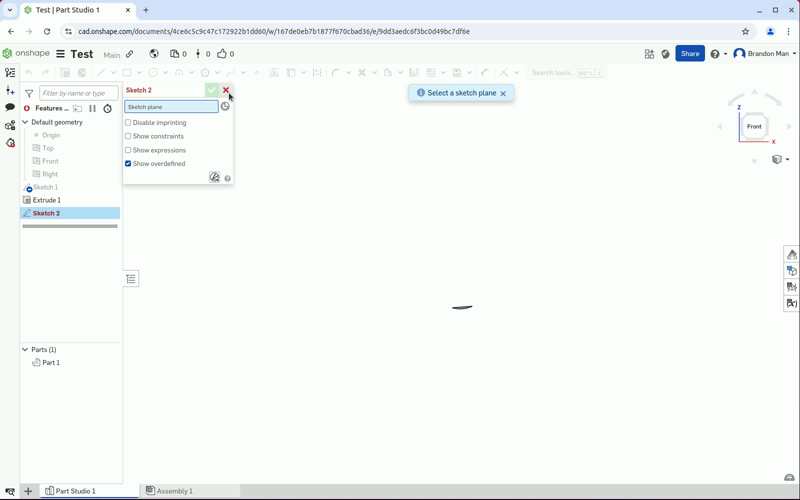
mouse_move(73, 163)
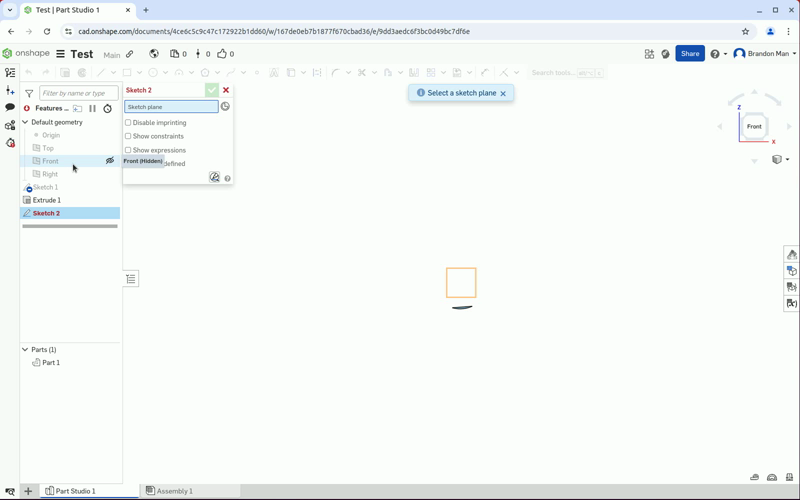
click(73, 163)
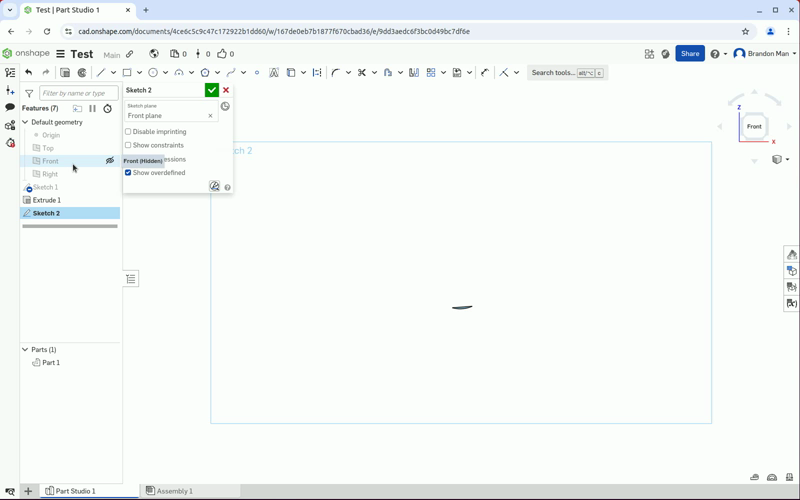
mouse_move(73, 352)
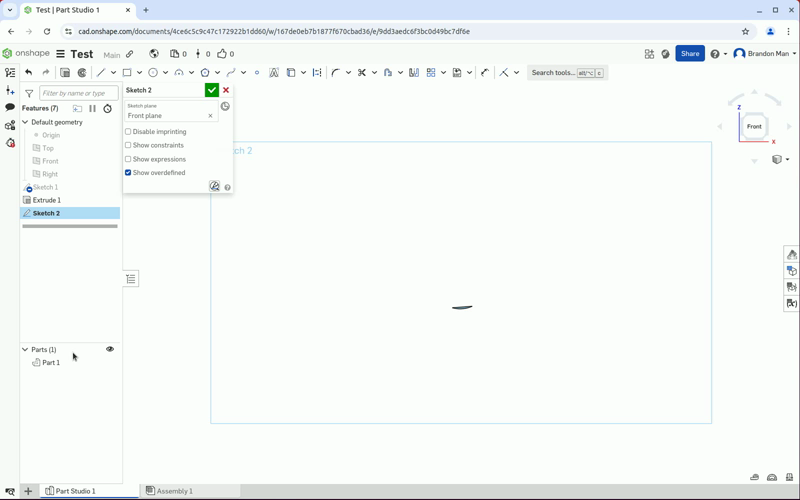
key(y)
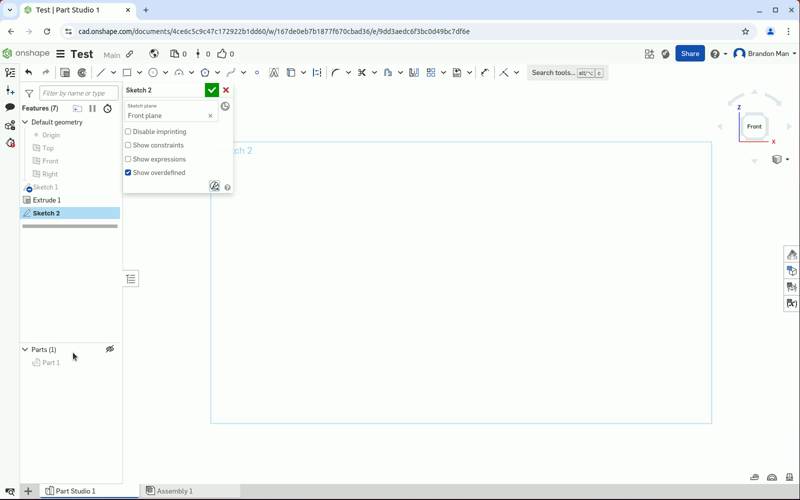
key(a)
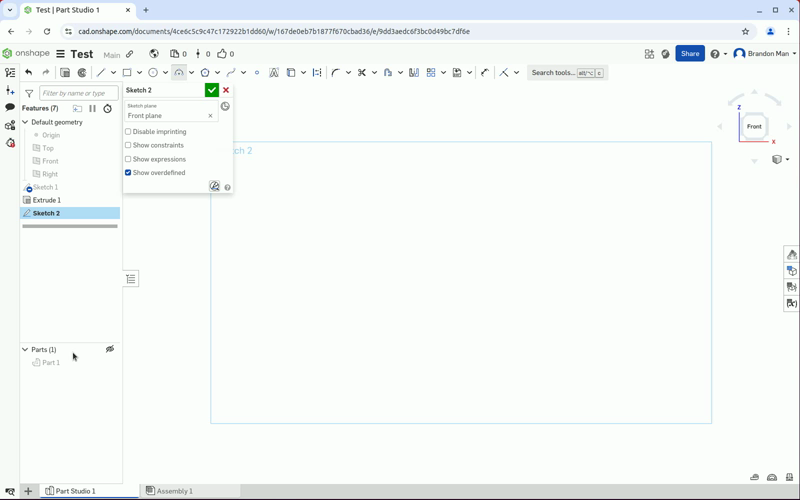
key_down(shift)
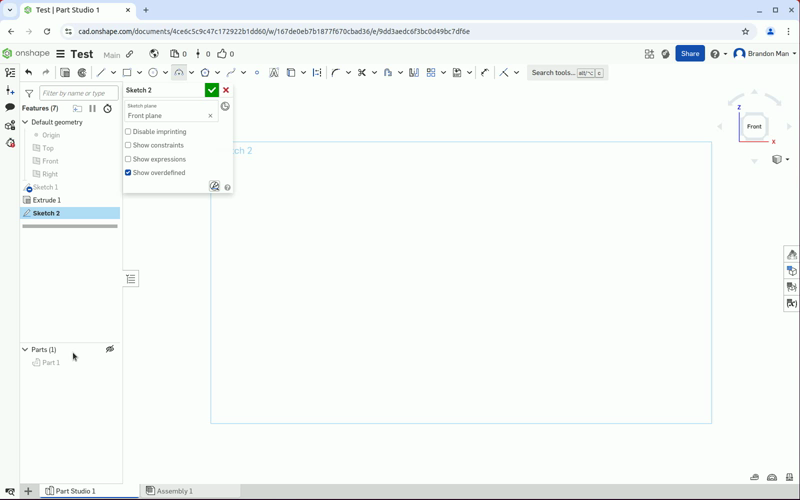
mouse_move(464, 257)
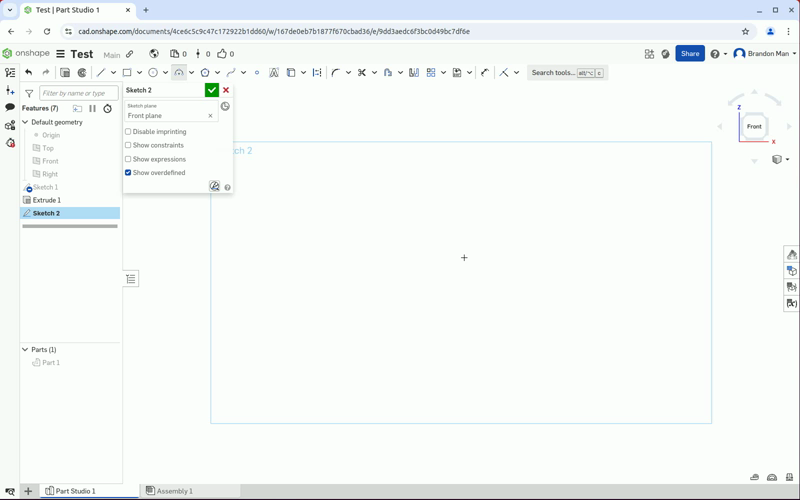
click(464, 257)
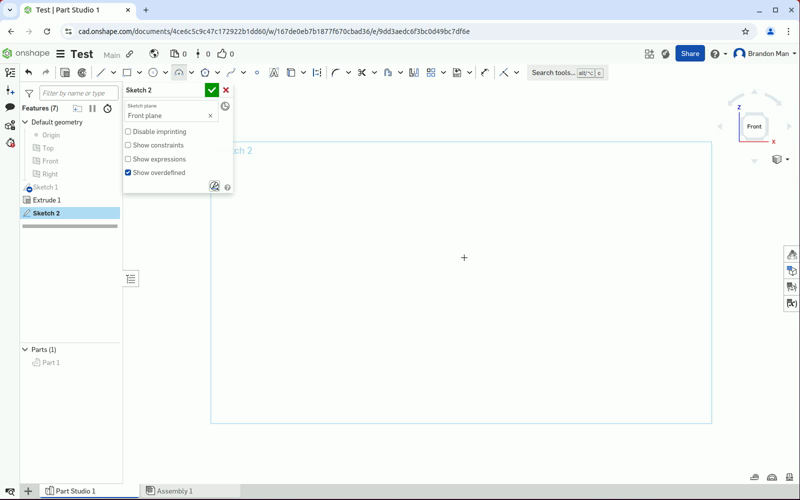
key_up(shift)
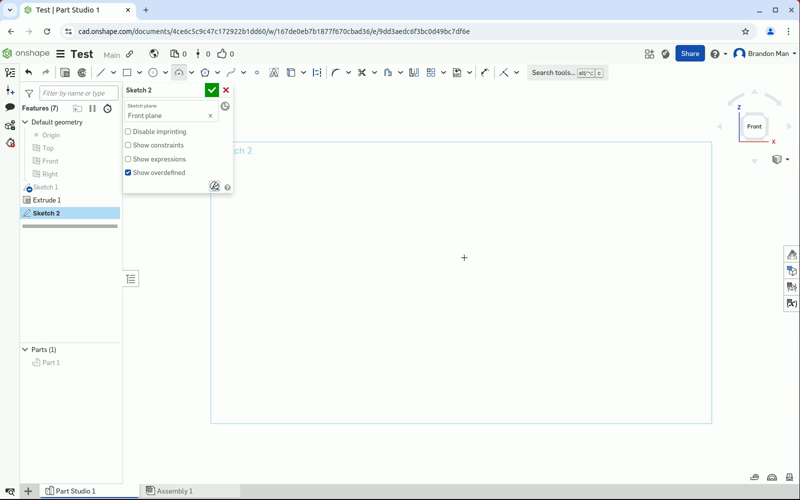
key_down(shift)
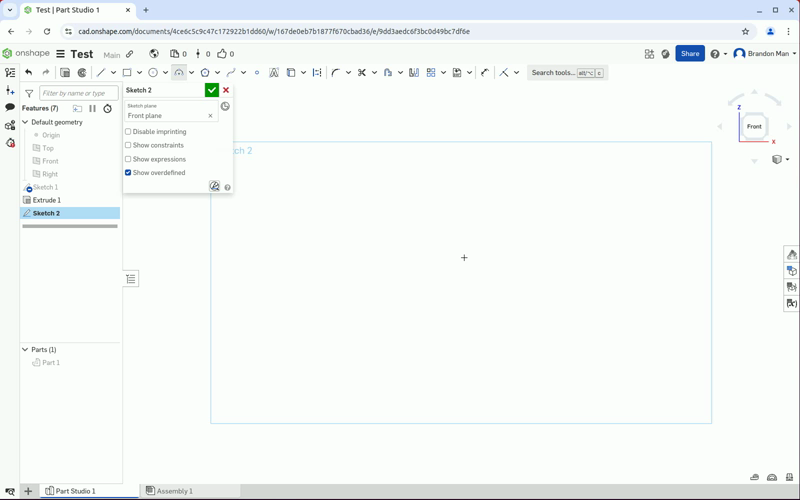
mouse_move(472, 306)
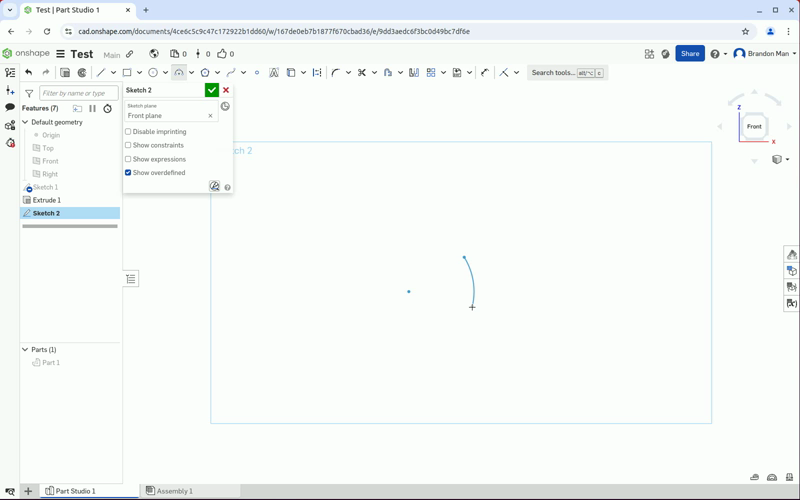
click(472, 306)
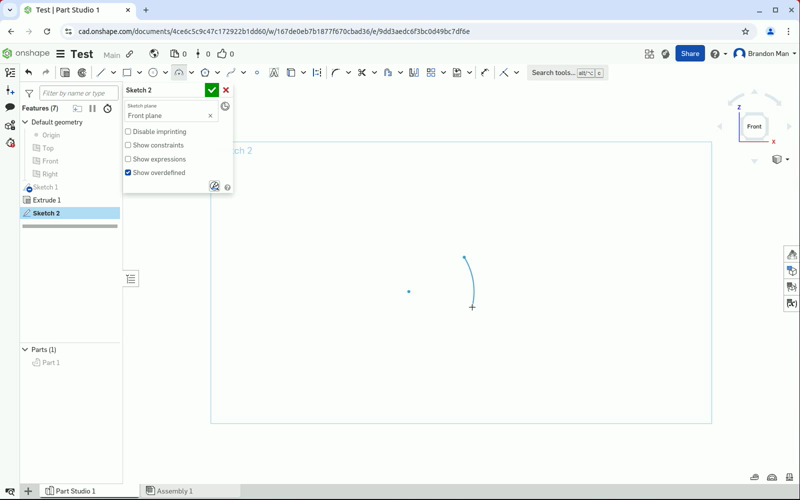
mouse_move(486, 279)
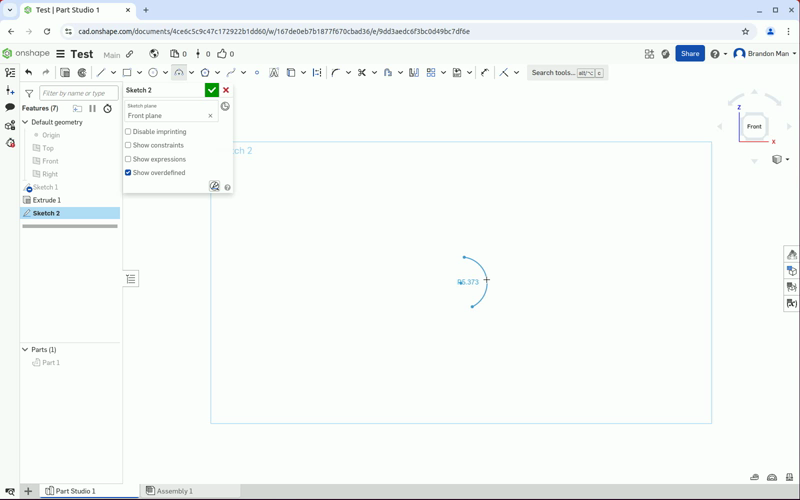
click(486, 279)
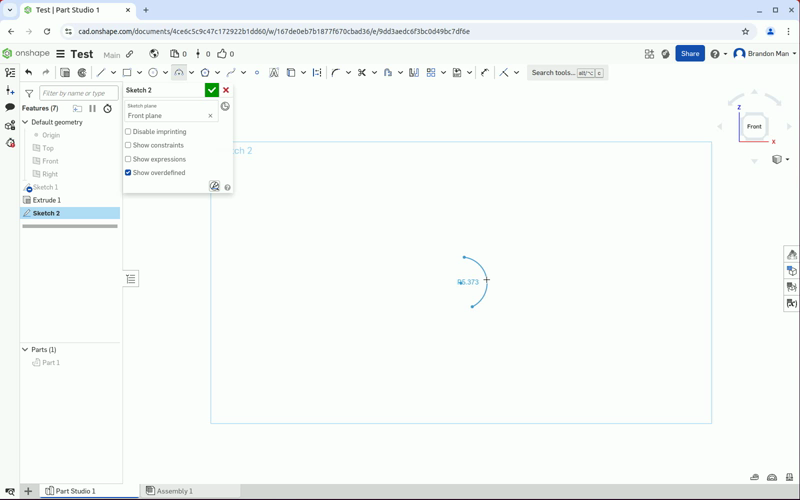
key_up(shift)
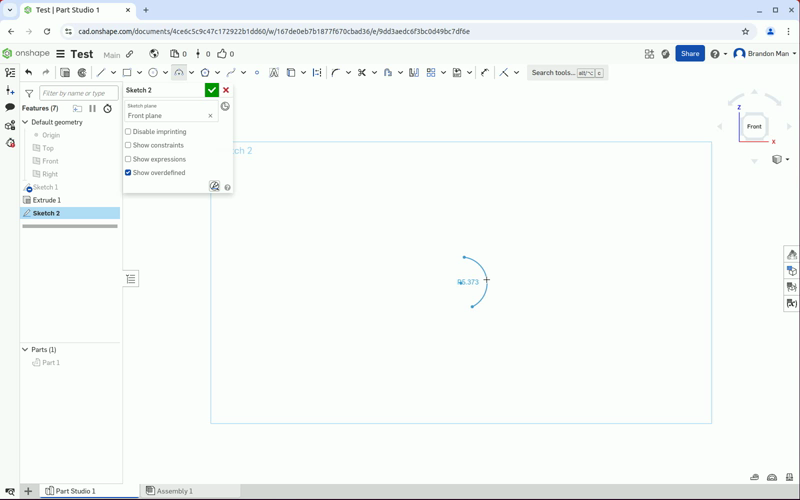
key(esc)
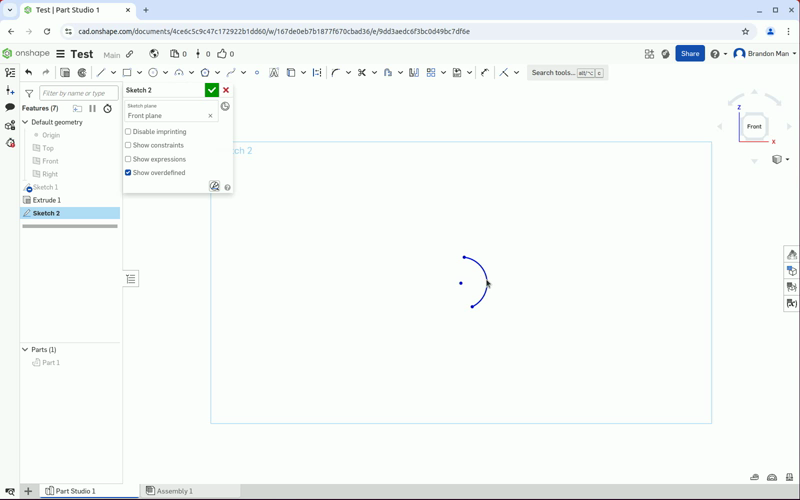
key(l)
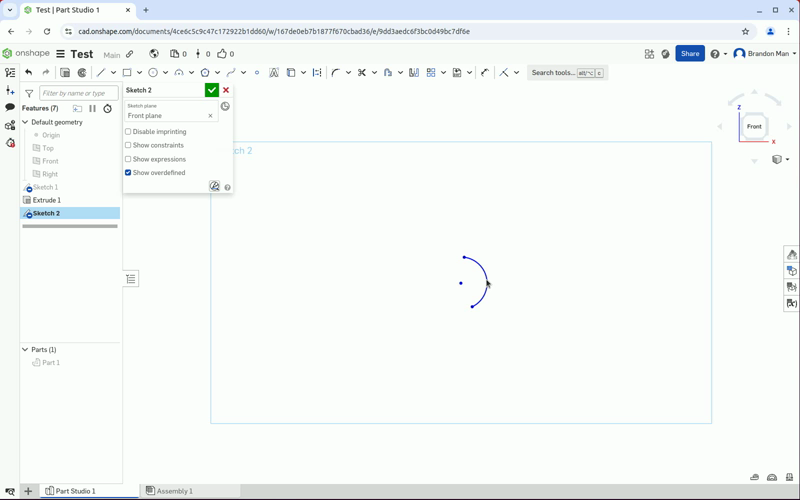
mouse_move(472, 306)
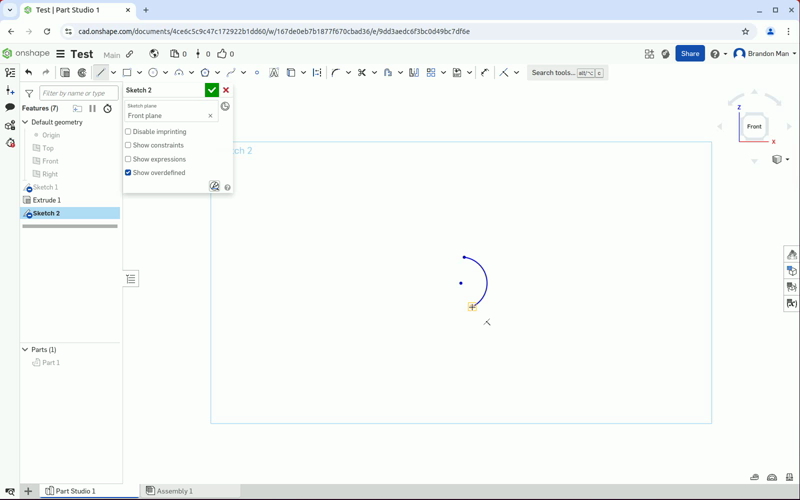
click(472, 306)
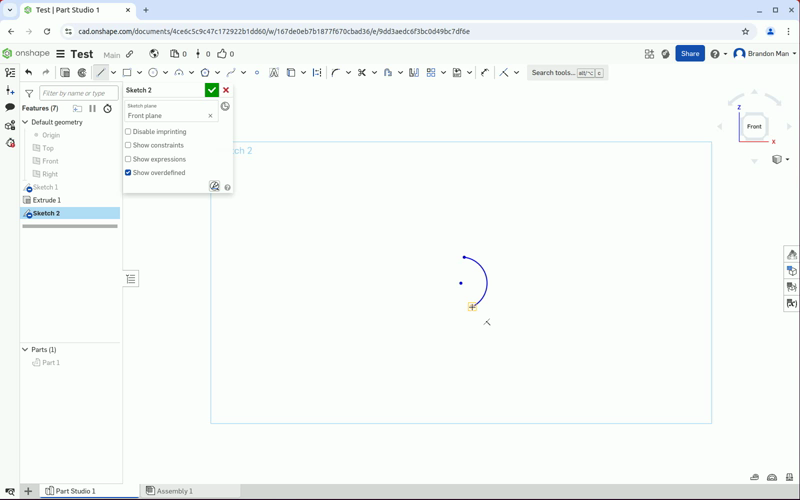
key_down(shift)
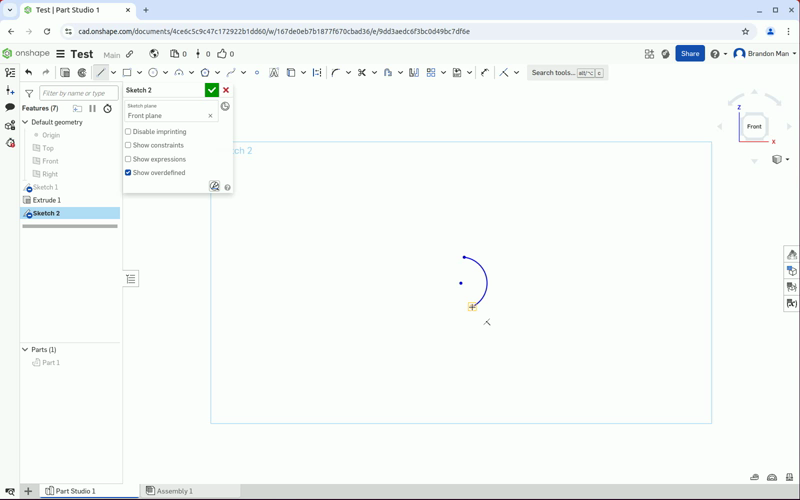
mouse_move(557, 302)
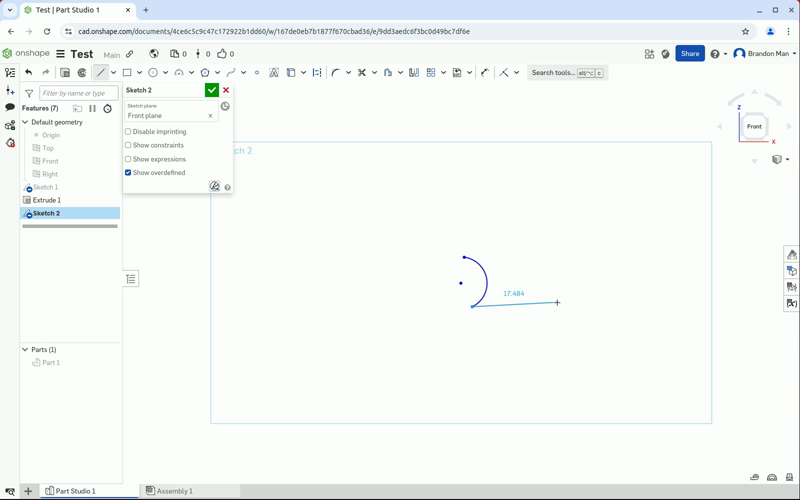
click(557, 302)
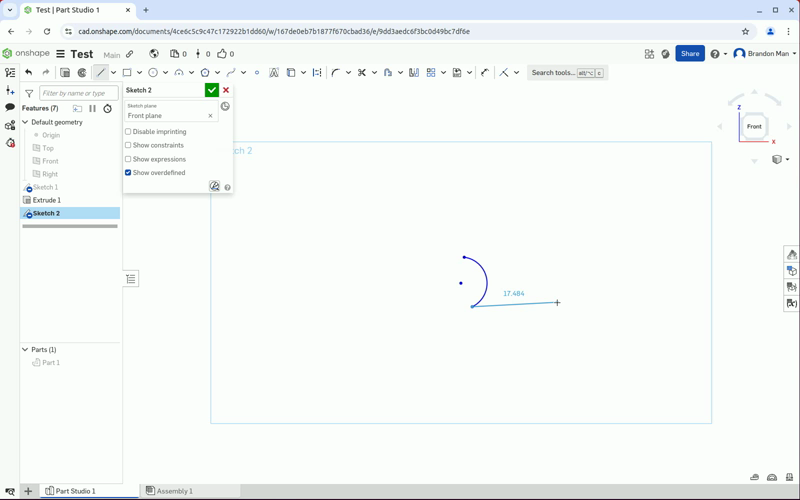
key_up(shift)
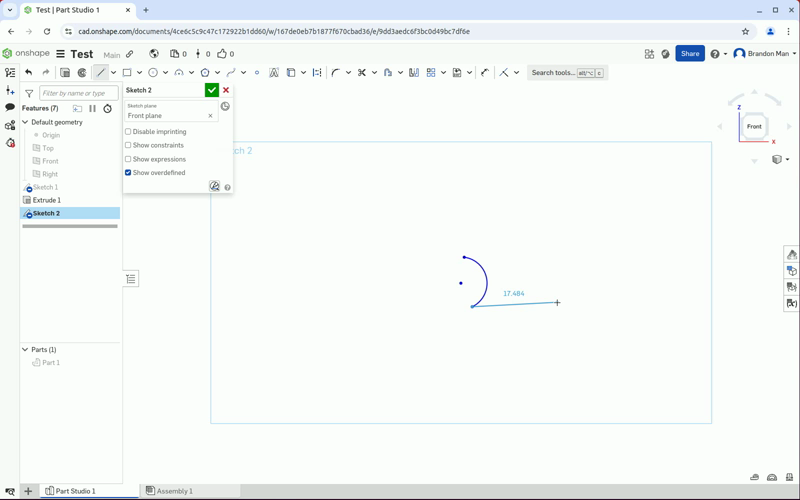
key(esc)
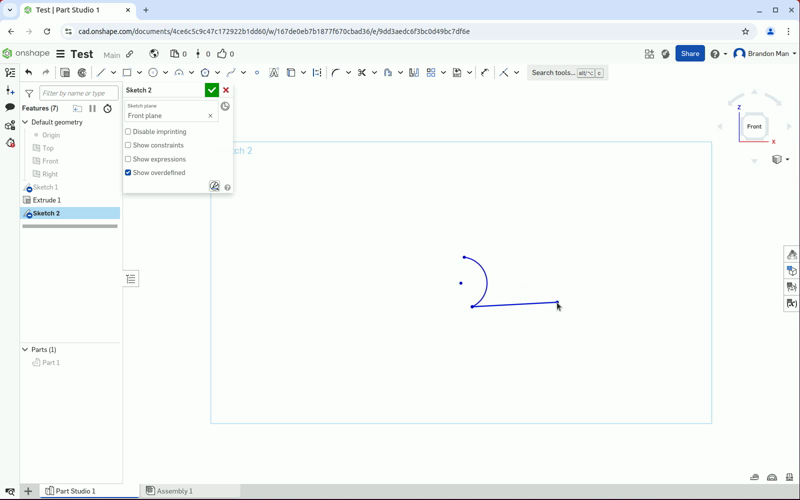
key(a)
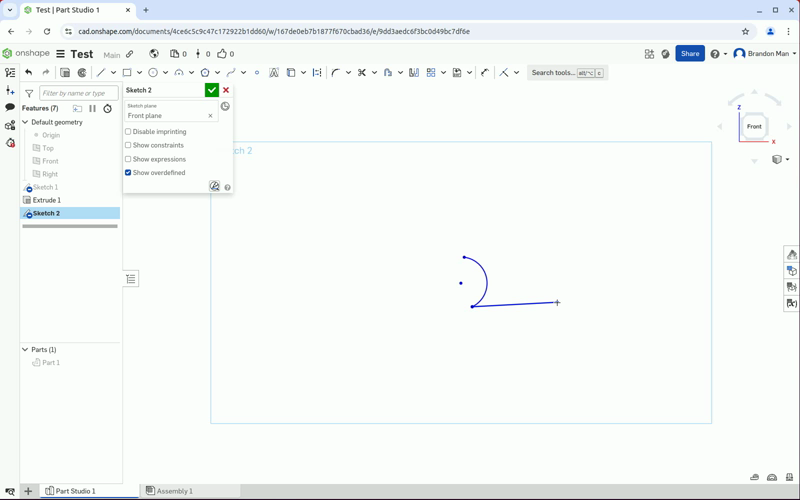
mouse_move(557, 302)
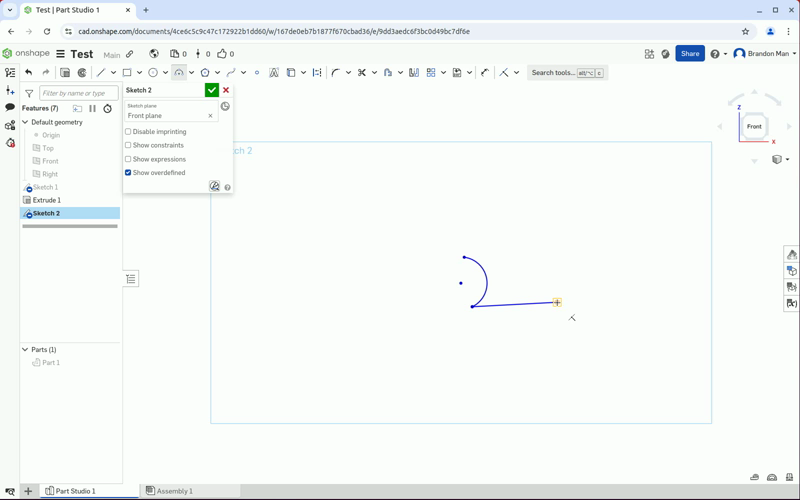
click(557, 302)
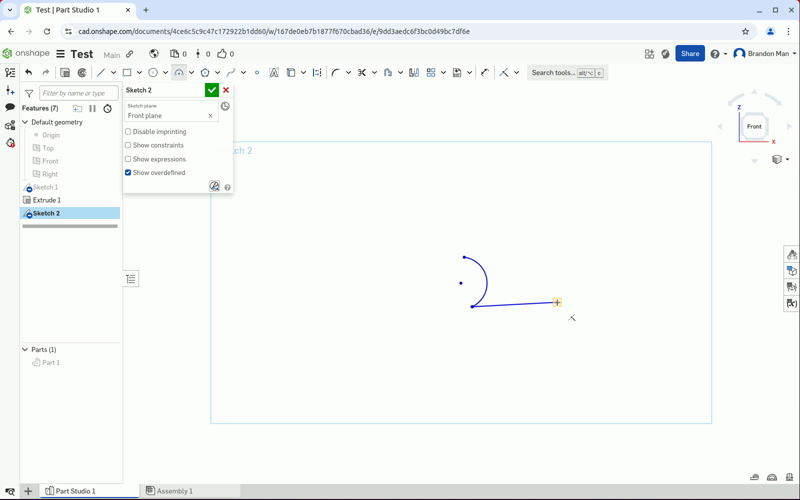
key_down(shift)
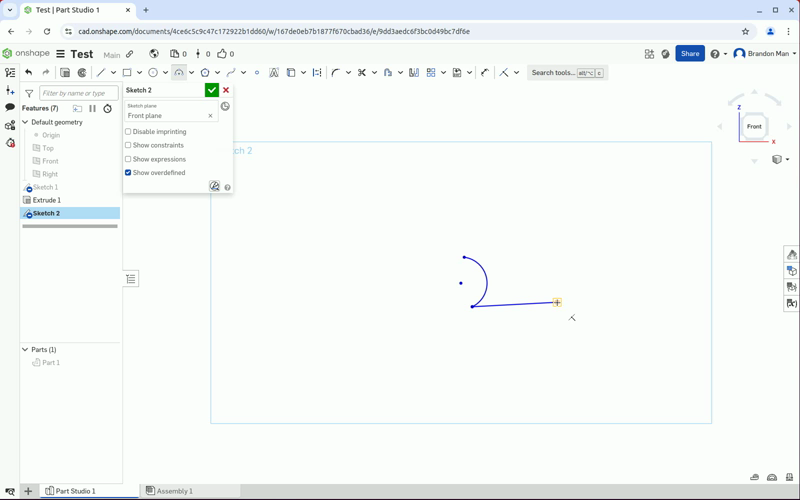
mouse_move(557, 264)
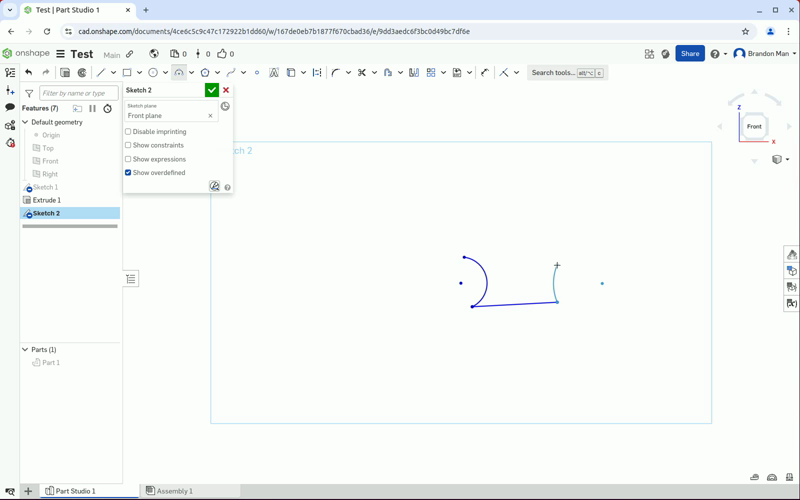
click(557, 264)
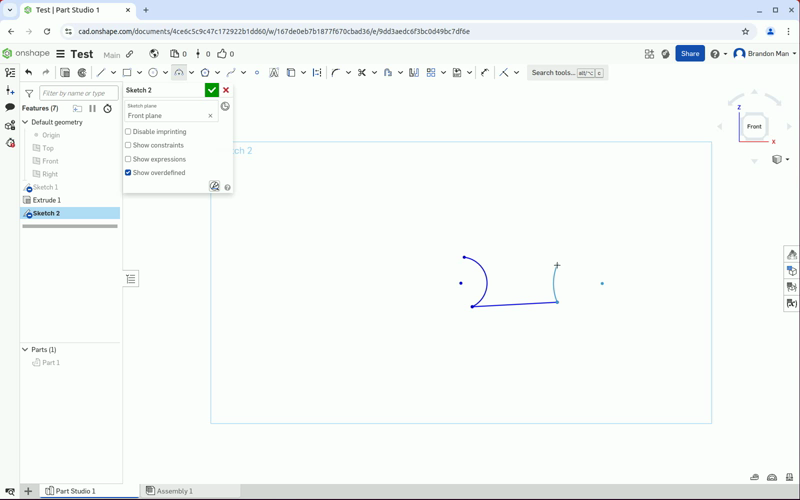
mouse_move(537, 283)
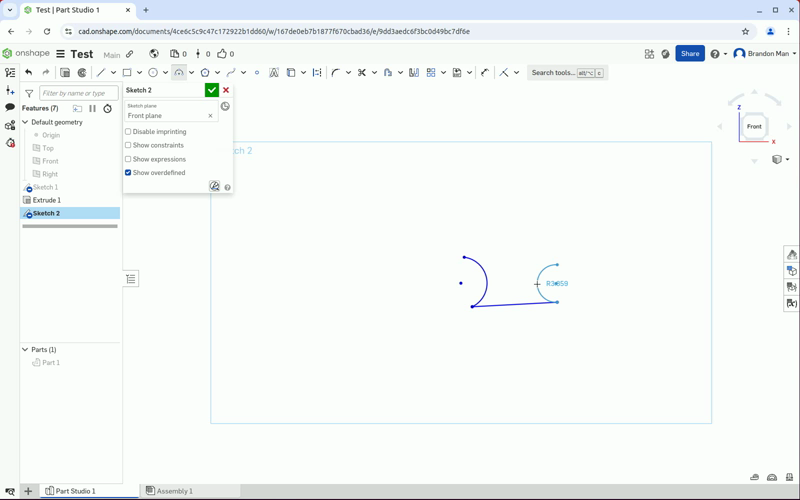
click(537, 283)
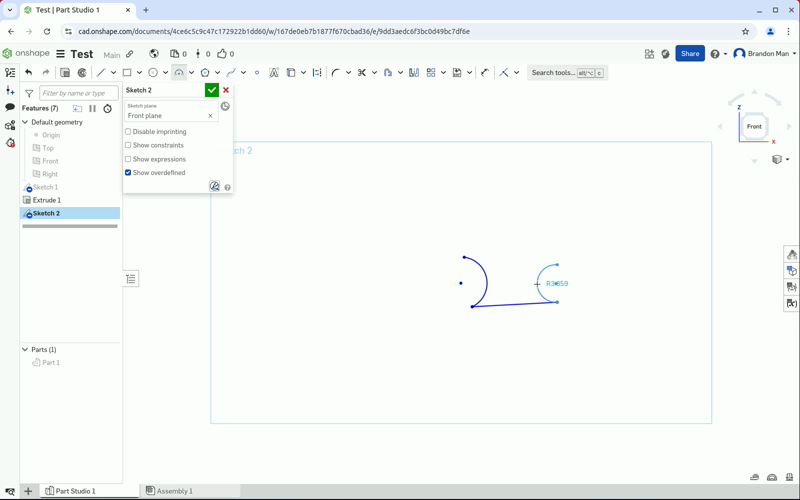
key_up(shift)
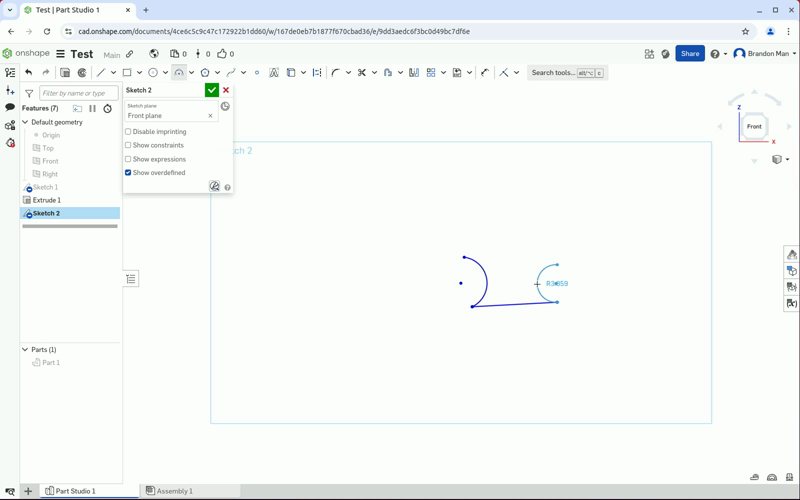
key(esc)
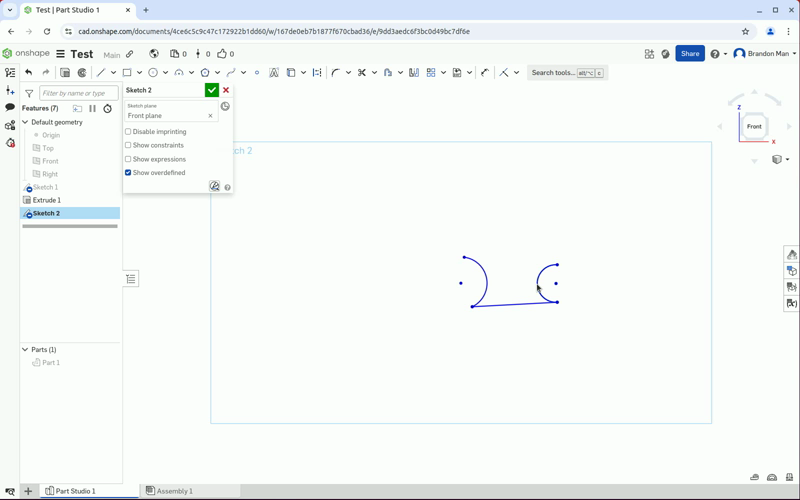
key(l)
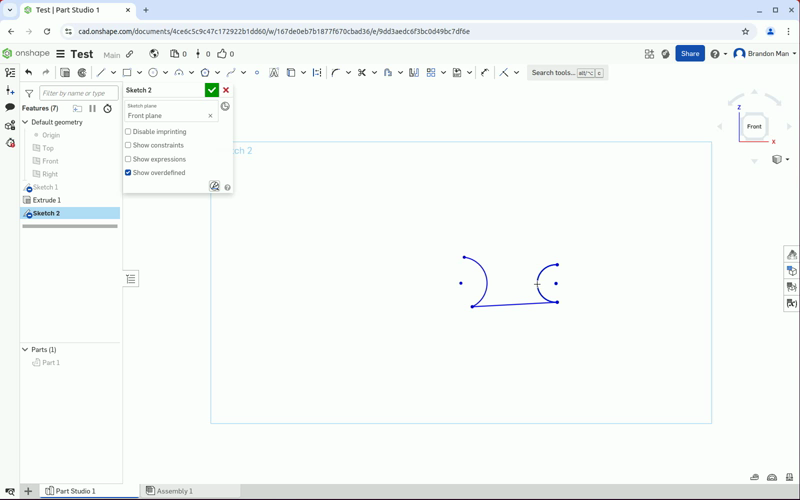
mouse_move(557, 264)
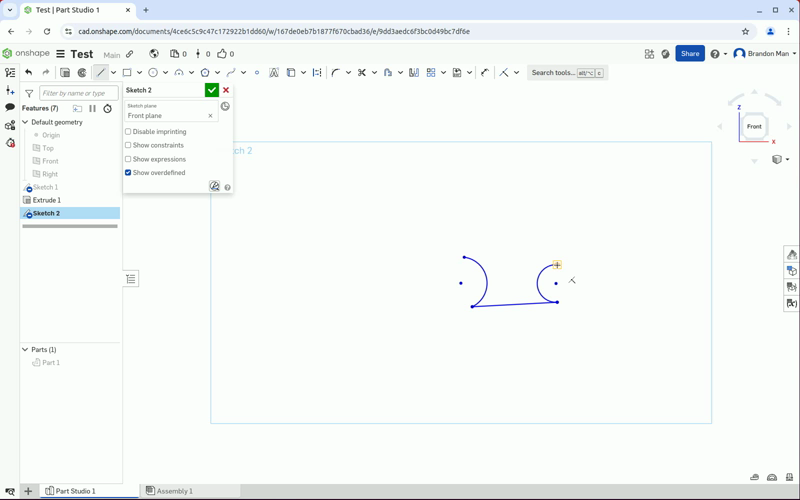
click(557, 264)
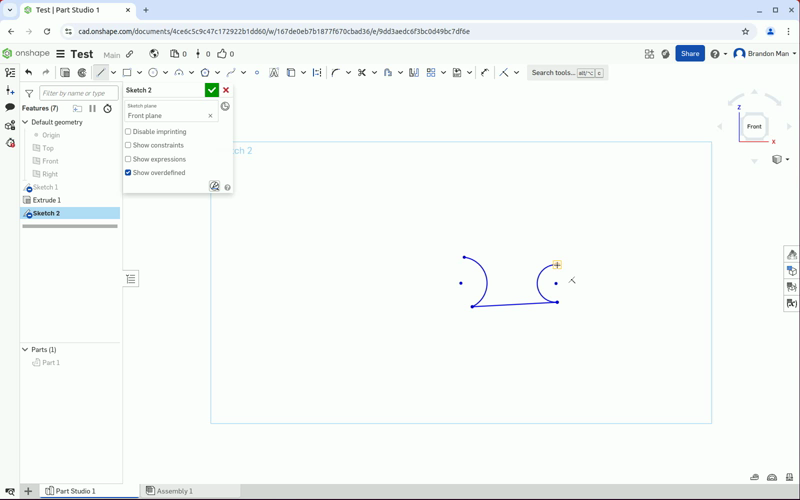
key_down(shift)
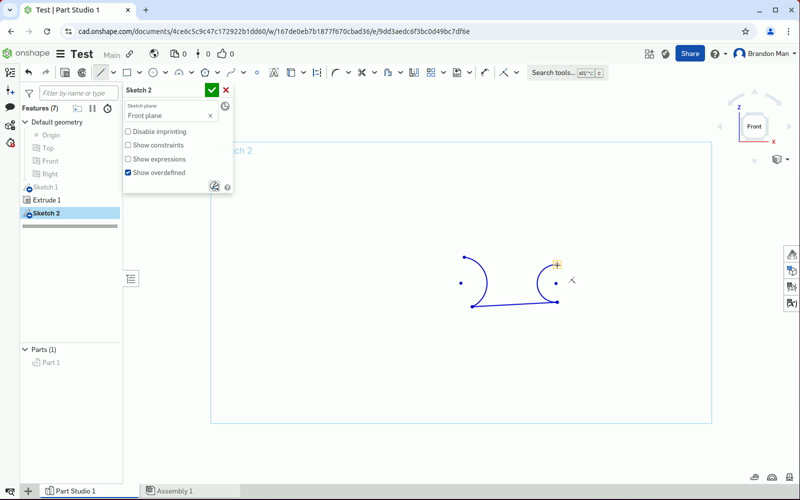
mouse_move(464, 257)
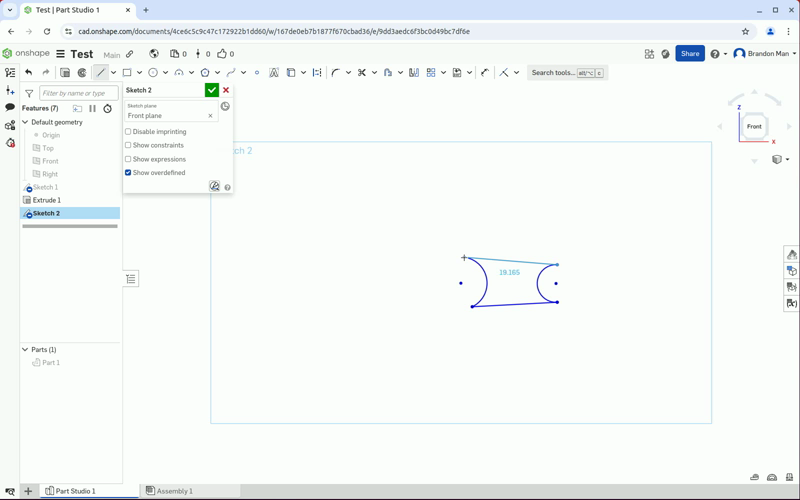
key_up(shift)
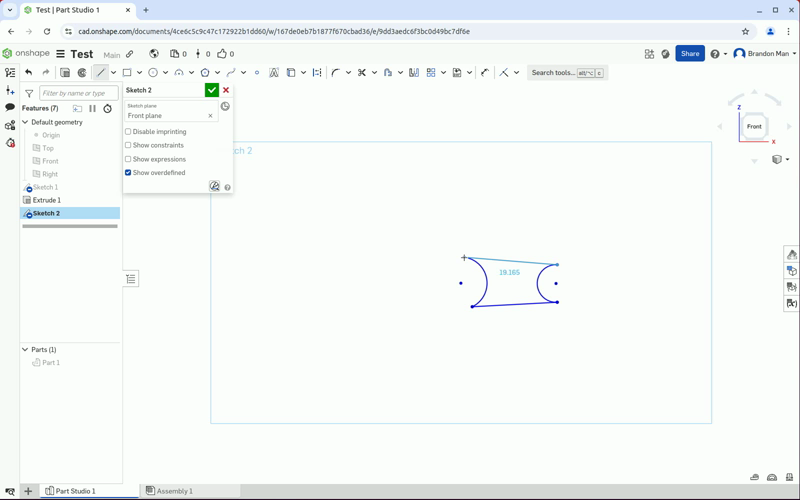
click(464, 257)
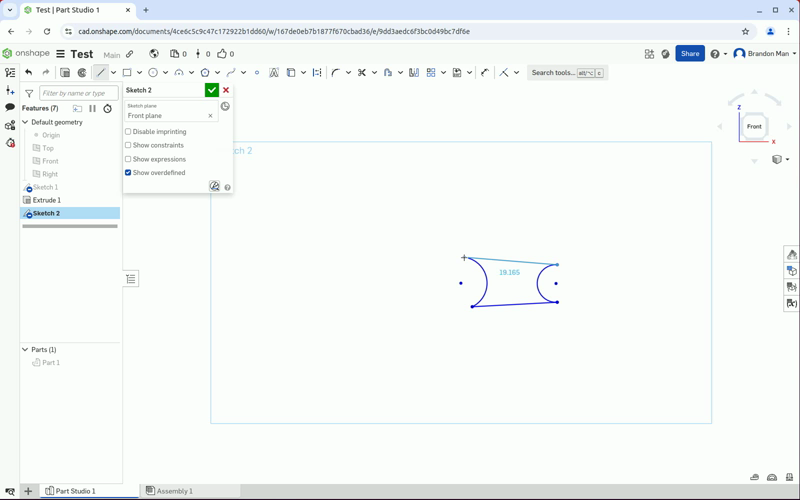
key(esc)
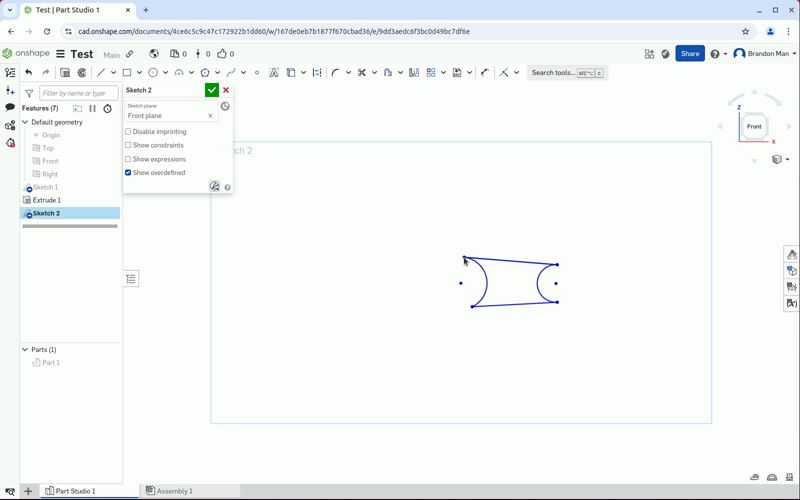
mouse_move(522, 273)
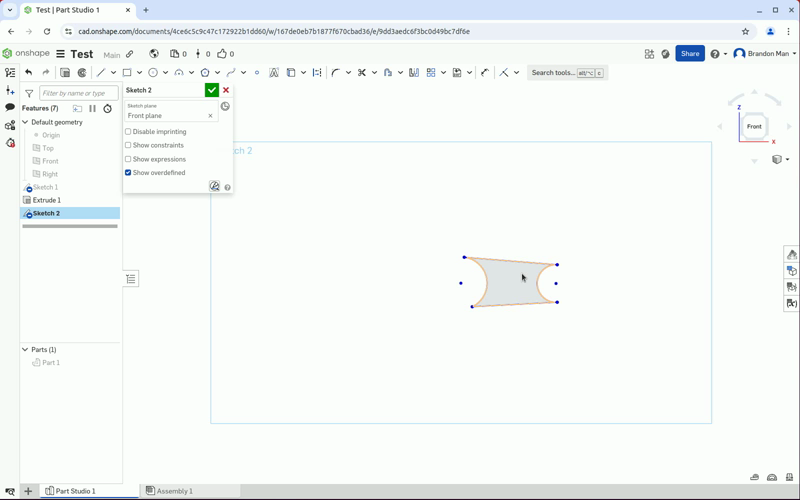
click(522, 273)
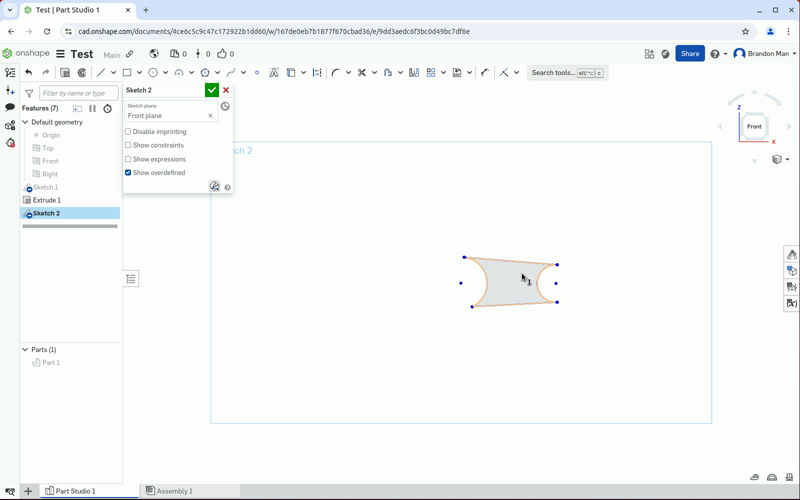
mouse_move(73, 352)
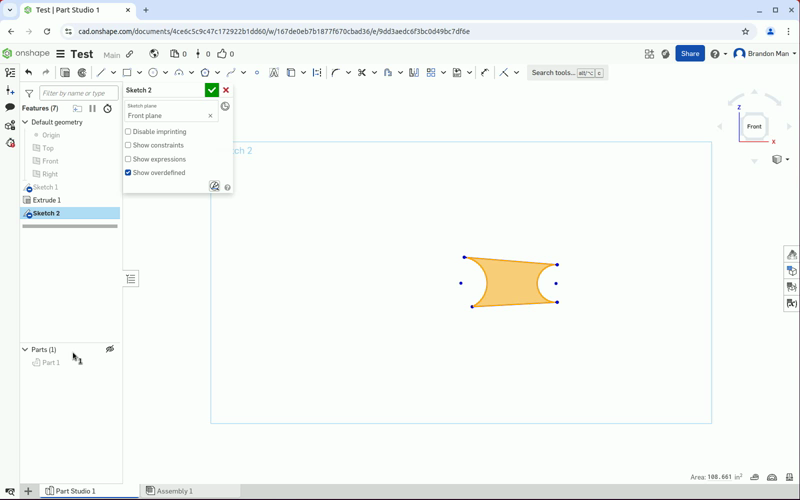
key(shift+y)
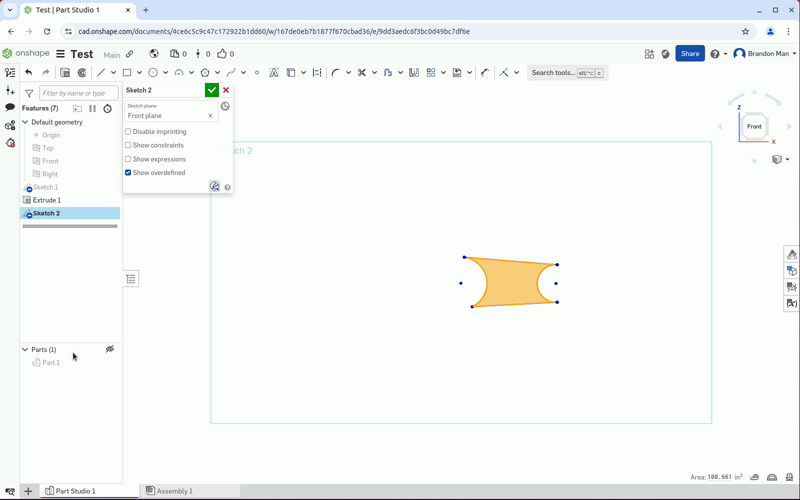
key(shift+e)
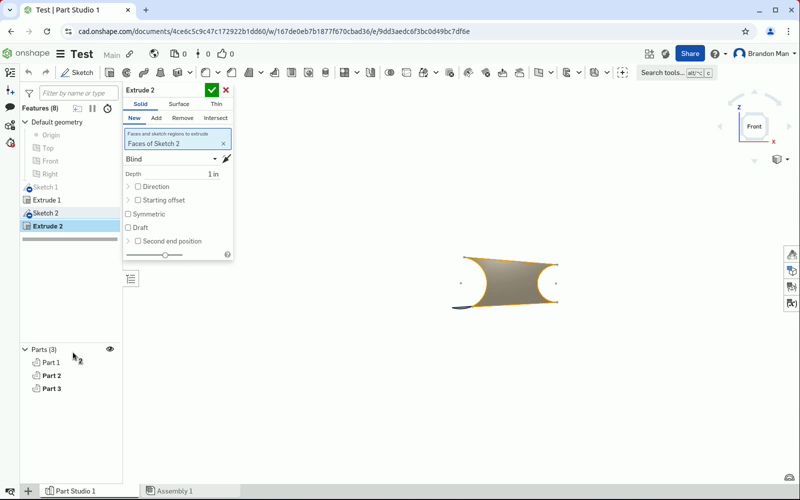
mouse_move(143, 106)
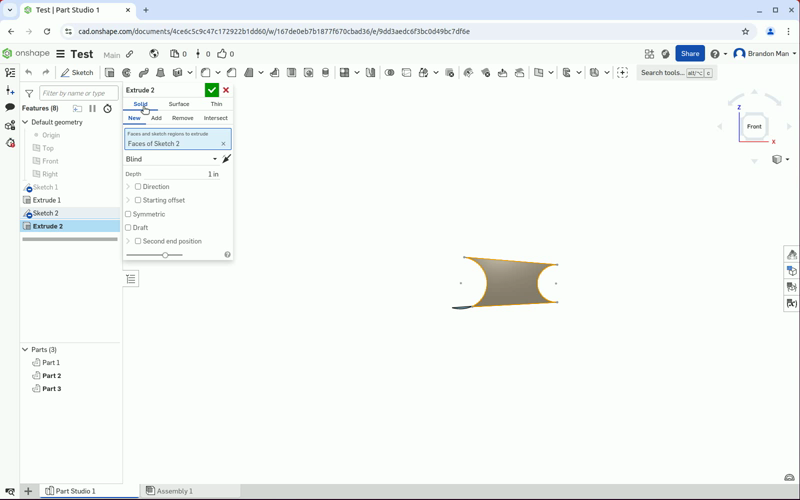
click(143, 106)
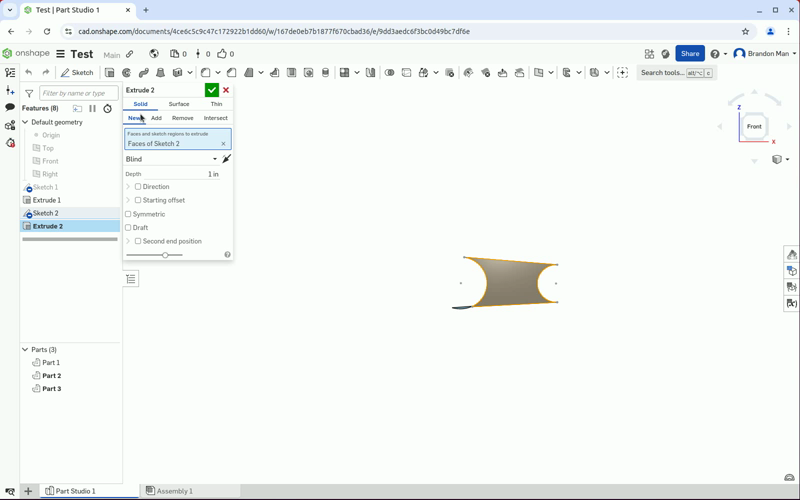
mouse_move(137, 120)
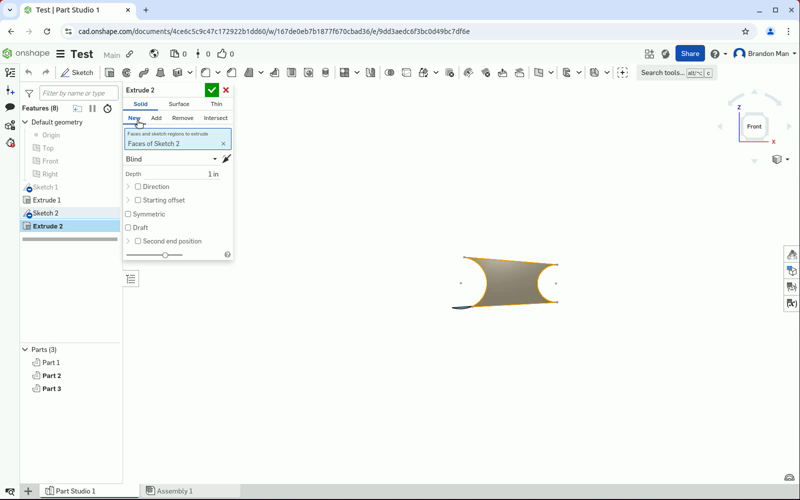
click(137, 120)
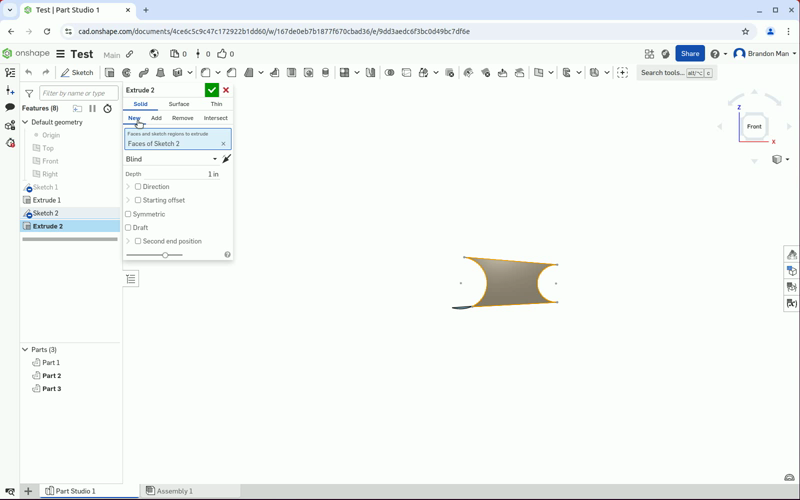
key(tab, 4)
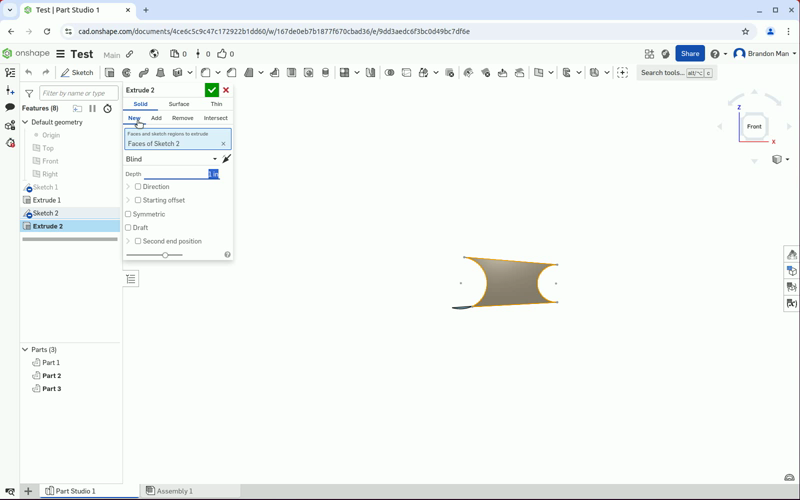
text(0.481)
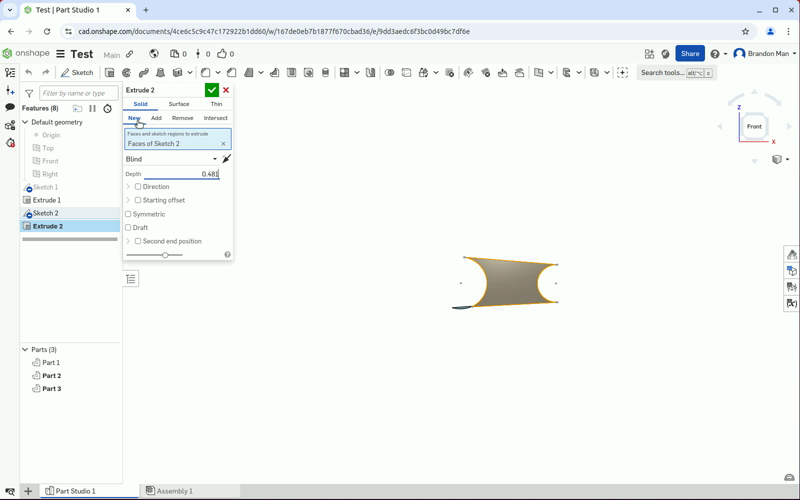
key(enter)
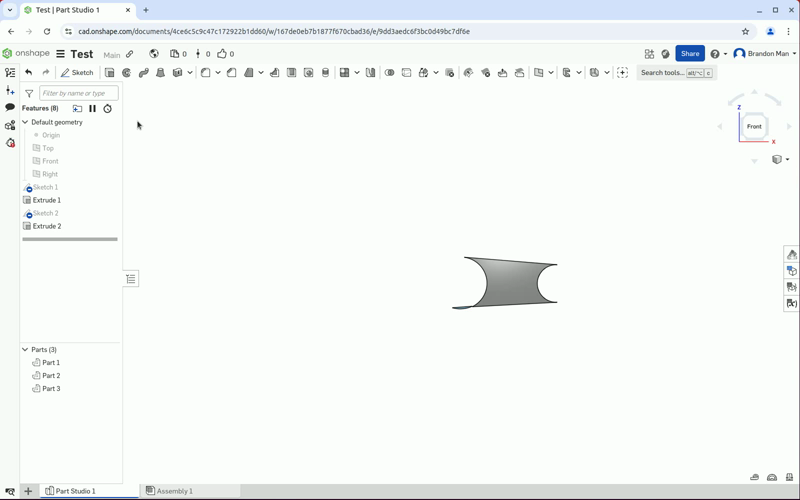
key(shift+h)
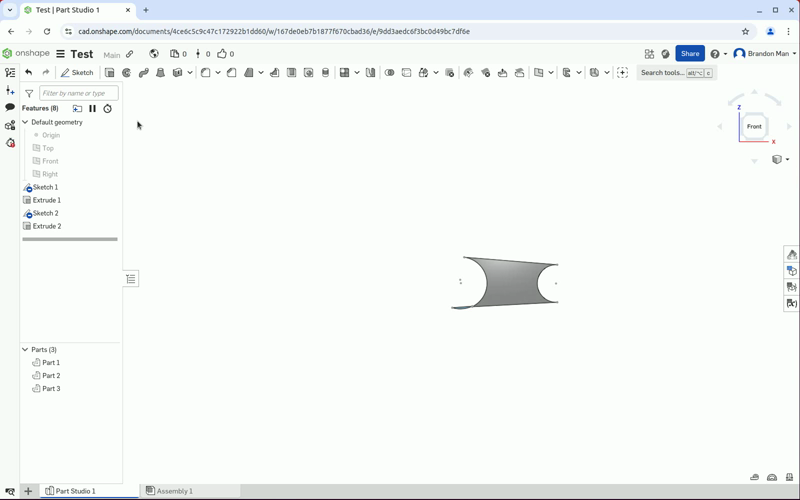
key(shift+h)
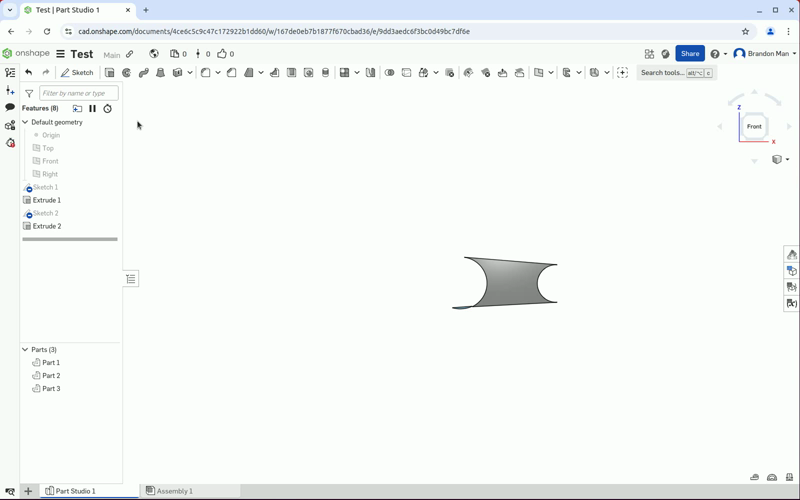
mouse_move(73, 189)
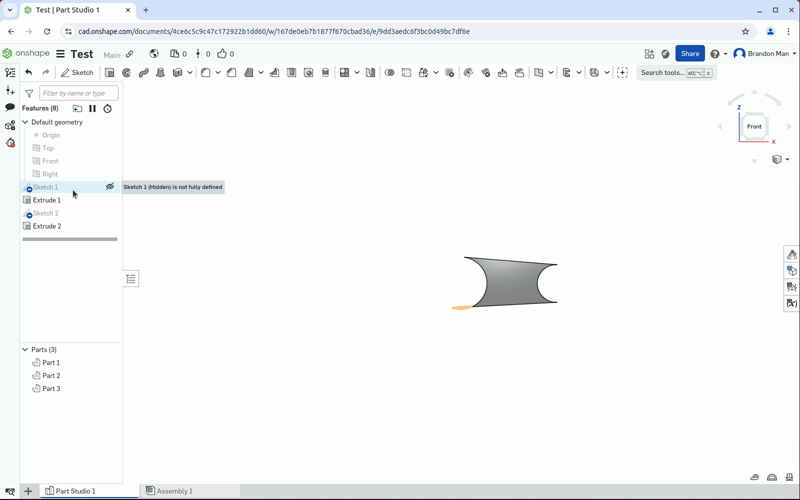
click(73, 189)
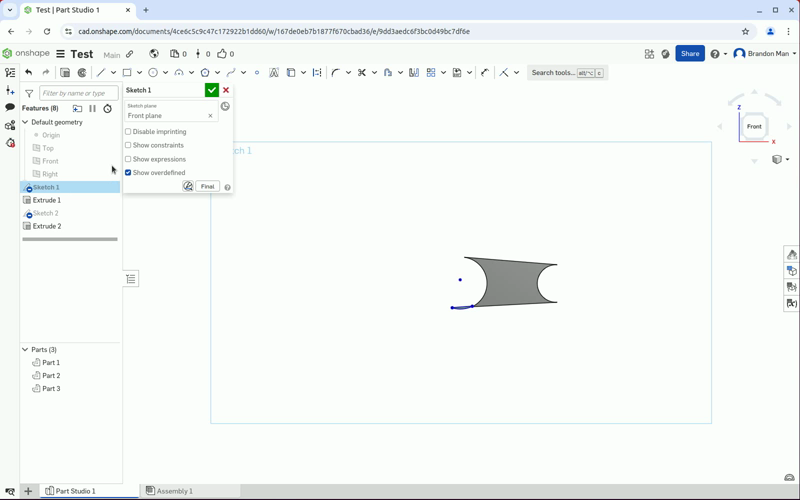
mouse_move(229, 92)
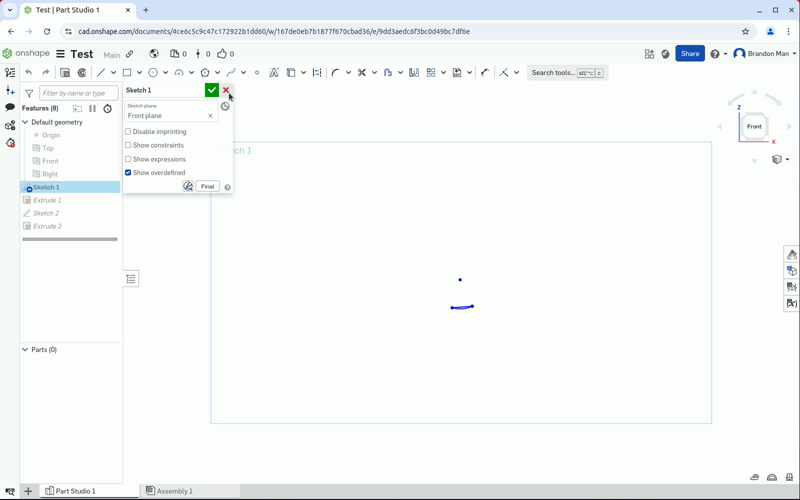
click(229, 92)
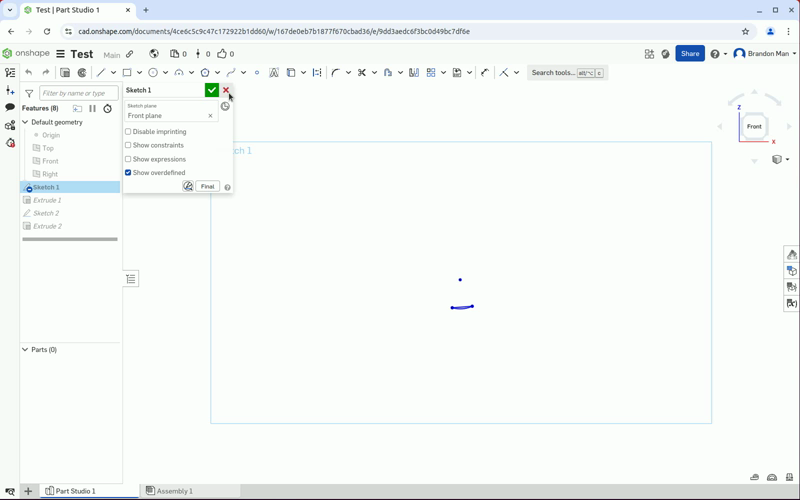
key(shift+s)
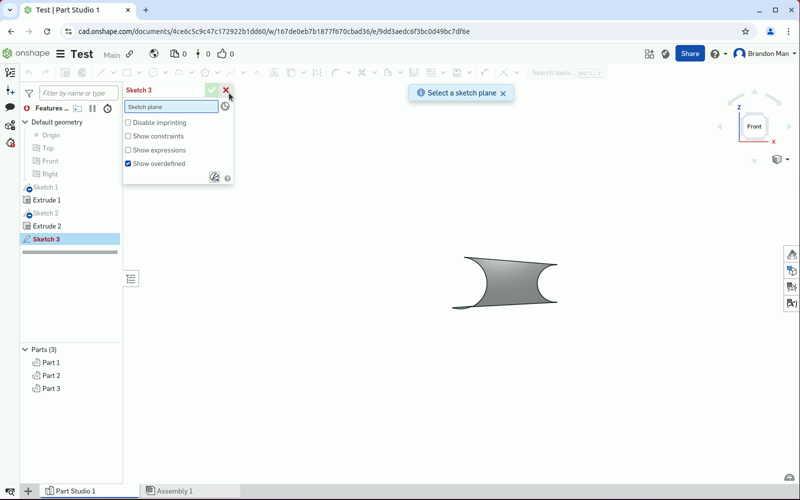
mouse_move(73, 163)
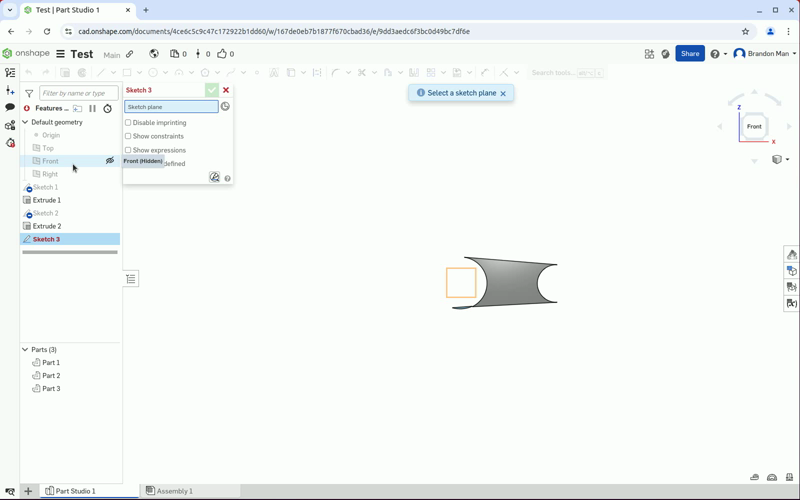
click(73, 163)
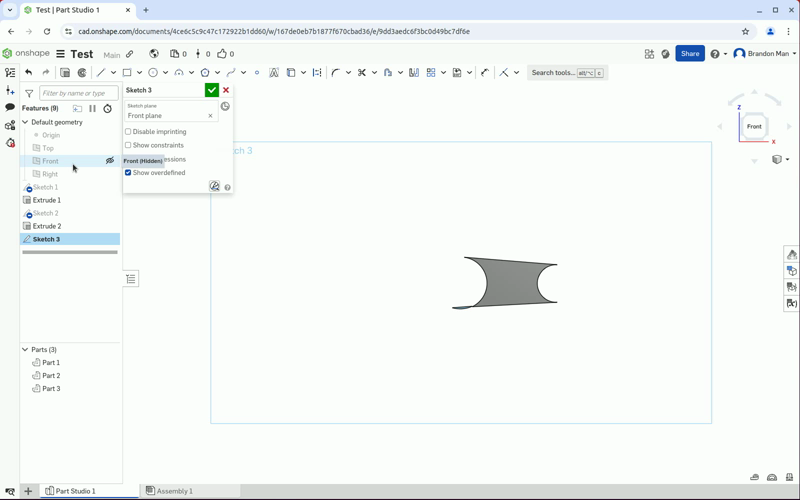
mouse_move(73, 352)
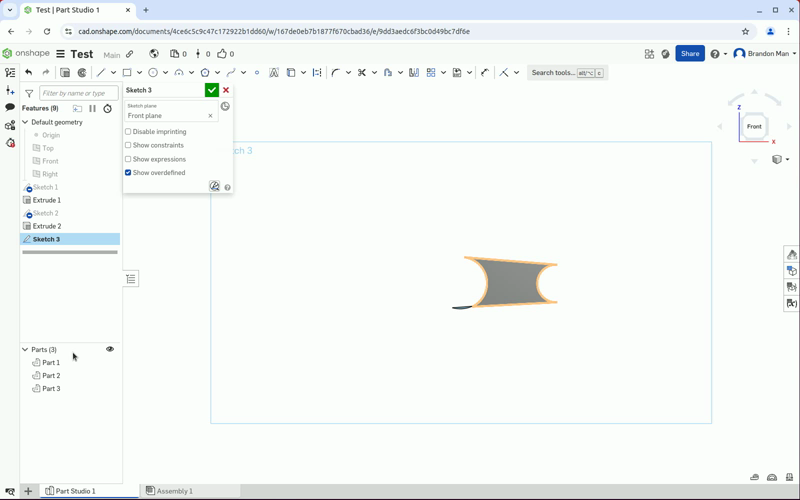
key(y)
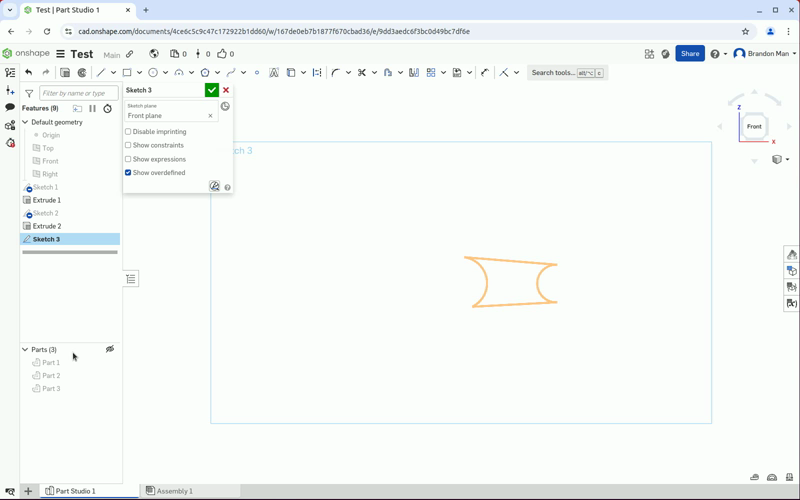
key(c)
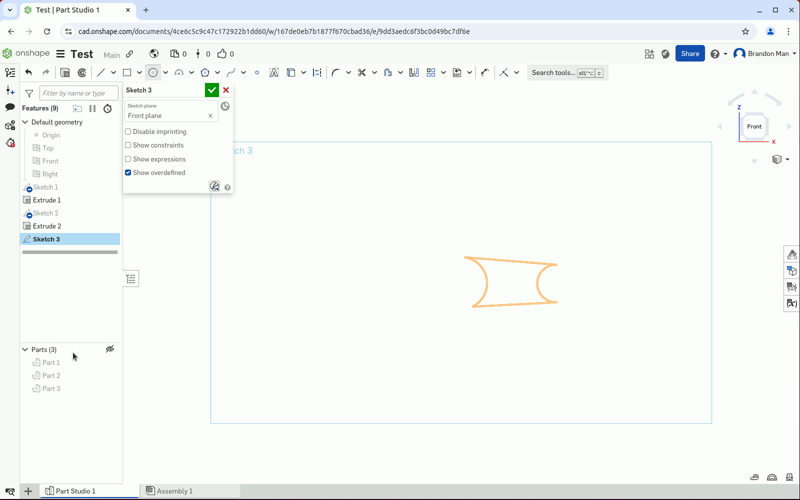
key_down(shift)
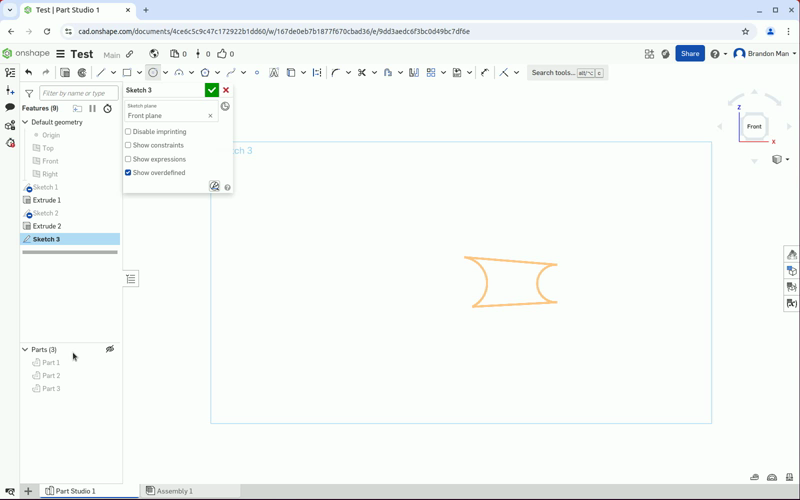
mouse_move(555, 282)
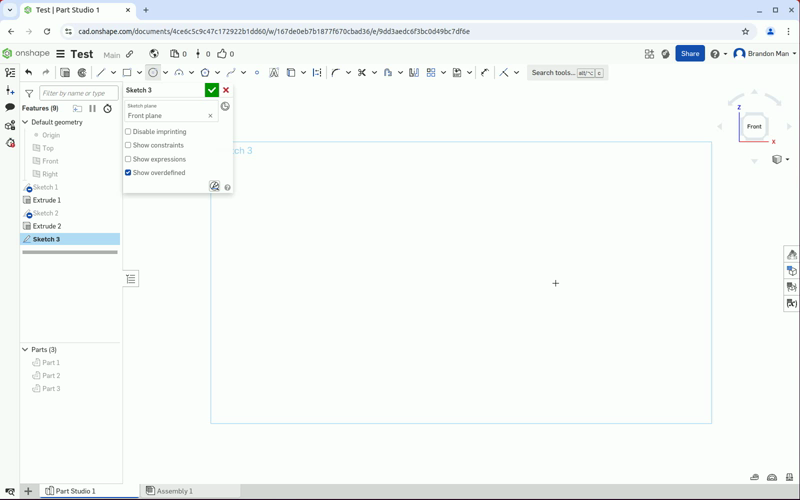
click(555, 282)
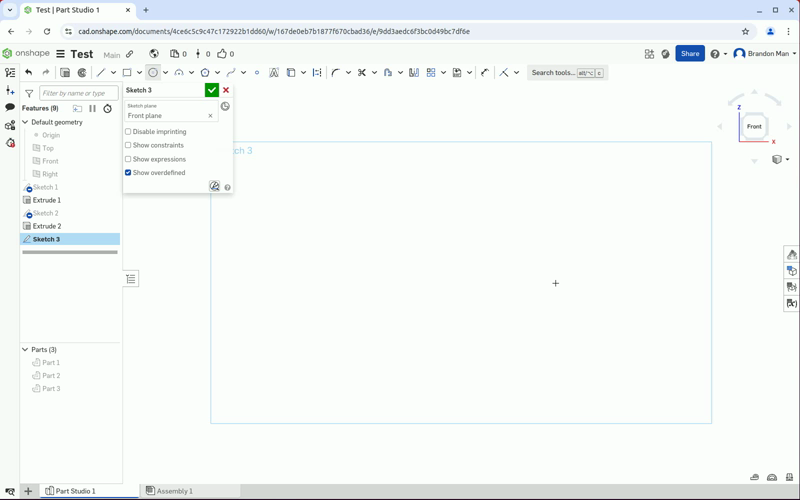
key_up(shift)
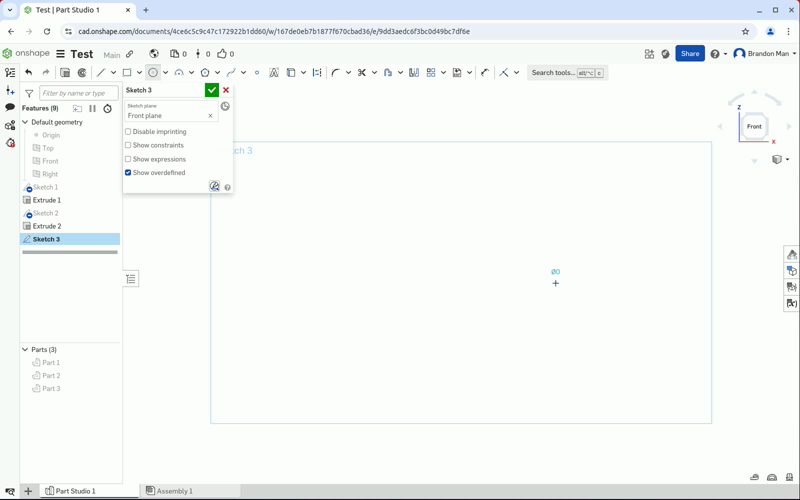
mouse_move(573, 282)
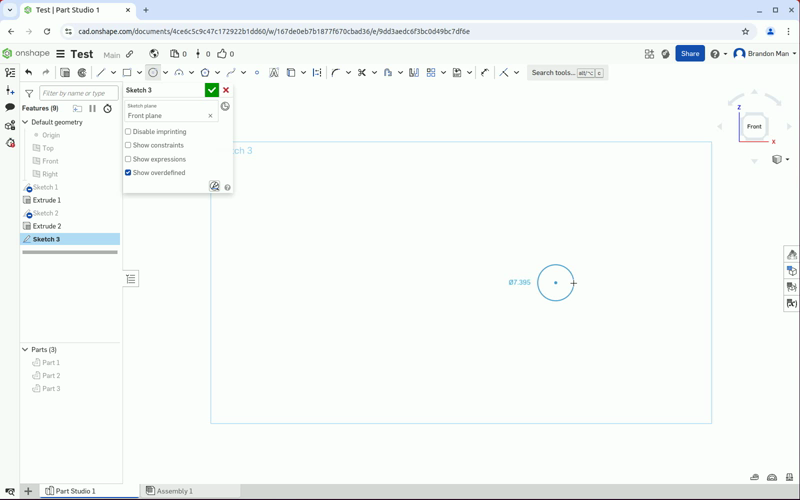
click(573, 282)
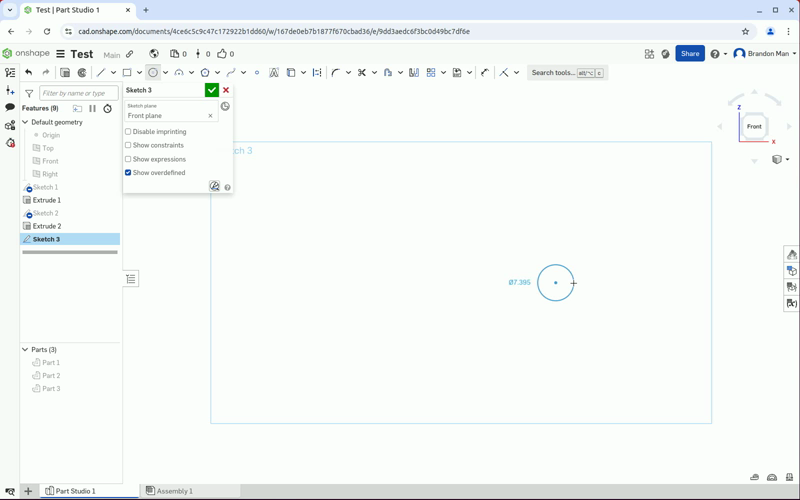
key(esc)
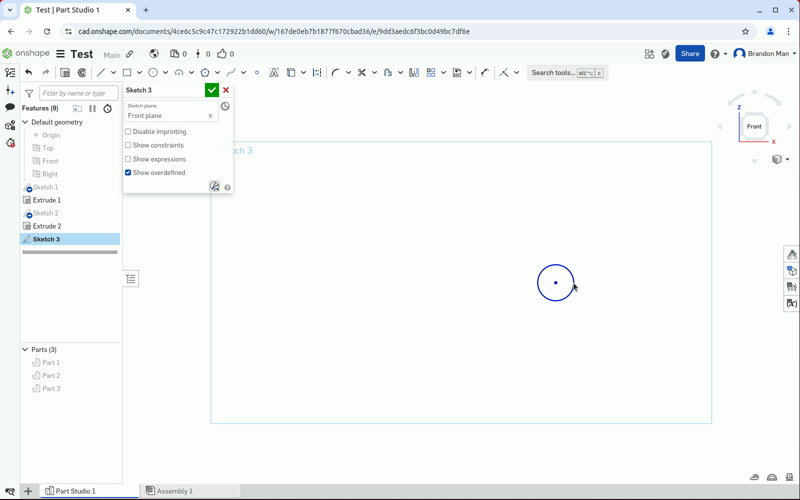
key(c)
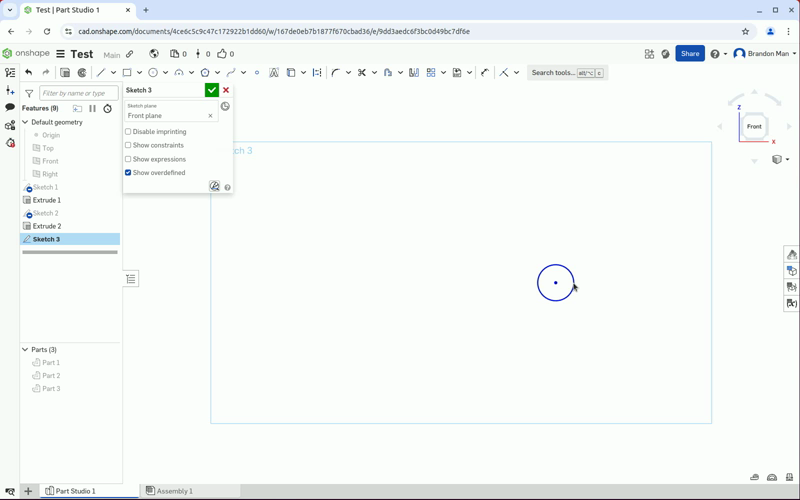
key_down(shift)
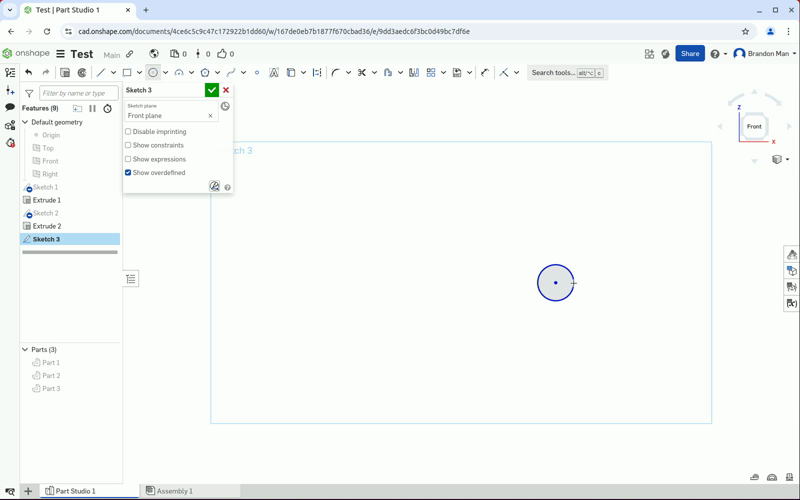
mouse_move(555, 282)
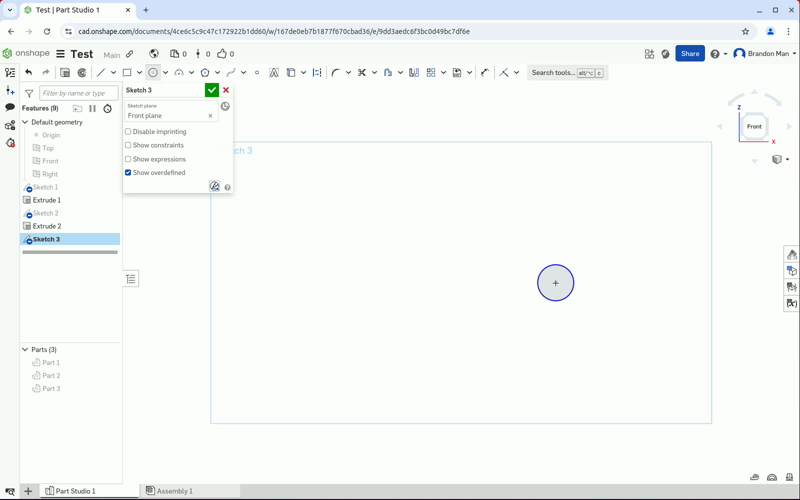
click(555, 282)
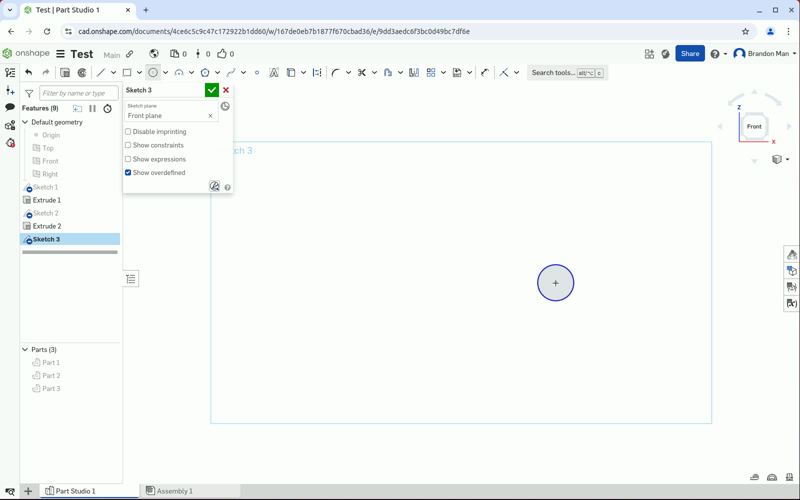
key_up(shift)
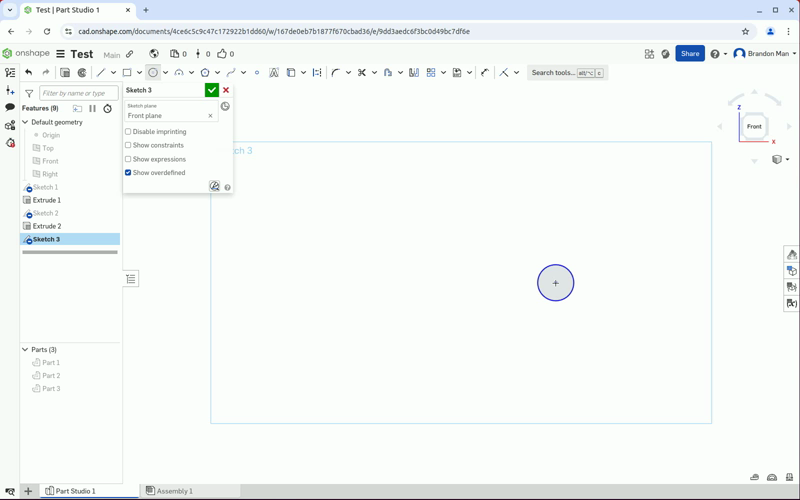
mouse_move(566, 282)
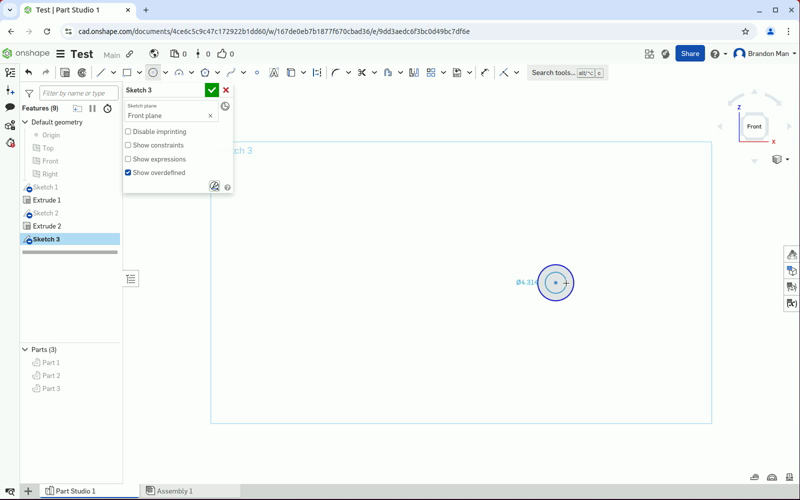
click(566, 282)
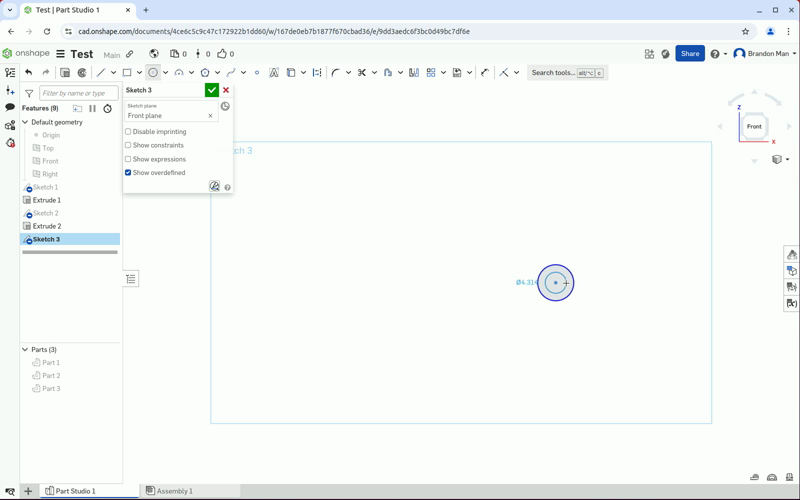
key(esc)
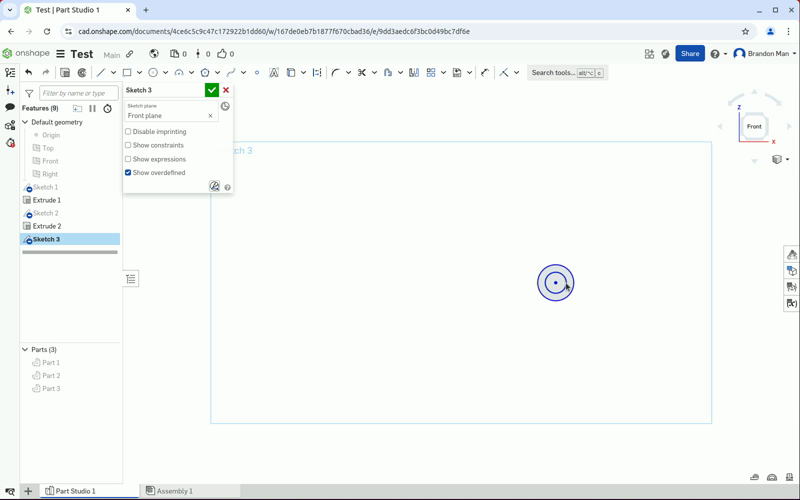
mouse_move(545, 269)
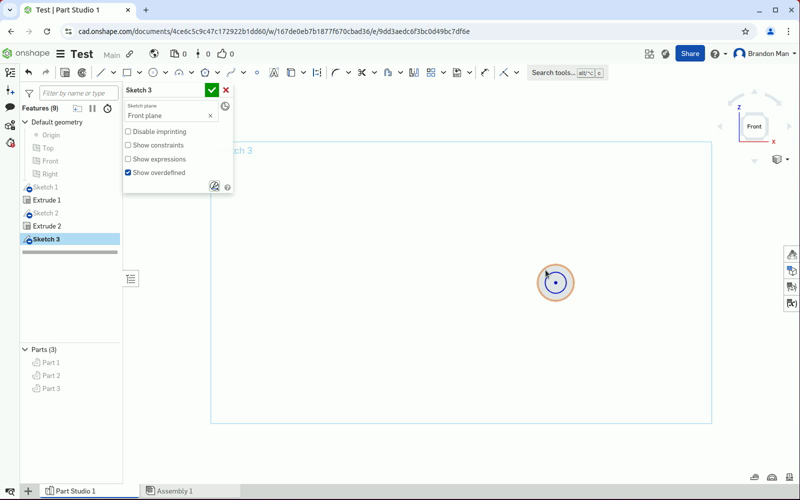
scroll(6)
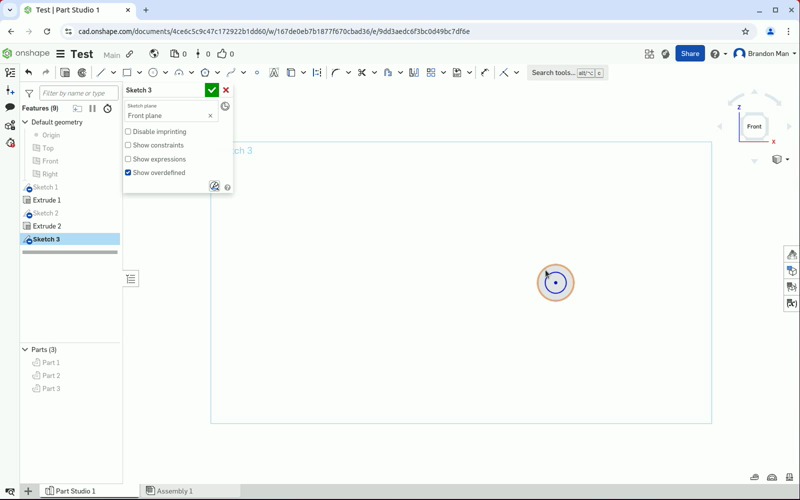
scroll(6)
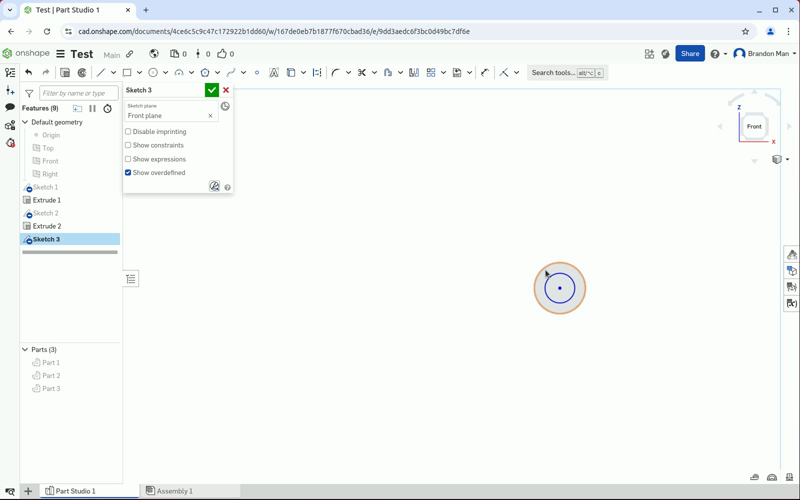
scroll(6)
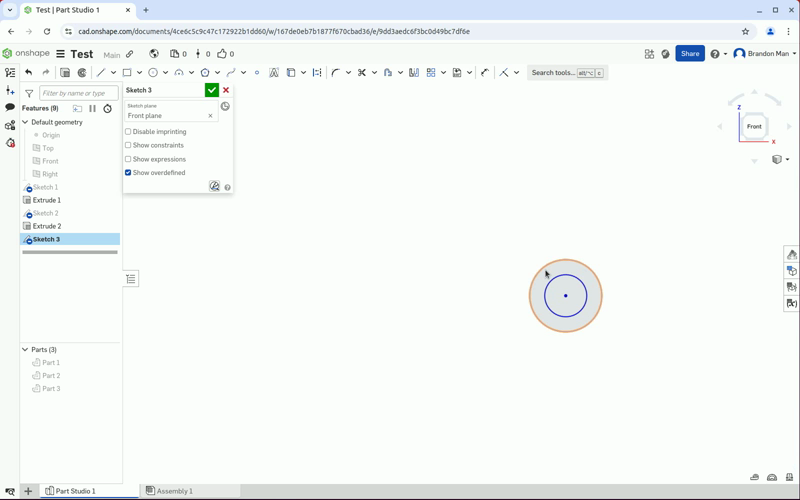
scroll(6)
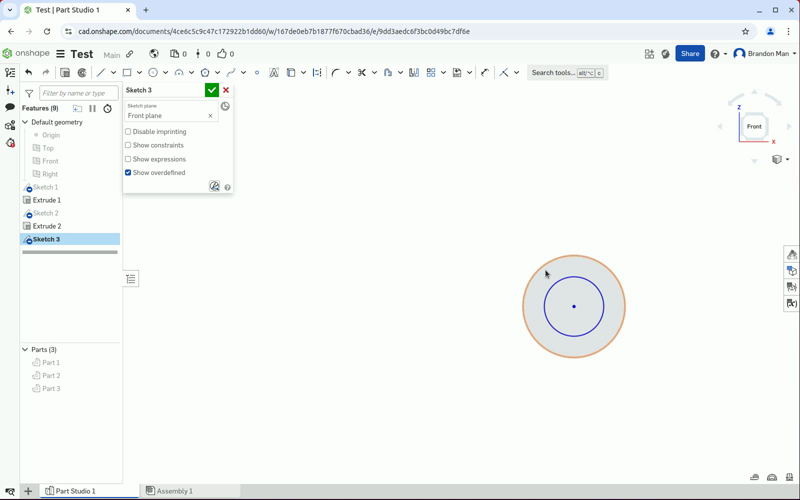
scroll(6)
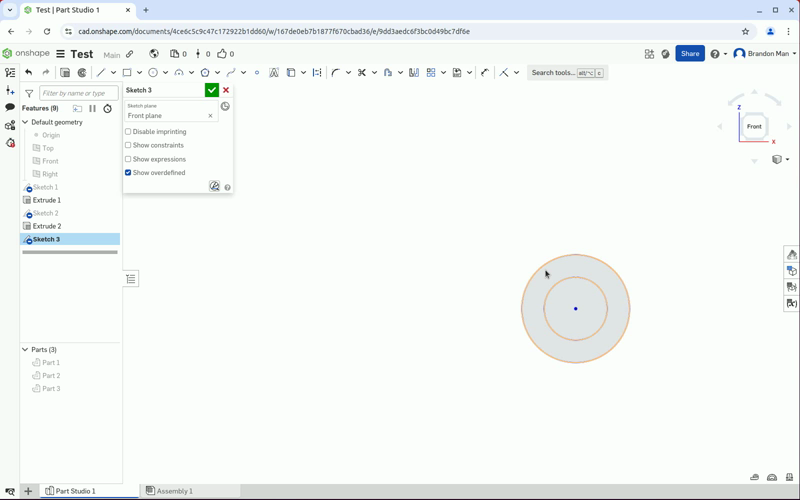
scroll(6)
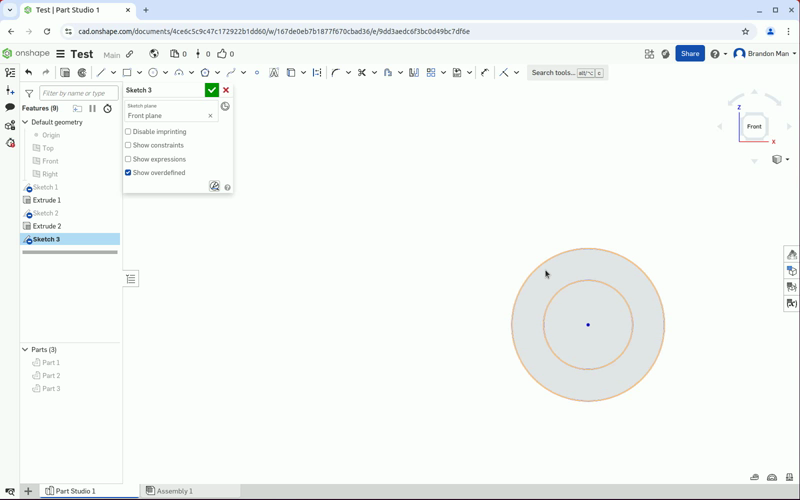
scroll(6)
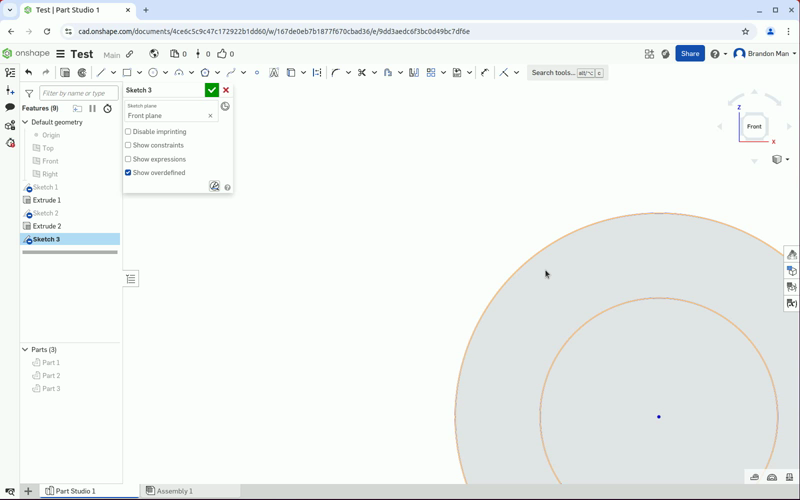
click(545, 269)
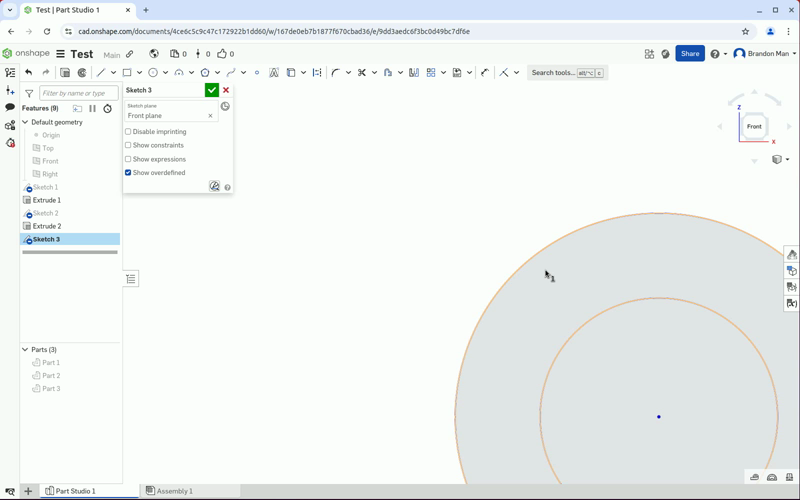
scroll(-6)
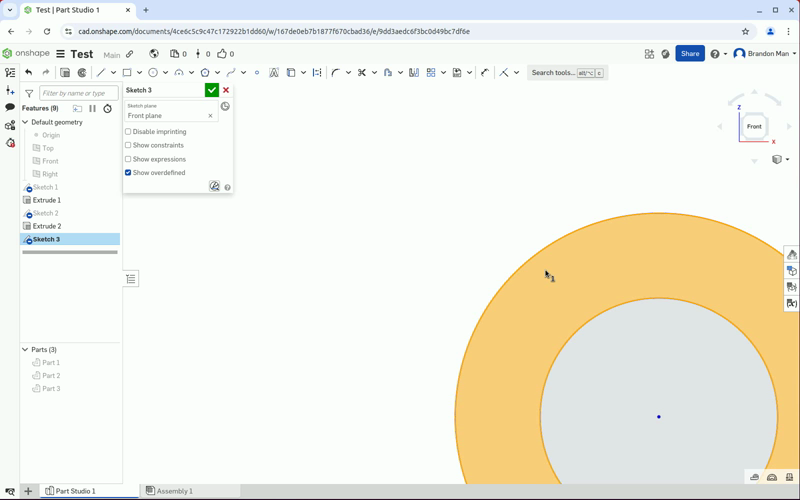
scroll(-6)
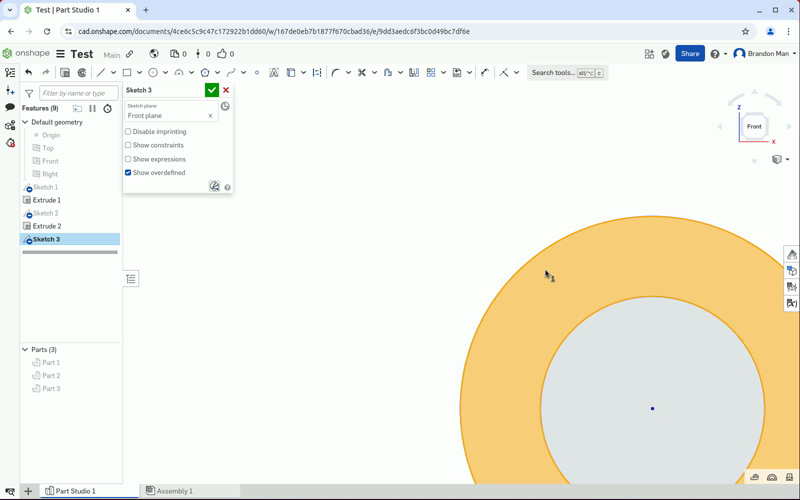
scroll(-6)
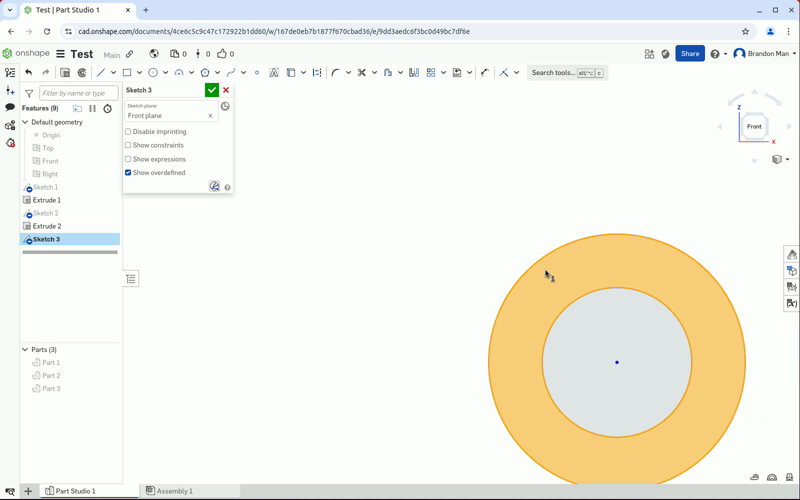
scroll(-6)
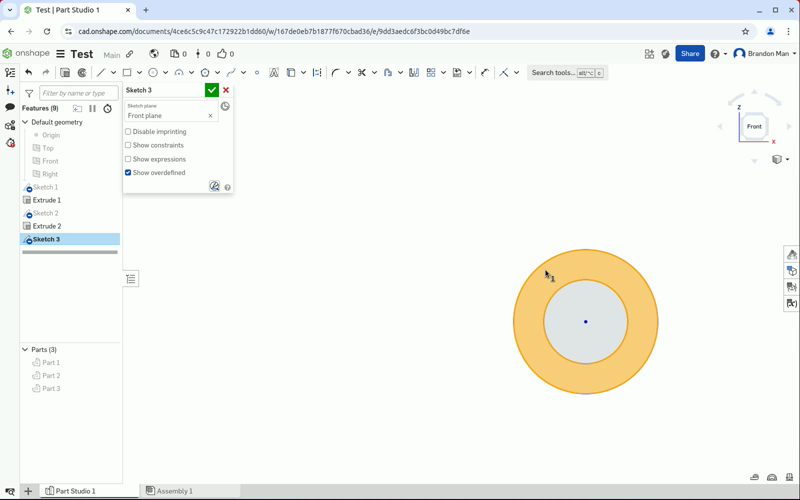
scroll(-6)
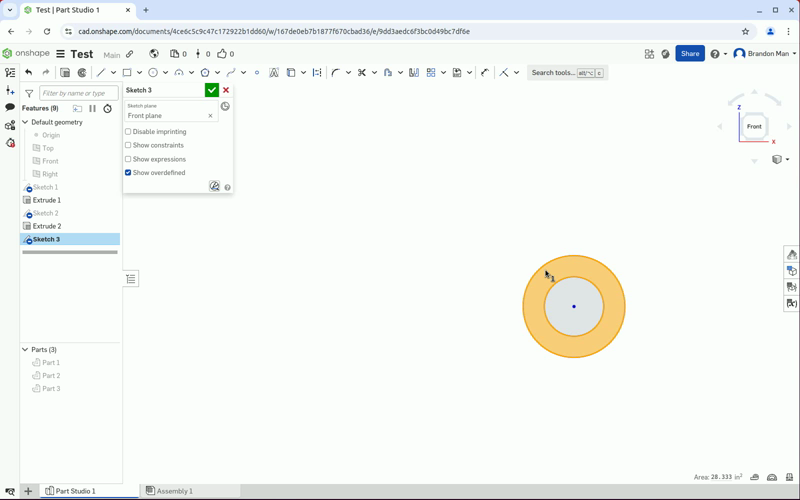
scroll(-6)
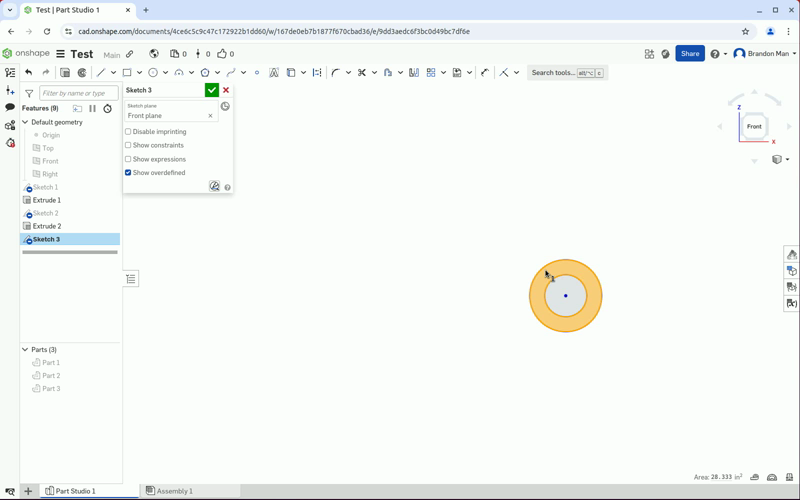
scroll(-6)
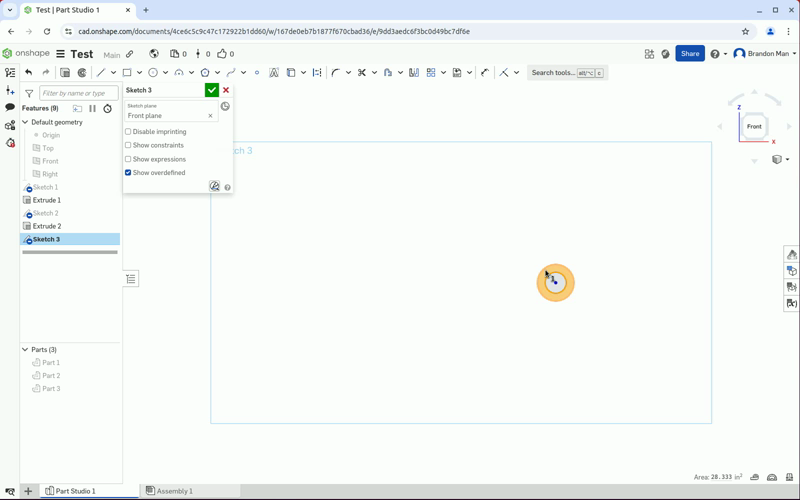
mouse_move(73, 352)
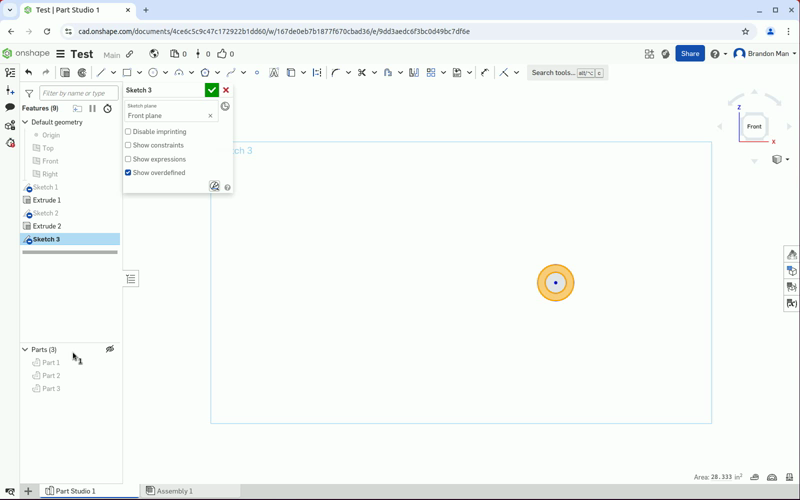
key(shift+y)
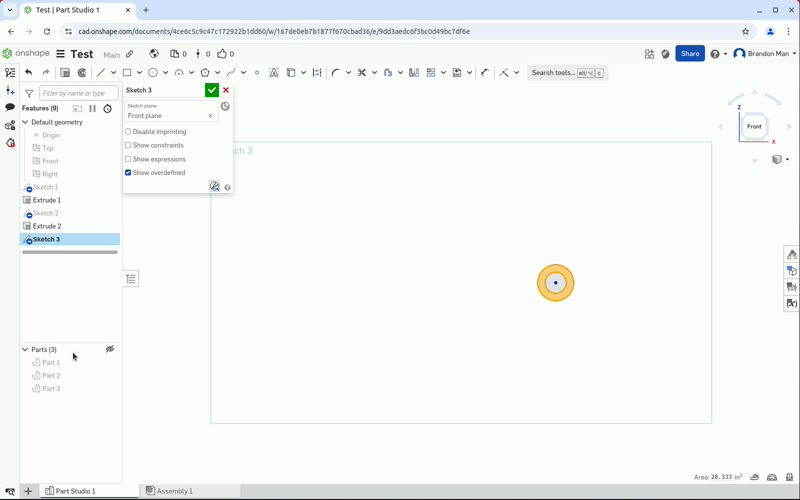
key(shift+e)
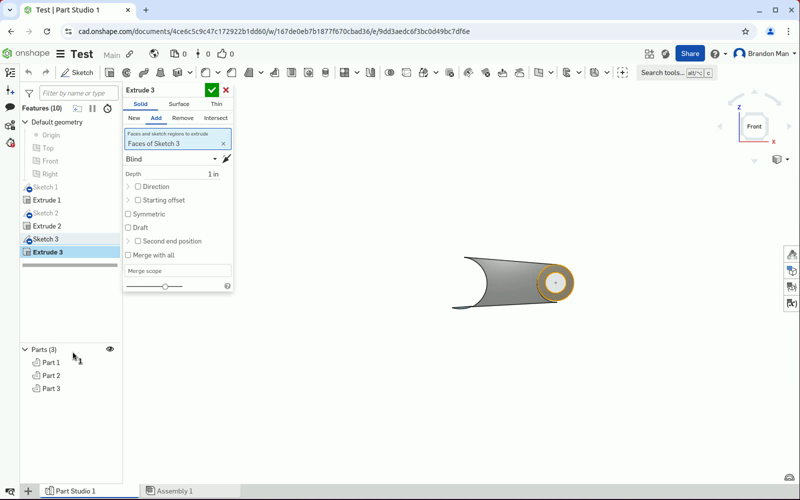
mouse_move(143, 106)
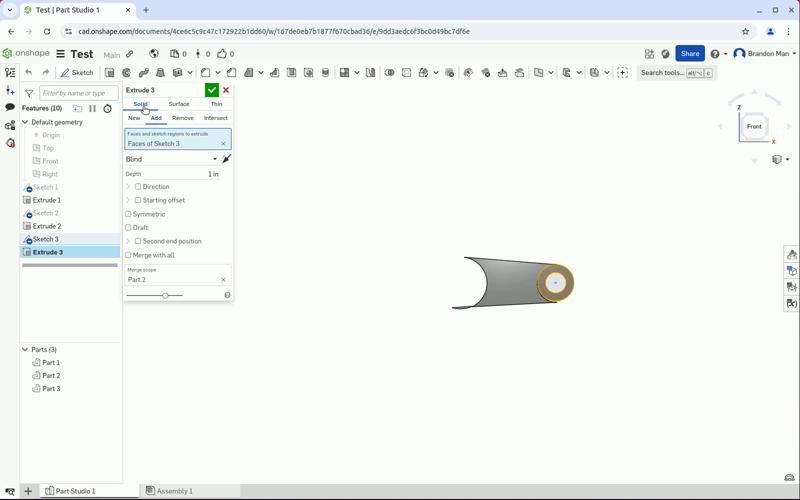
click(143, 106)
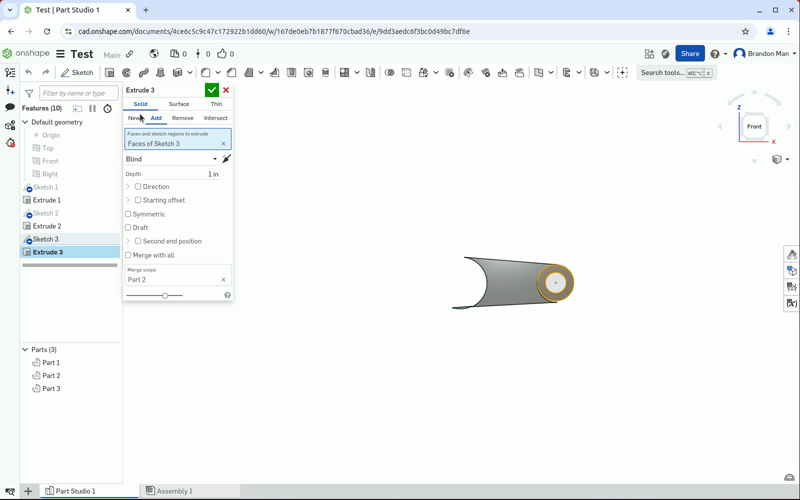
mouse_move(137, 120)
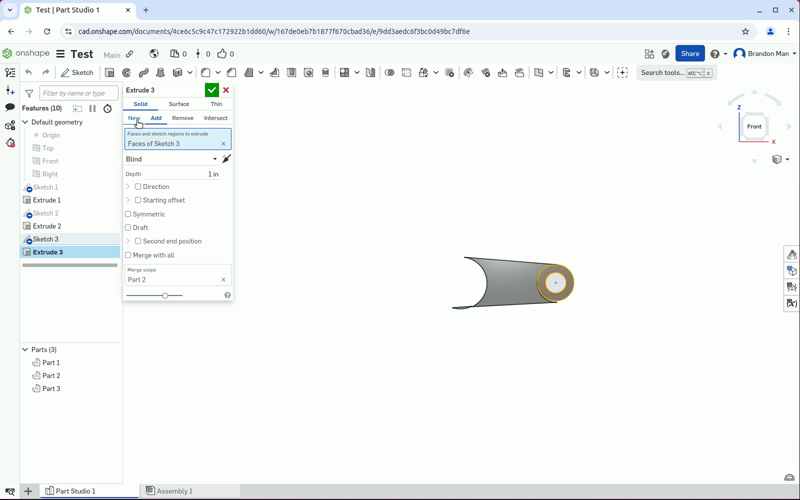
click(137, 120)
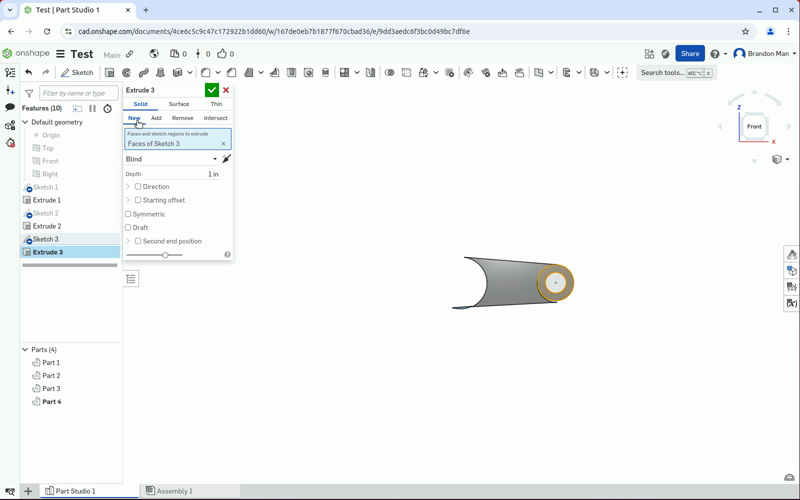
key(tab, 4)
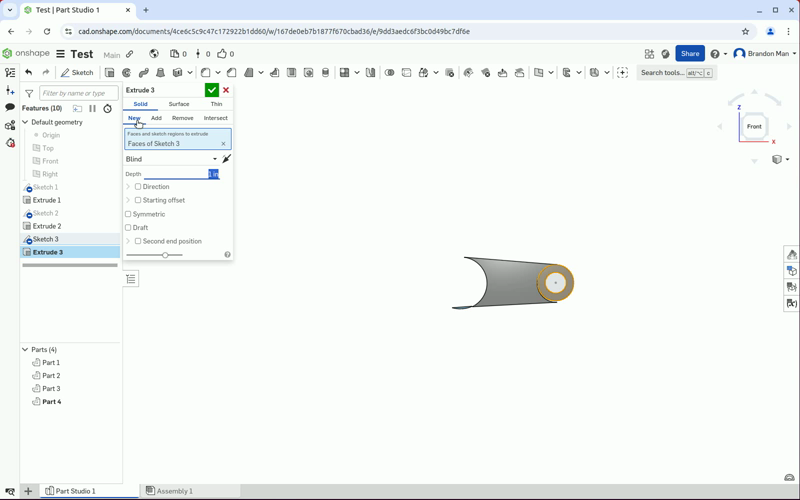
text(0.481)
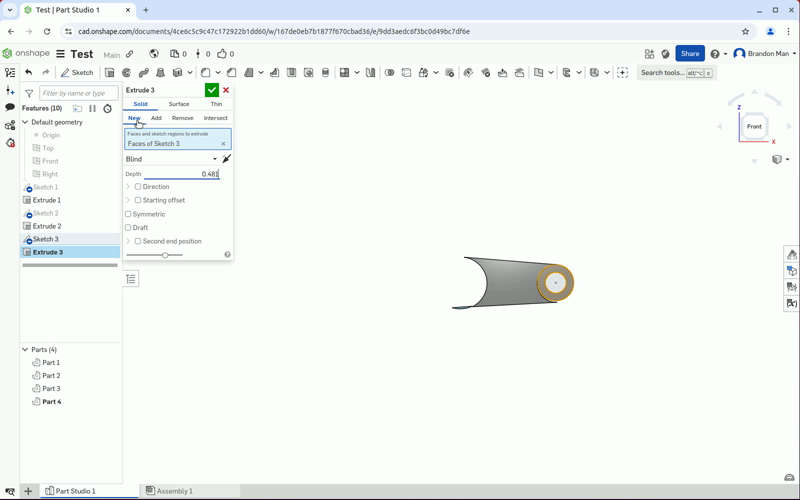
key(enter)
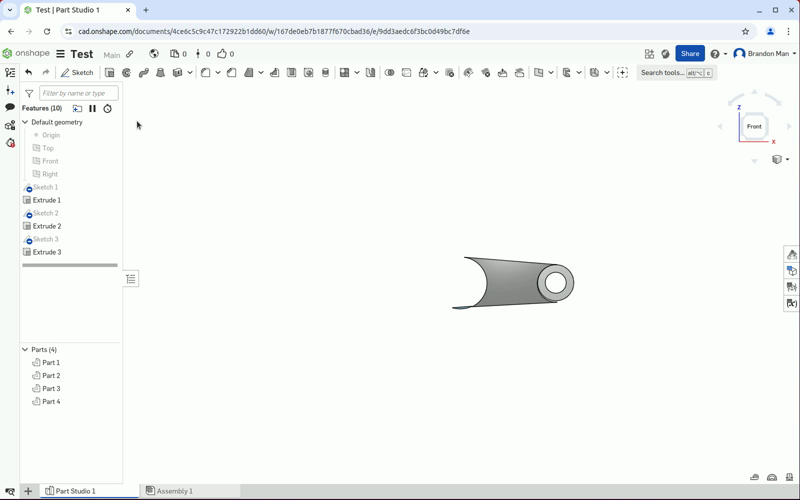
key(shift+h)
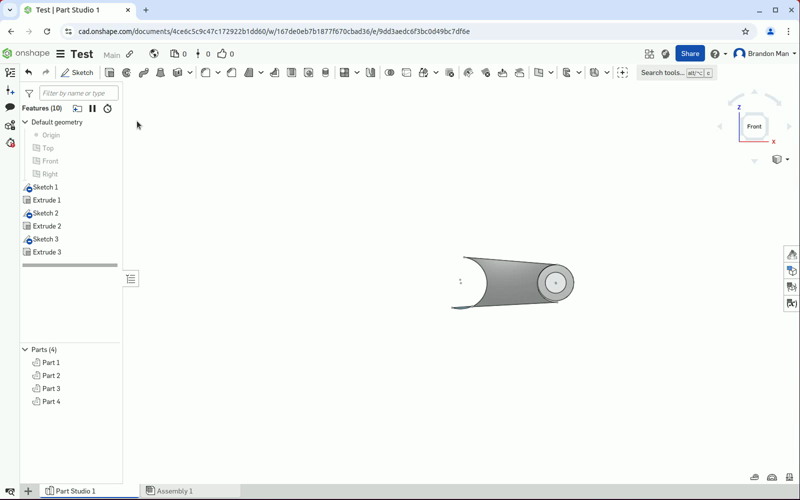
key(shift+h)
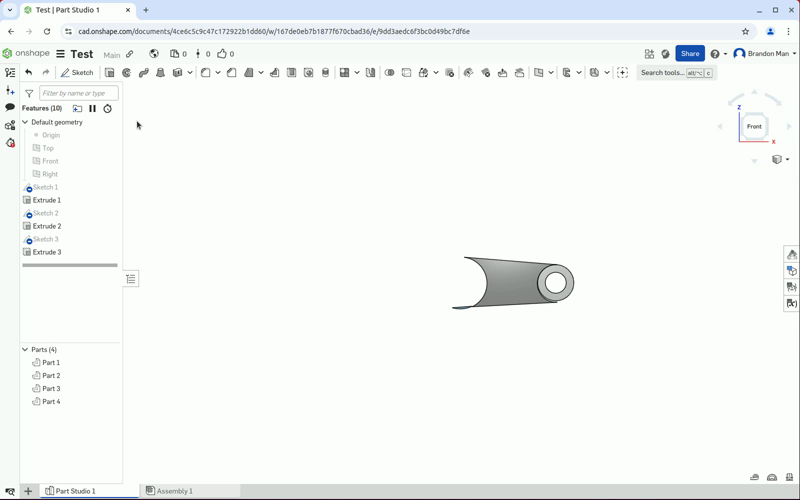
mouse_move(73, 189)
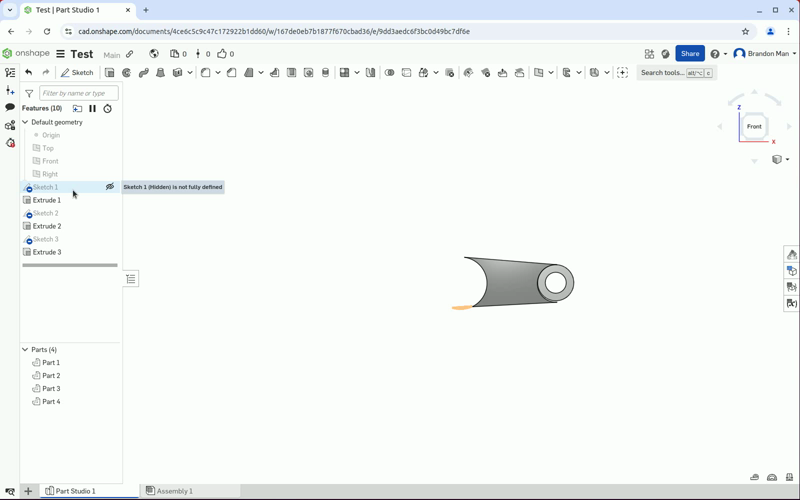
click(73, 189)
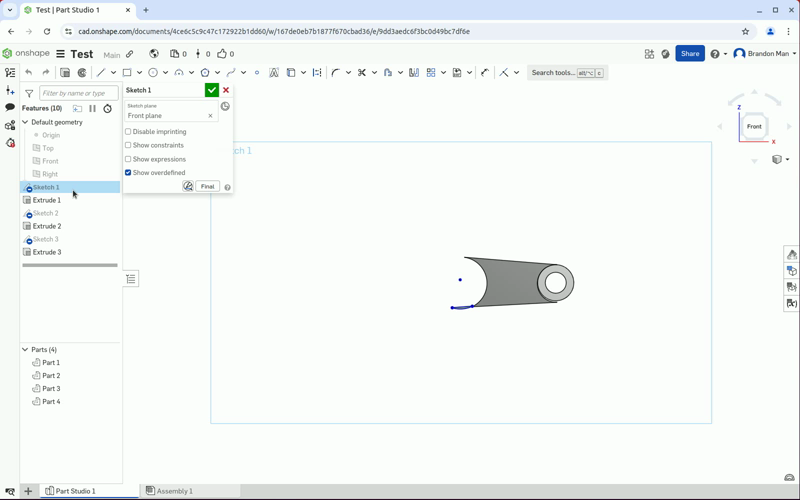
mouse_move(229, 92)
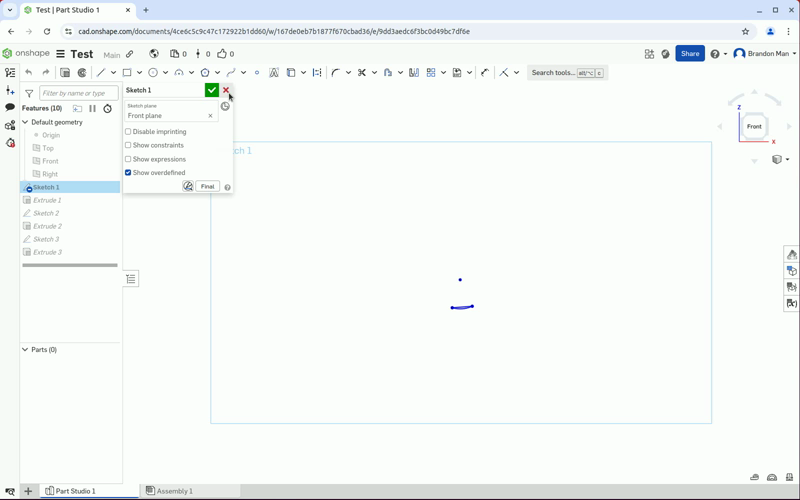
click(229, 92)
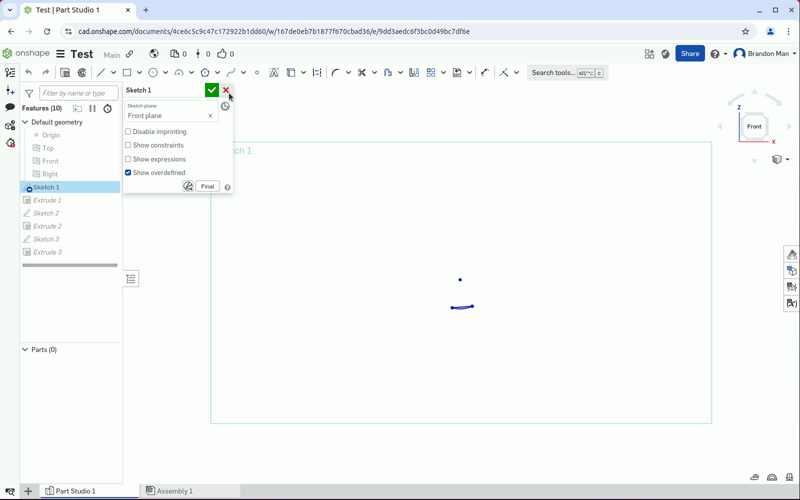
key(shift+s)
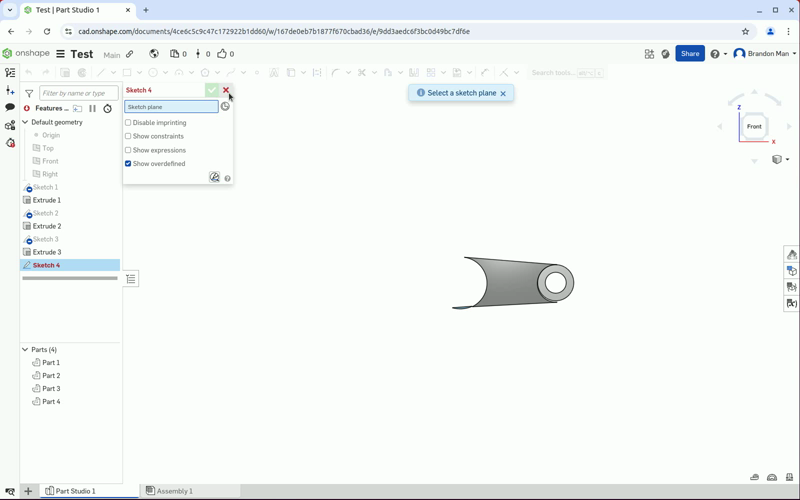
mouse_move(73, 163)
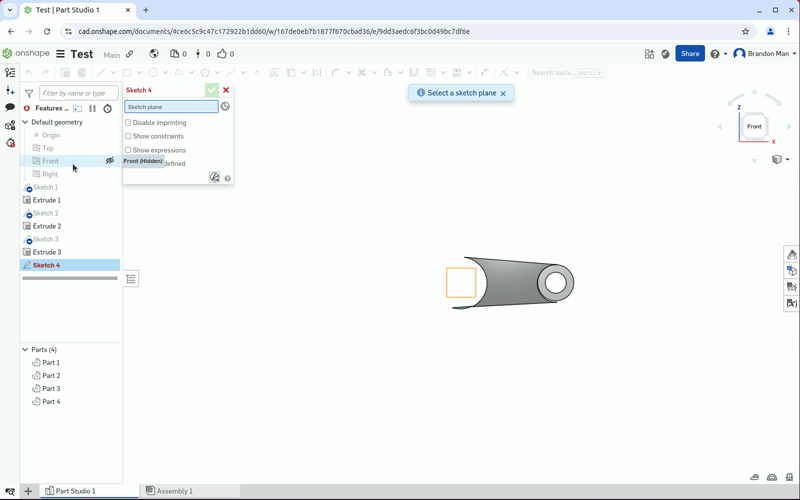
click(73, 163)
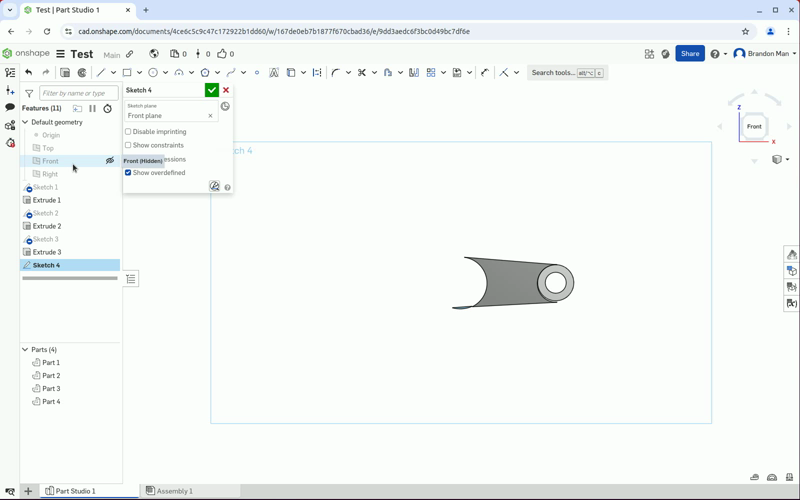
mouse_move(73, 352)
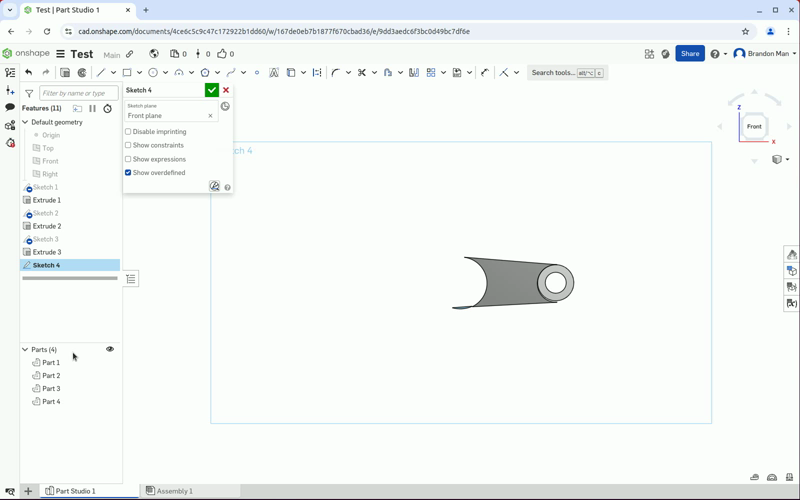
key(y)
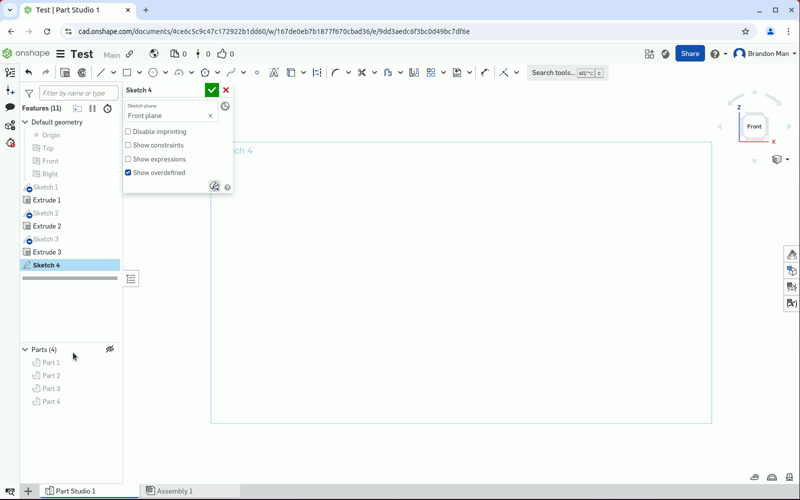
key(l)
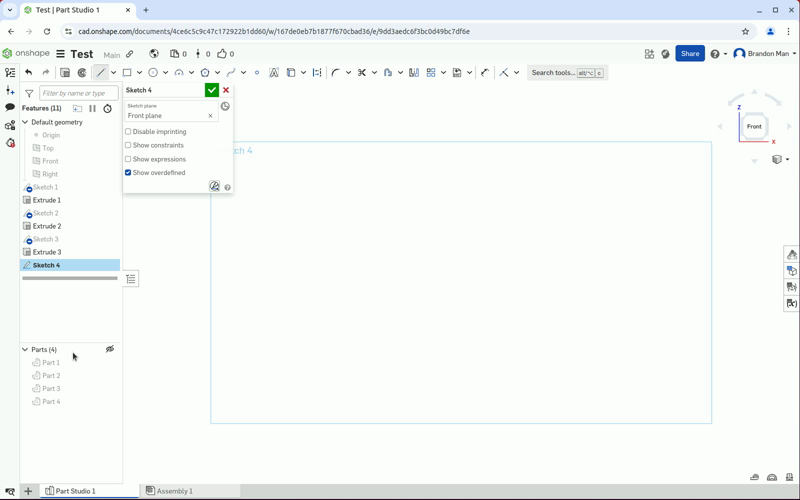
key_down(shift)
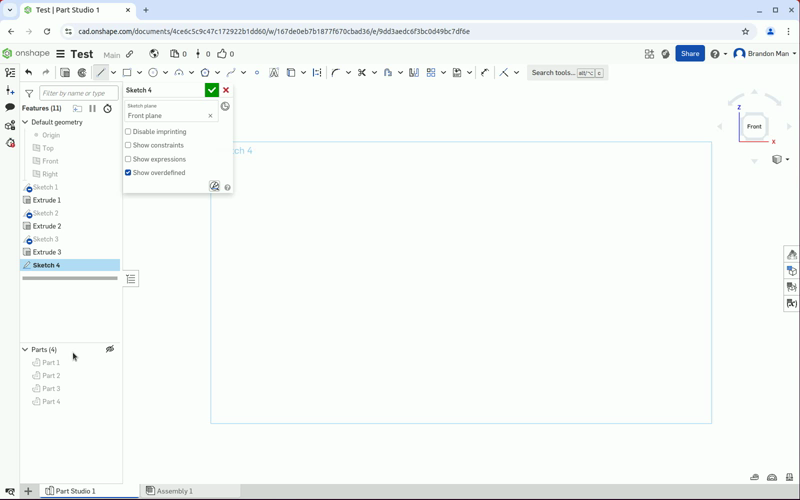
mouse_move(452, 307)
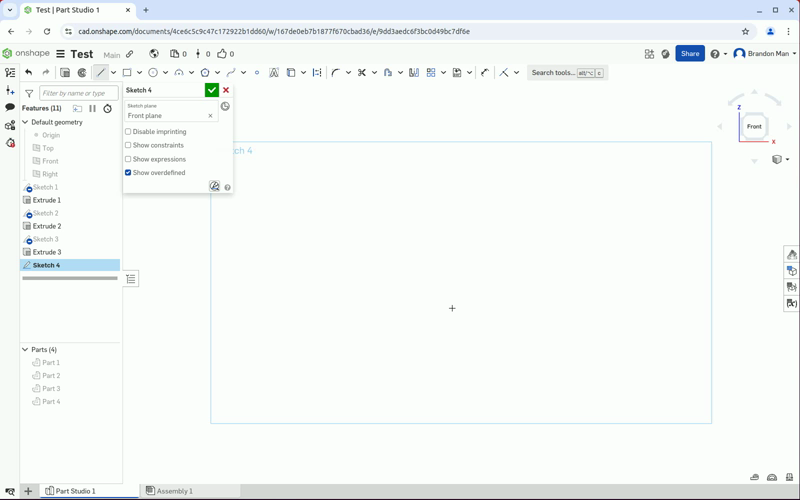
click(452, 307)
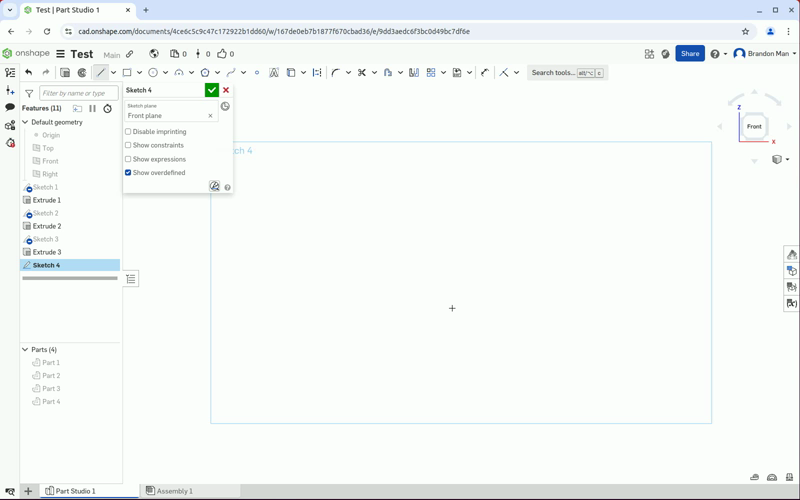
key_up(shift)
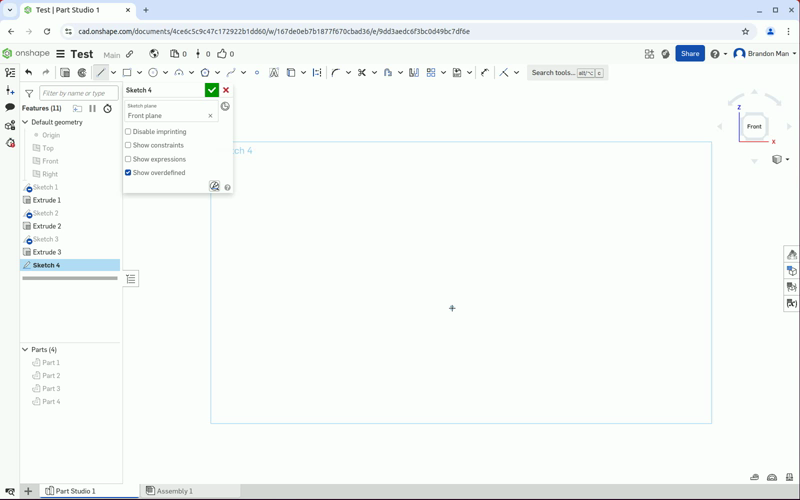
key_down(shift)
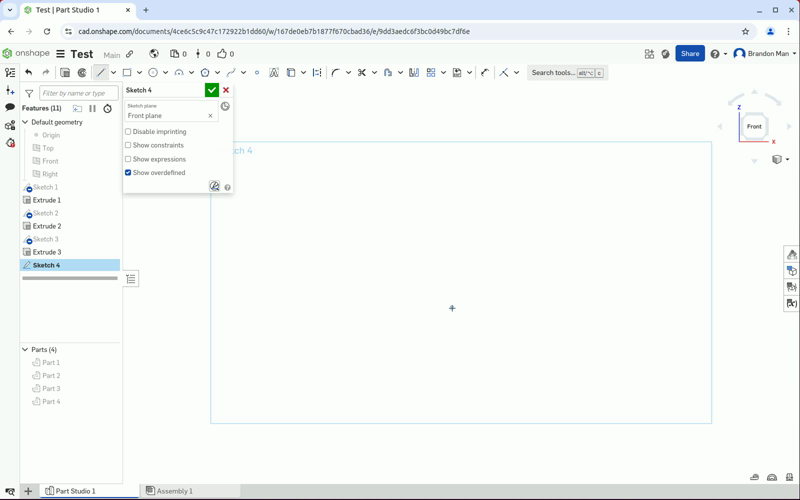
mouse_move(482, 307)
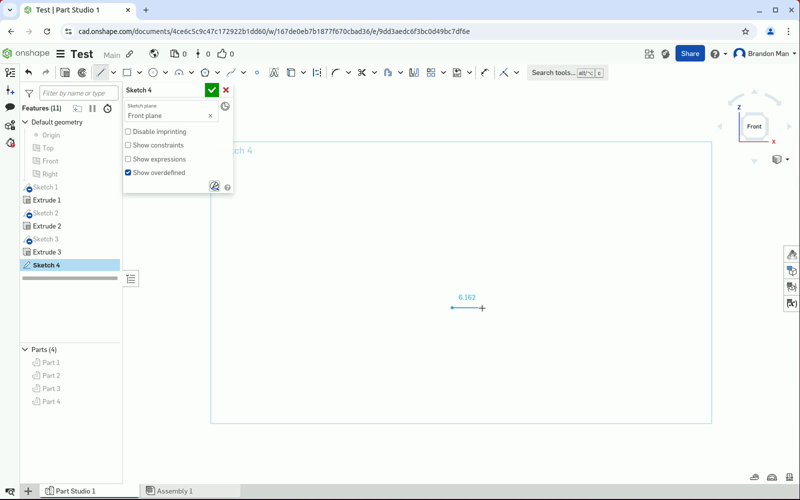
mouse_move(472, 306)
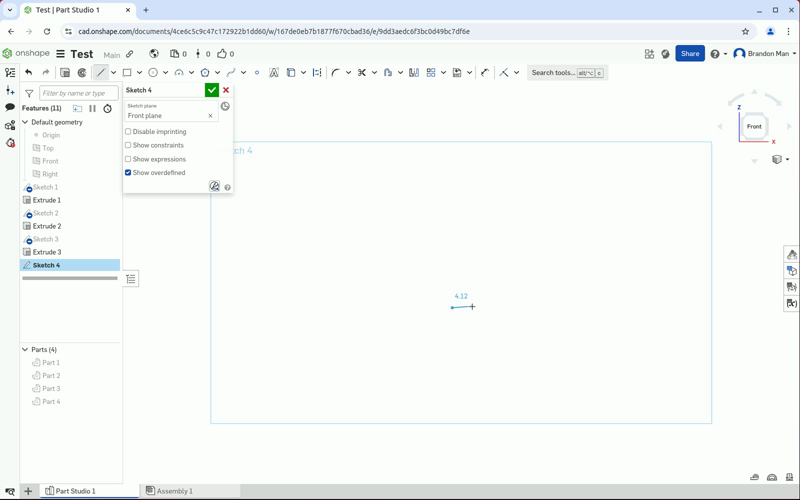
click(472, 306)
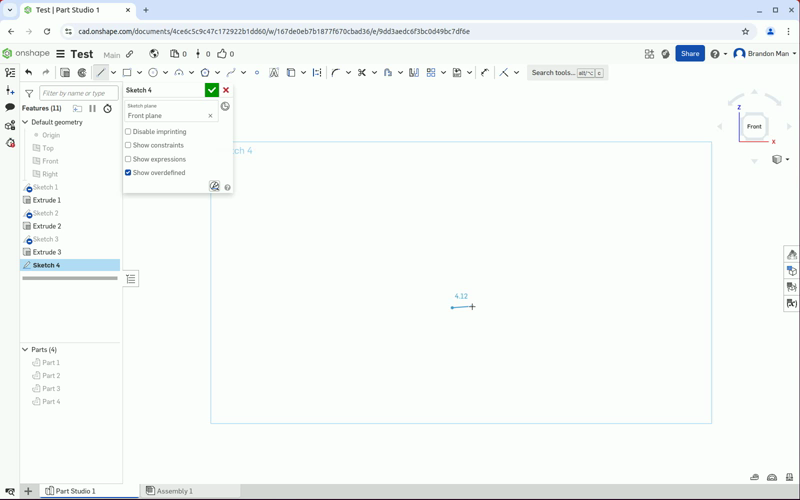
key_up(shift)
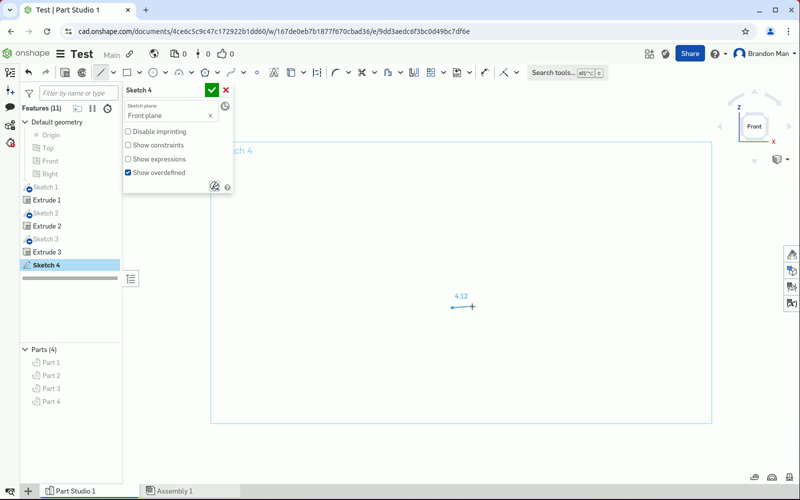
key(esc)
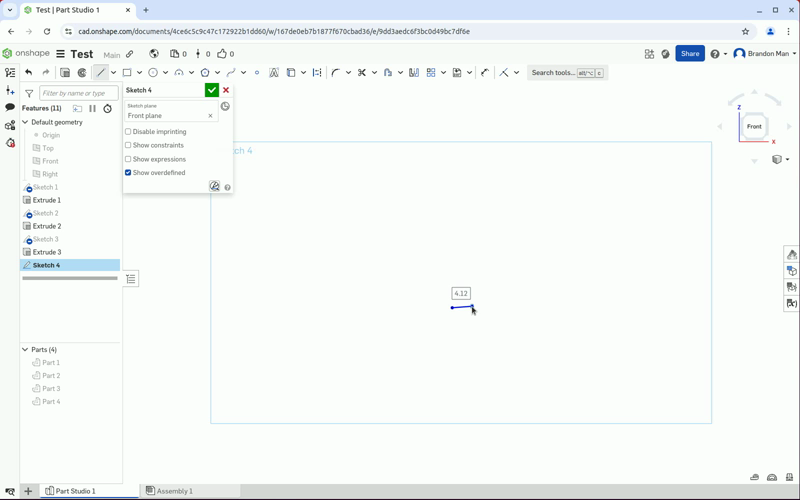
key(a)
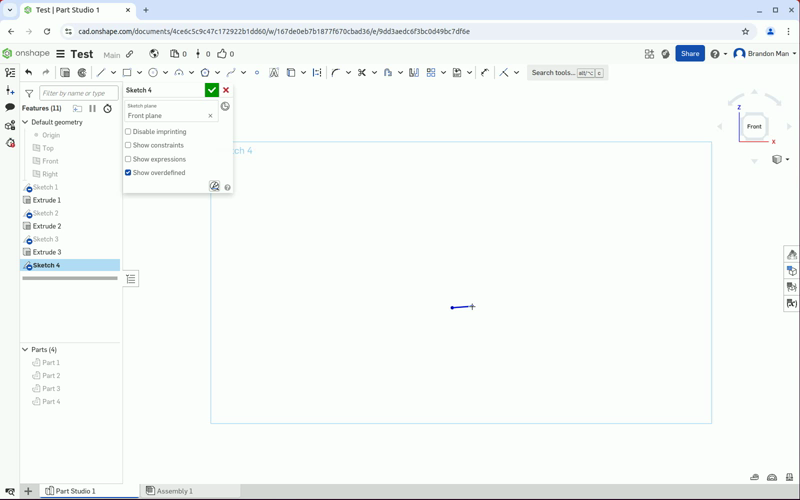
mouse_move(472, 306)
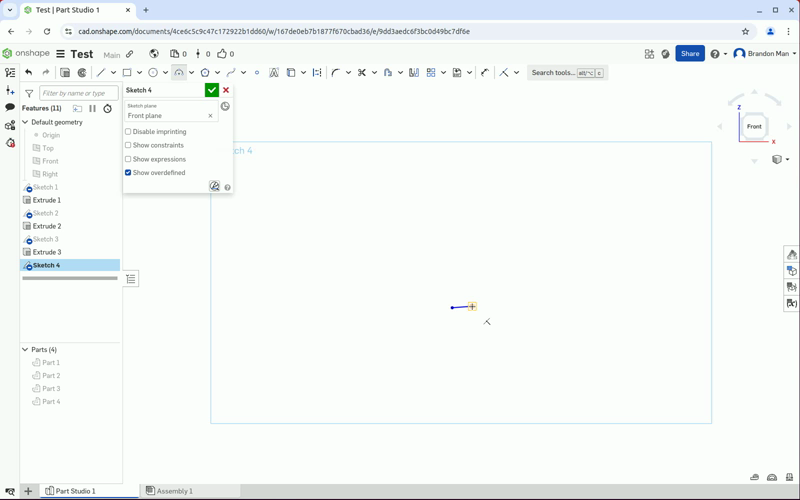
click(472, 306)
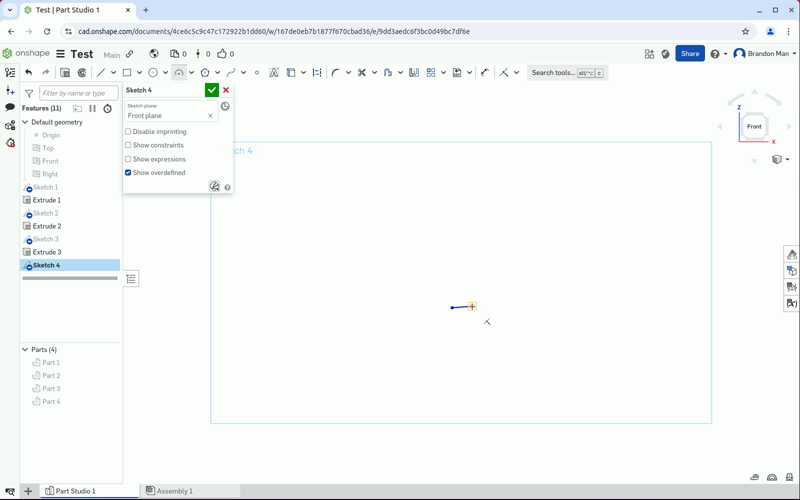
mouse_move(452, 307)
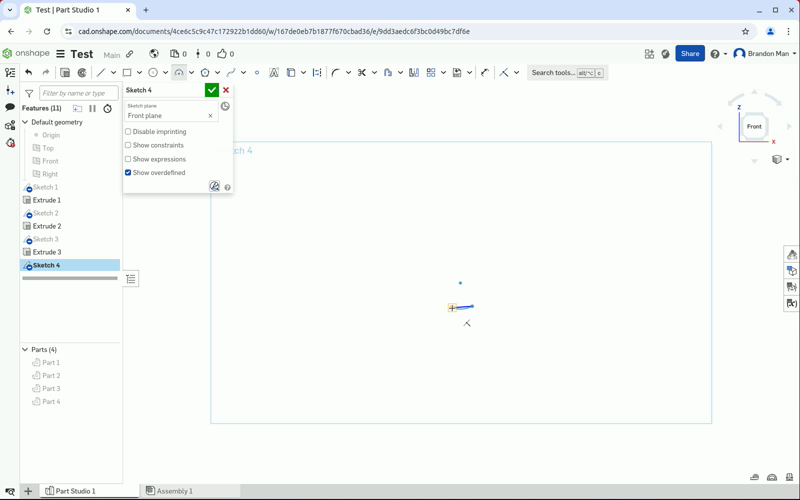
click(452, 307)
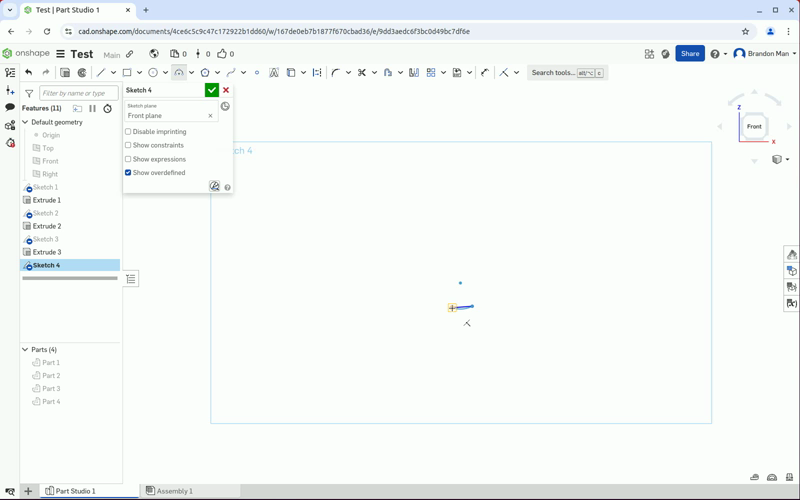
key_down(shift)
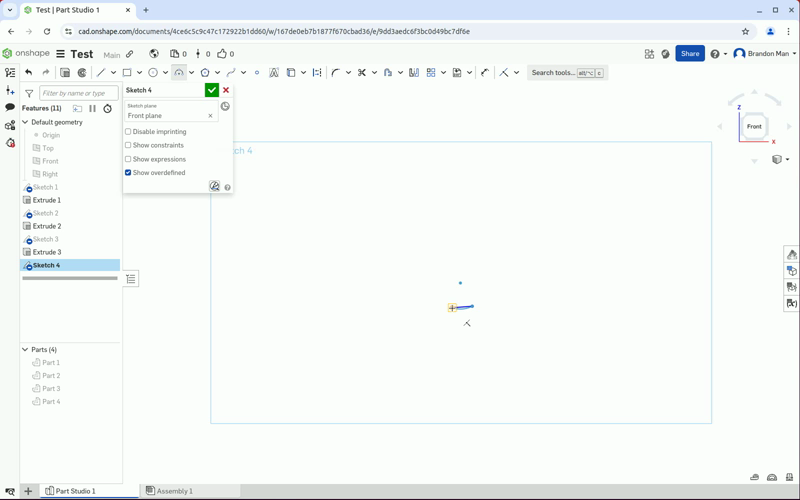
mouse_move(459, 255)
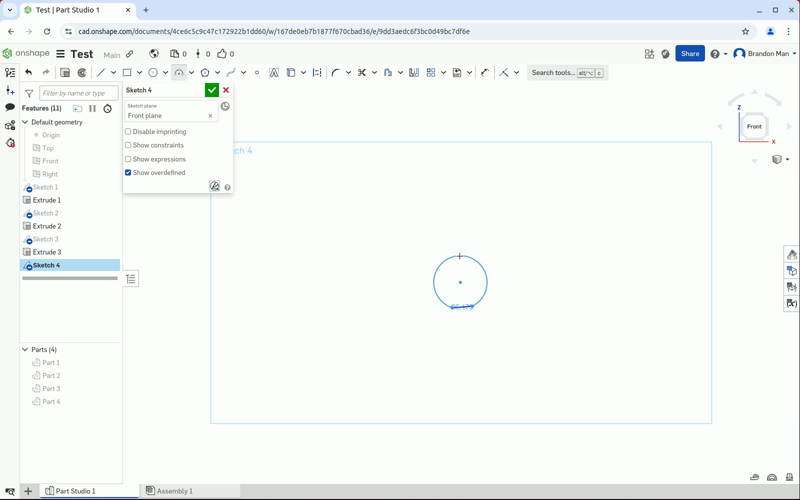
click(459, 255)
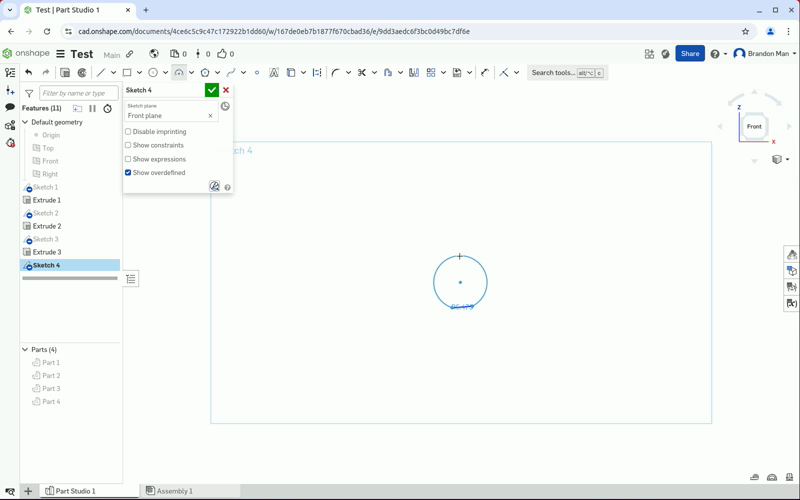
key_up(shift)
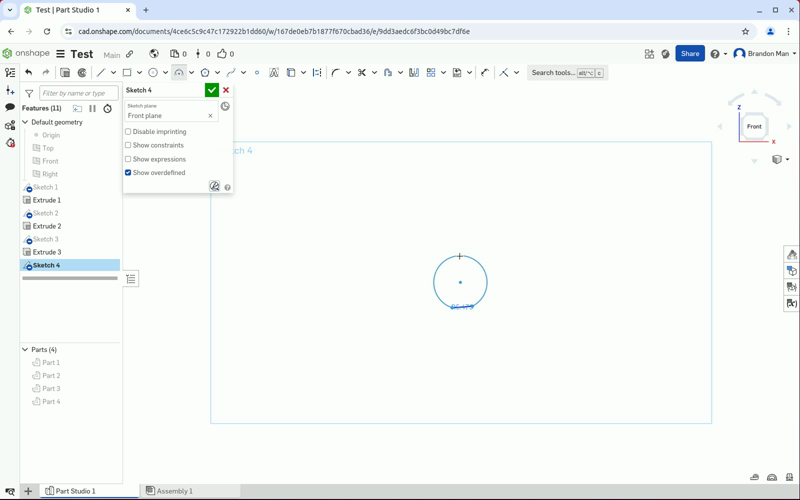
key(esc)
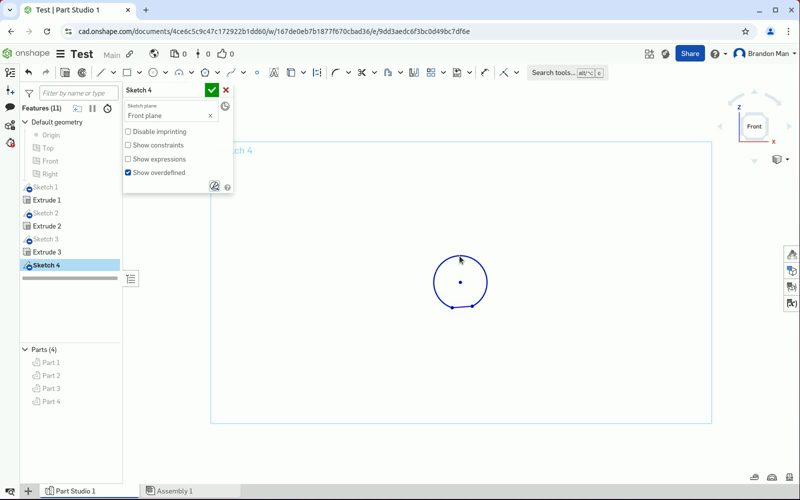
key(c)
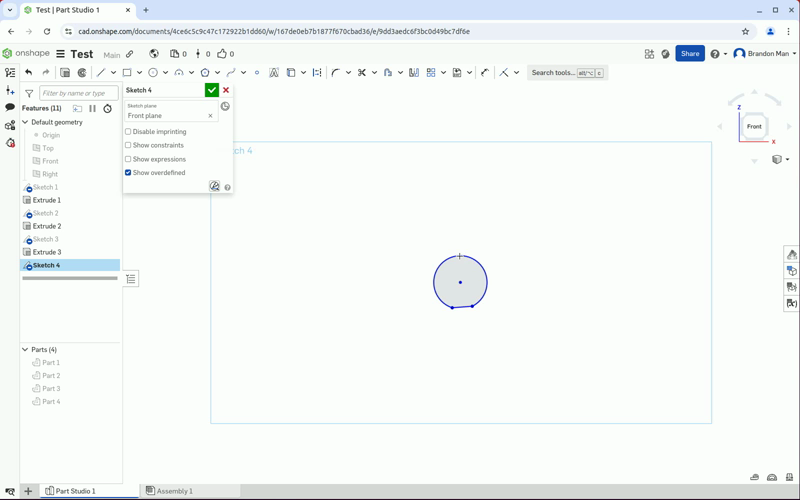
key_down(shift)
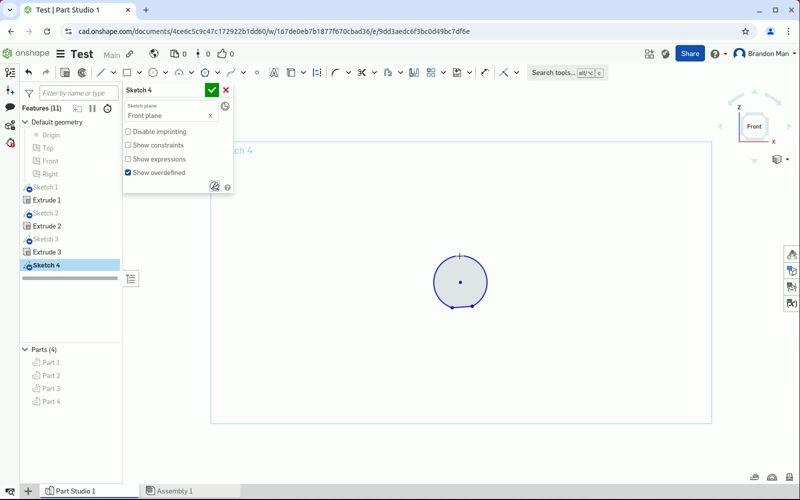
mouse_move(460, 282)
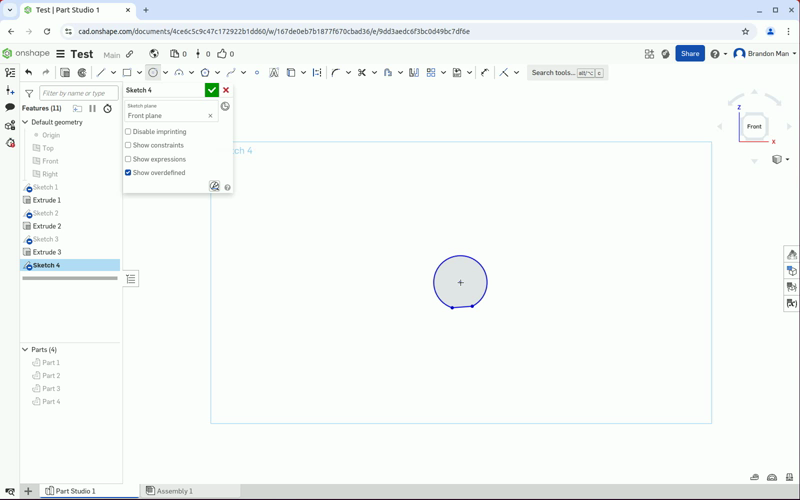
click(460, 282)
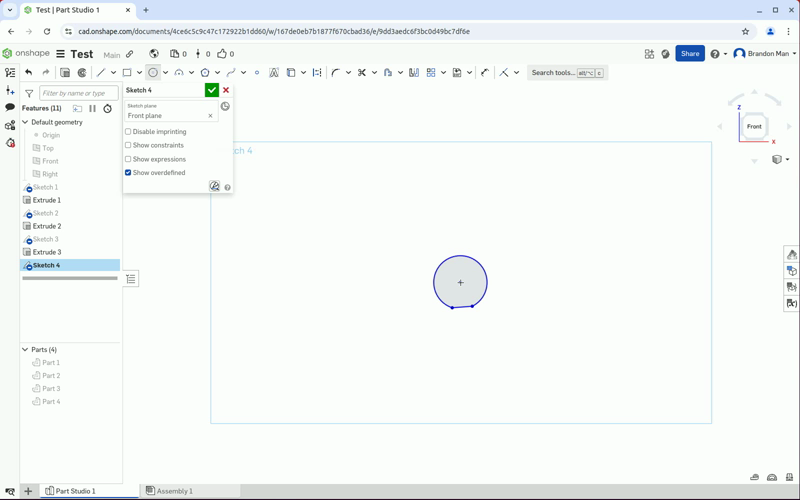
key_up(shift)
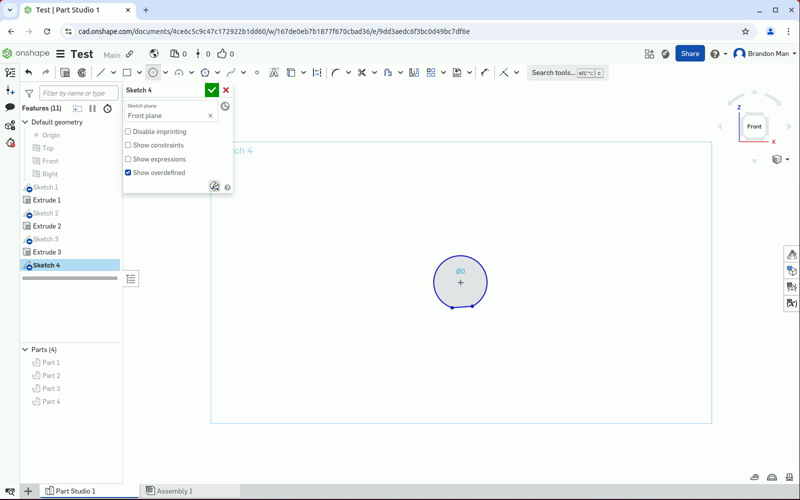
mouse_move(475, 282)
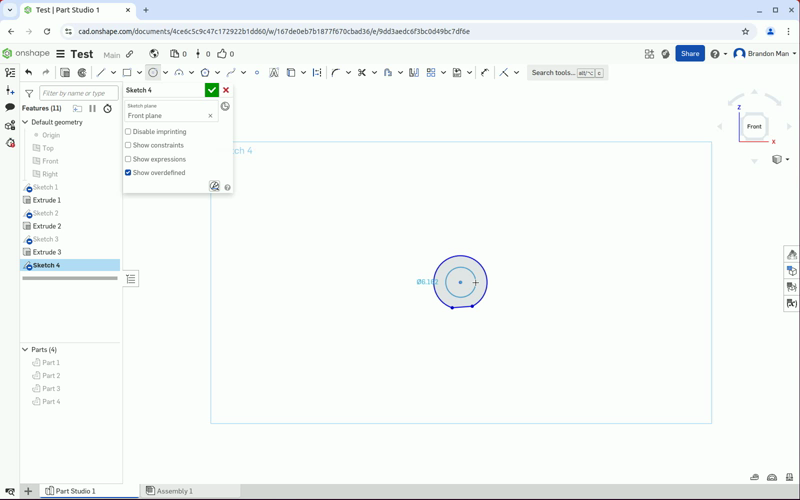
click(475, 282)
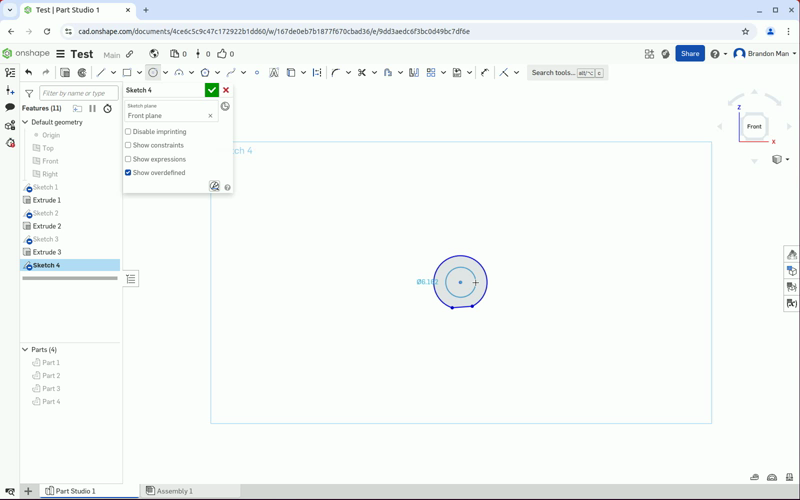
key(esc)
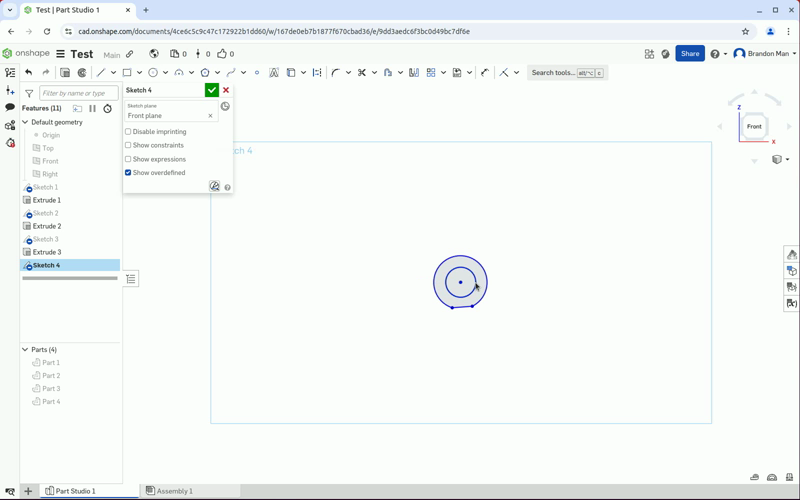
mouse_move(478, 280)
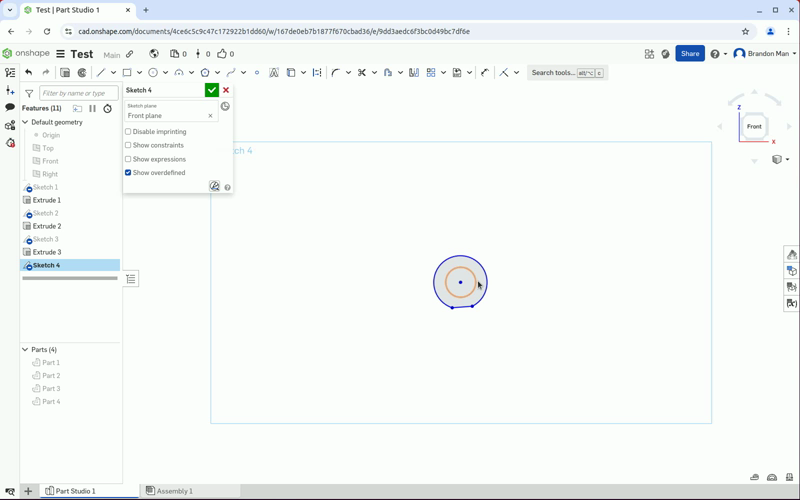
scroll(6)
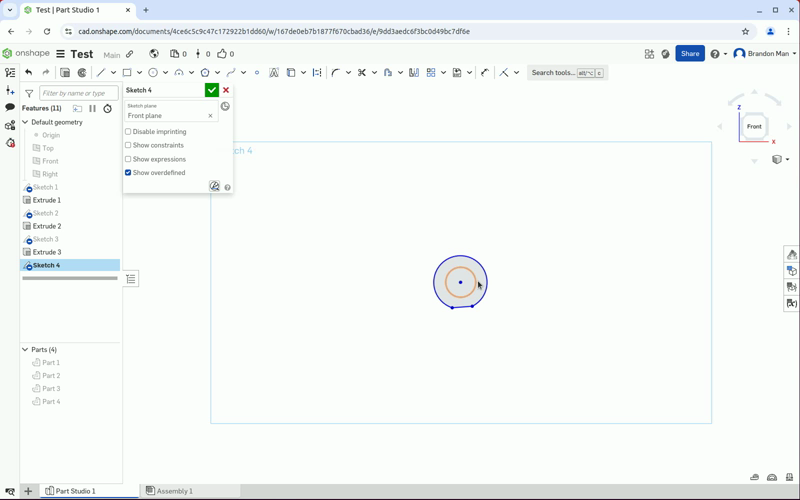
scroll(6)
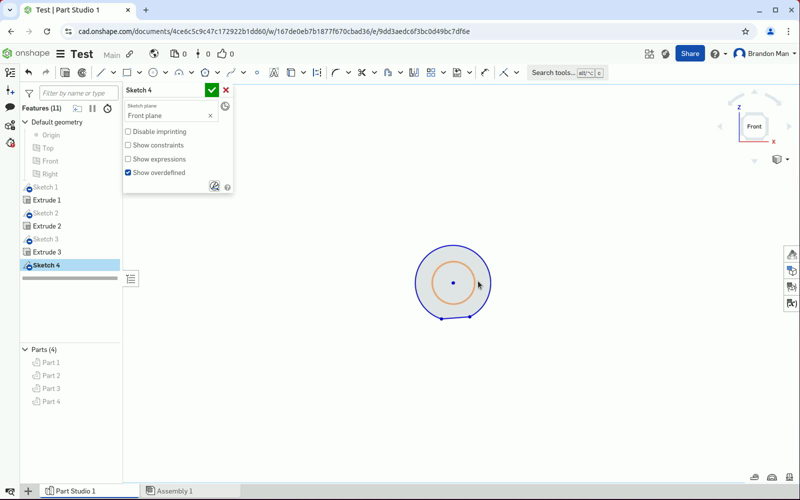
scroll(6)
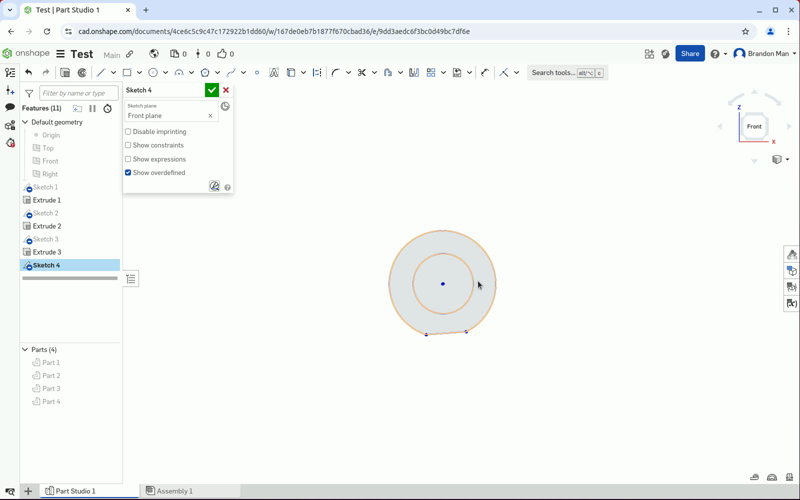
scroll(6)
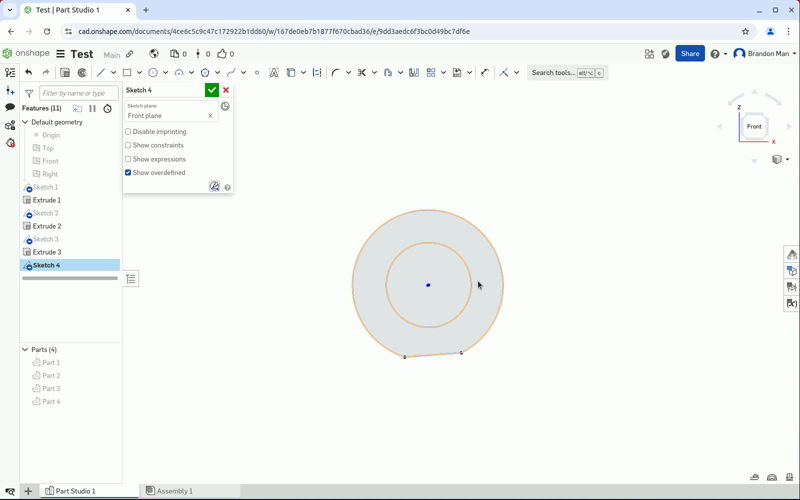
scroll(6)
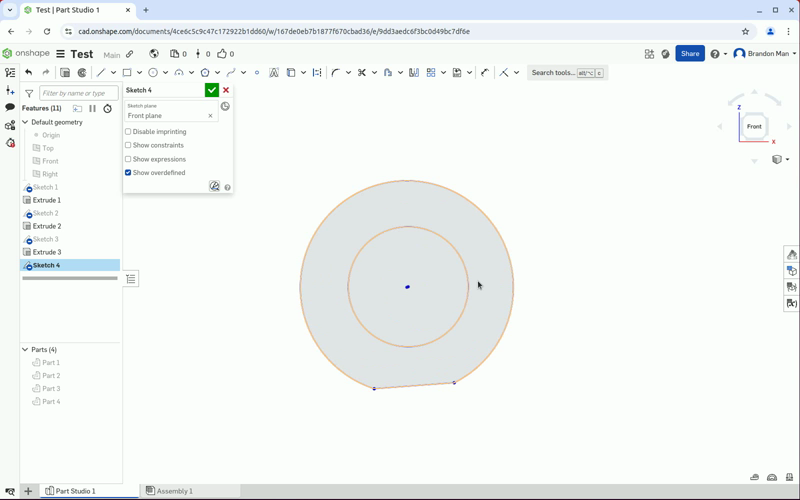
scroll(6)
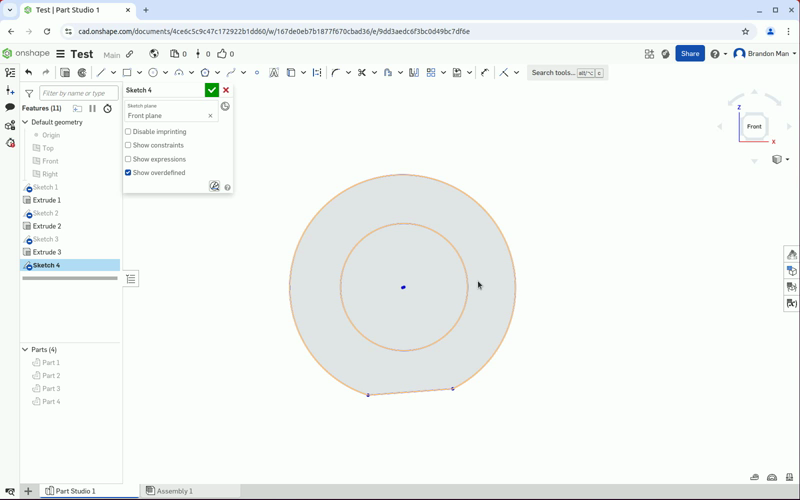
scroll(6)
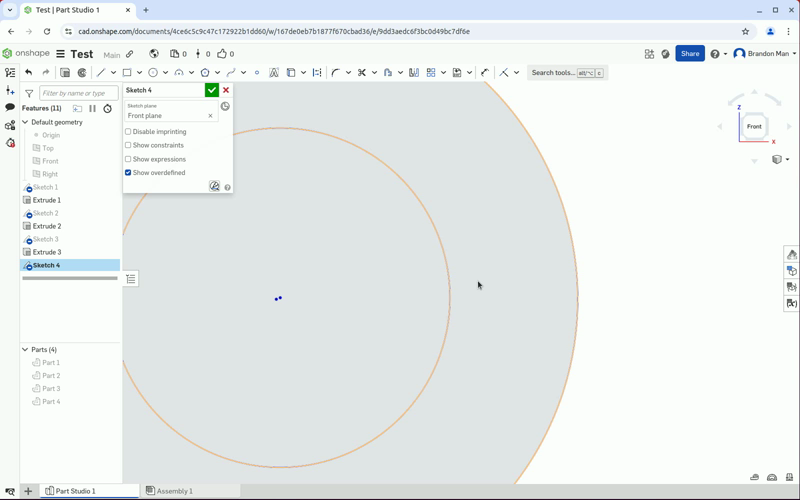
click(478, 280)
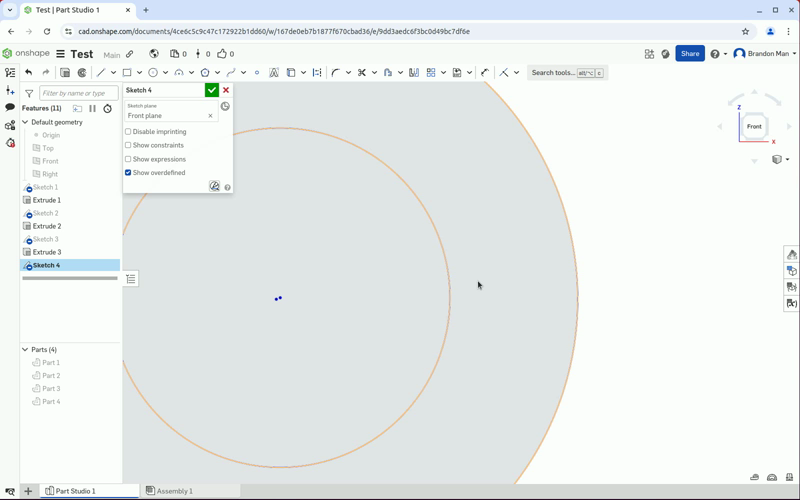
scroll(-6)
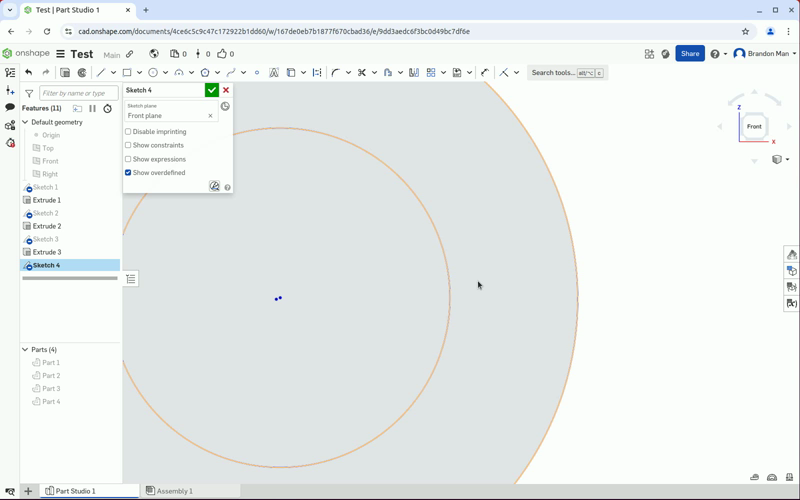
scroll(-6)
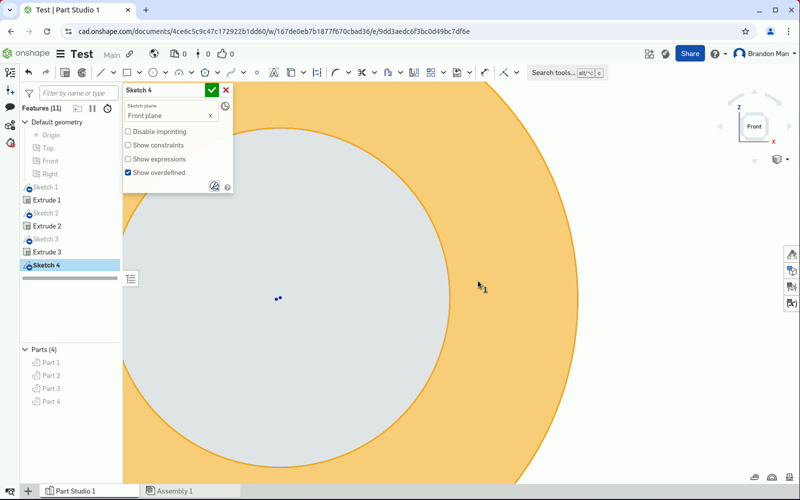
scroll(-6)
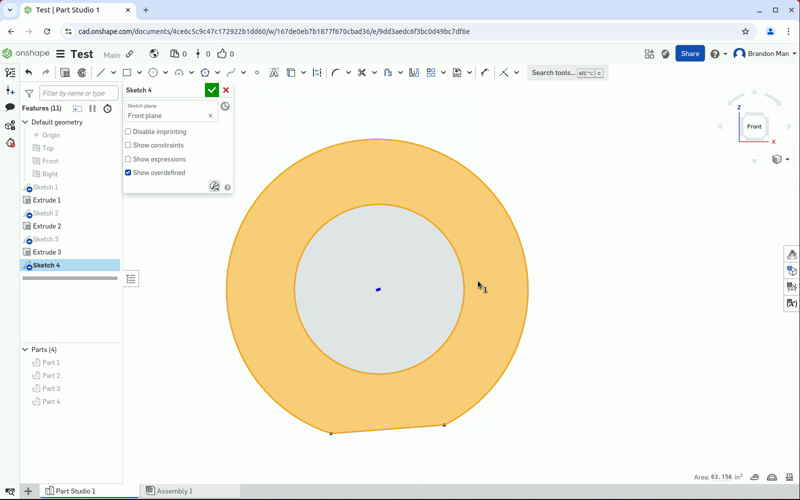
scroll(-6)
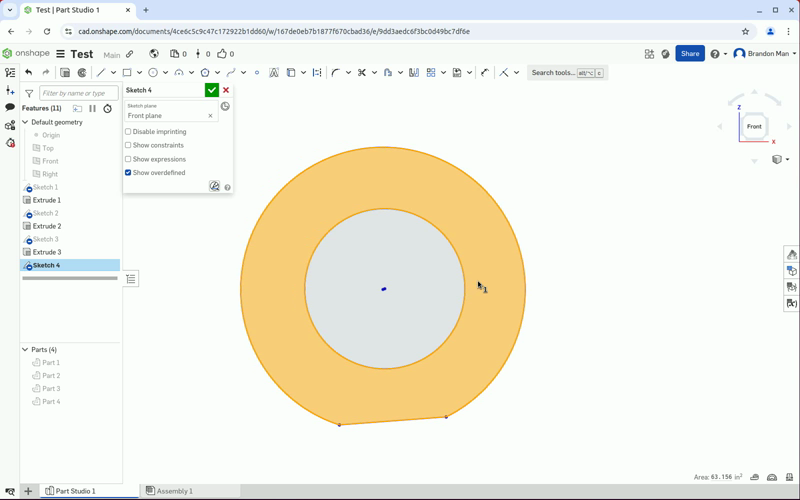
scroll(-6)
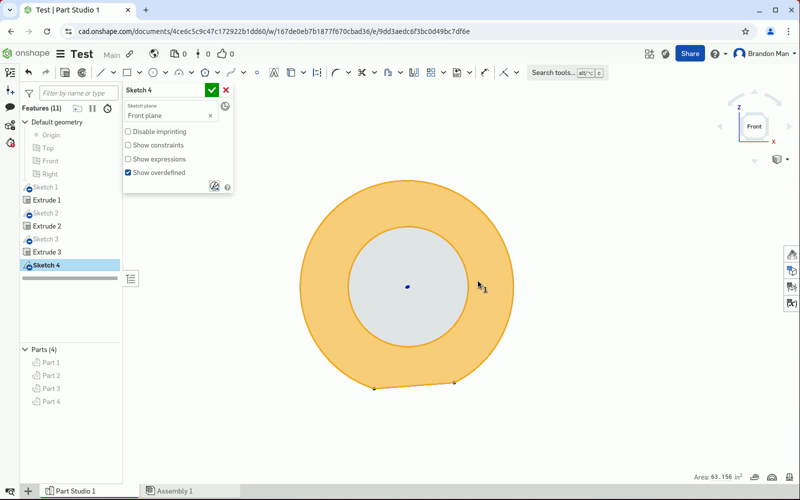
scroll(-6)
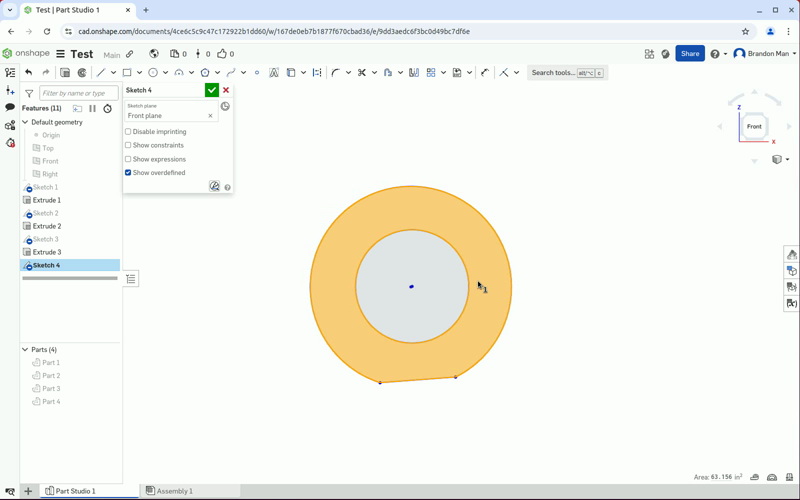
scroll(-6)
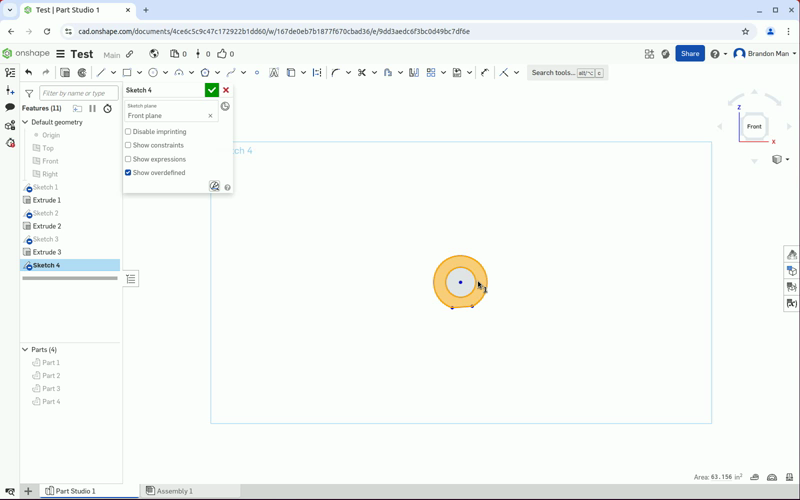
mouse_move(73, 352)
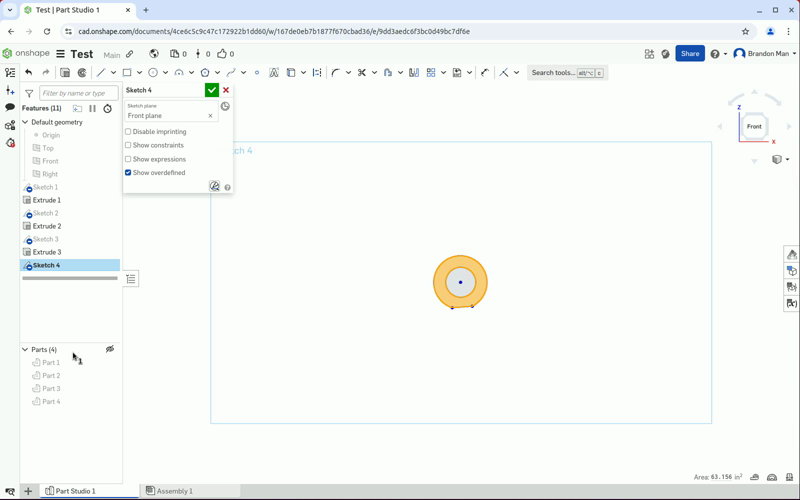
key(shift+y)
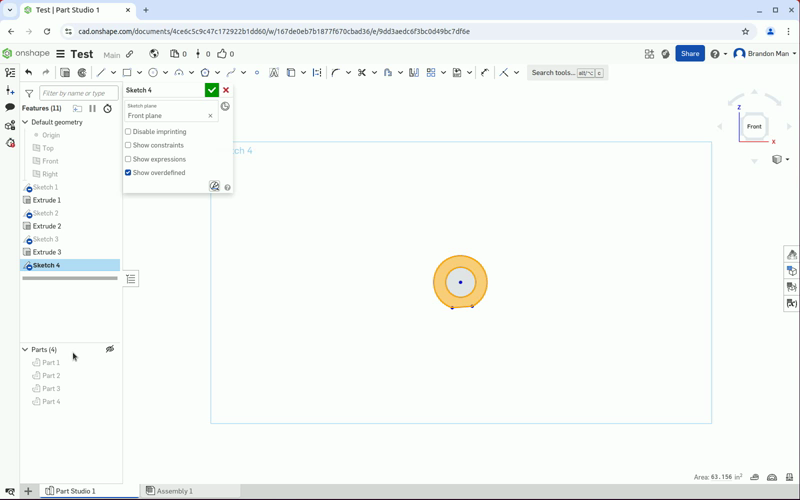
key(shift+e)
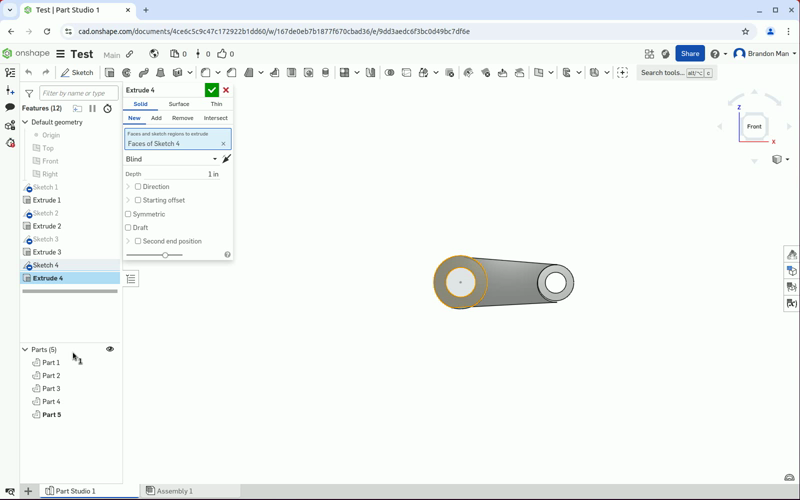
mouse_move(143, 106)
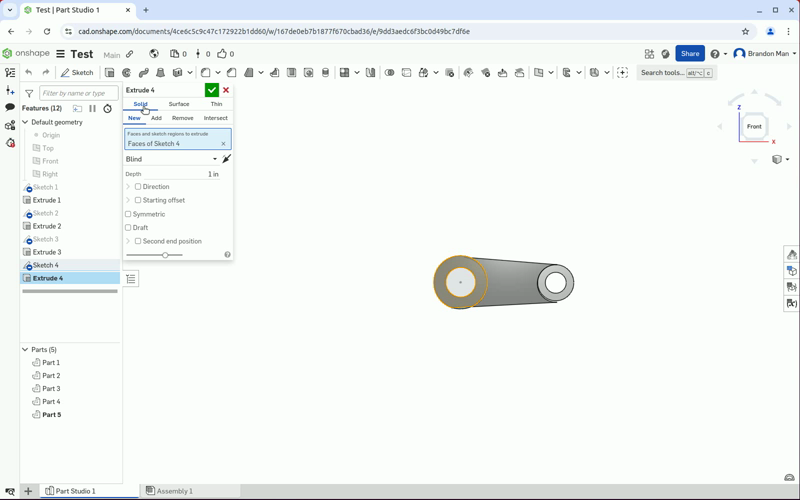
click(143, 106)
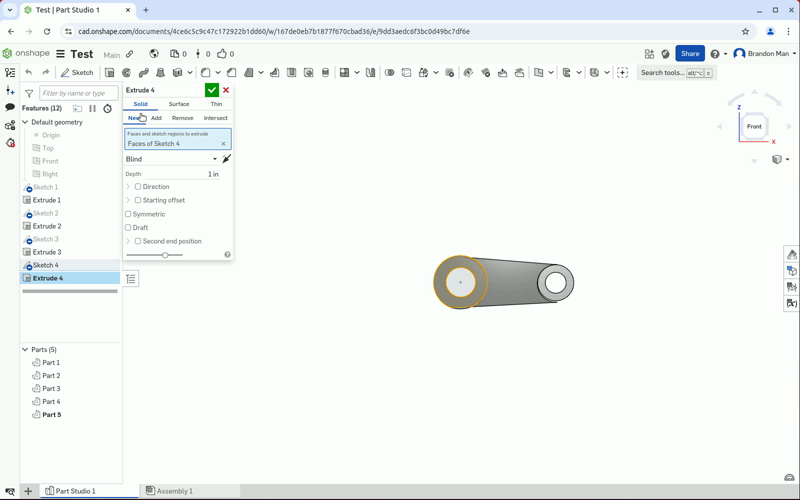
mouse_move(137, 120)
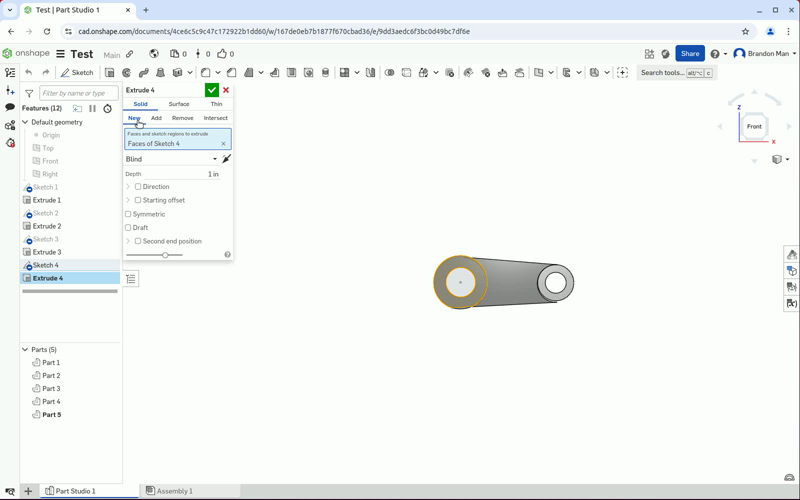
click(137, 120)
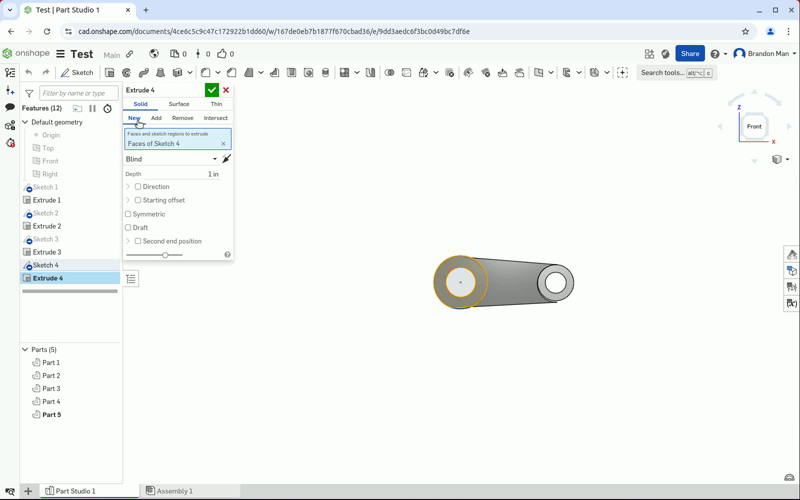
key(tab, 4)
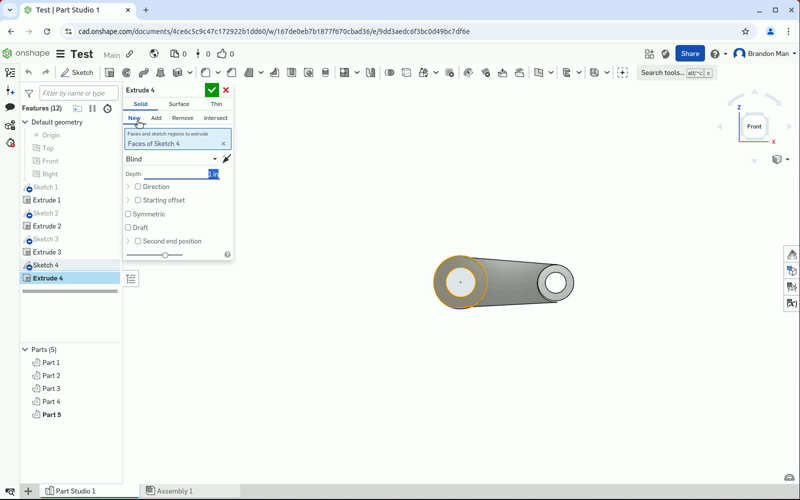
text(0.481)
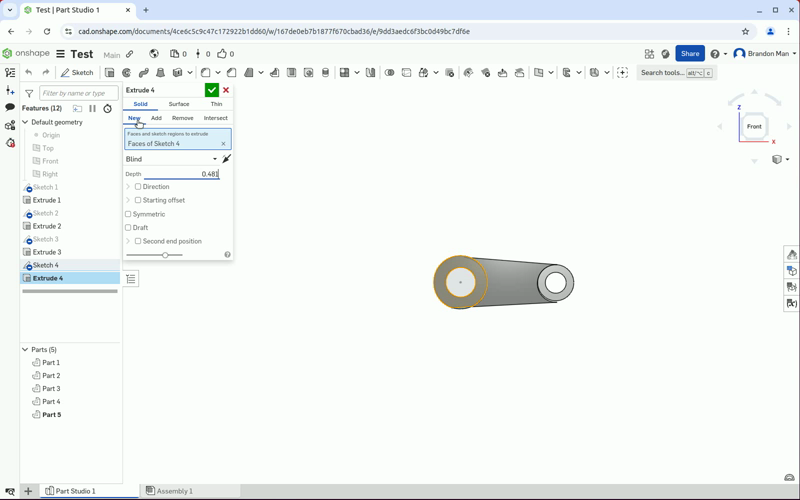
key(enter)
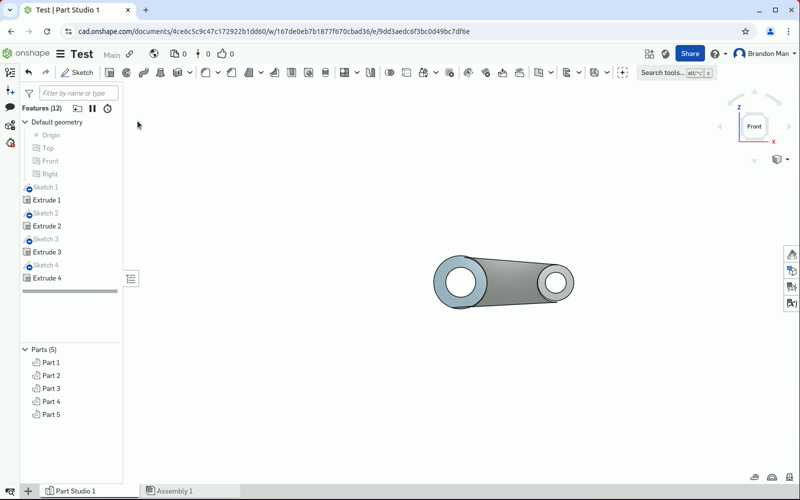
key(shift+h)
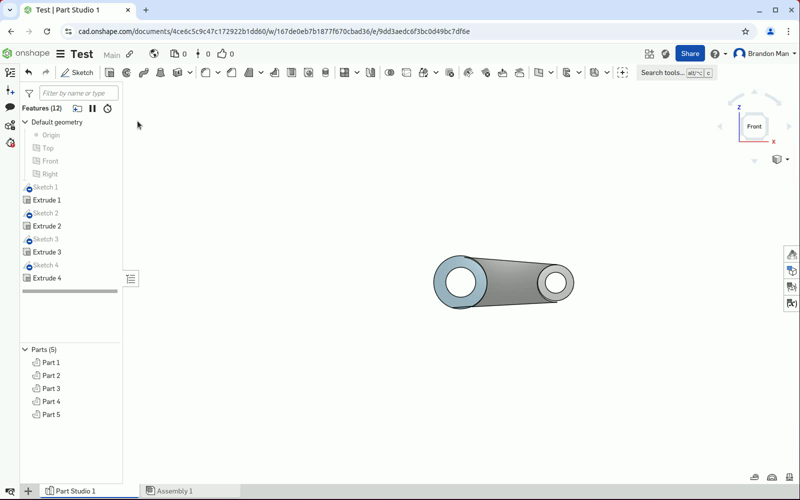
key(shift+h)
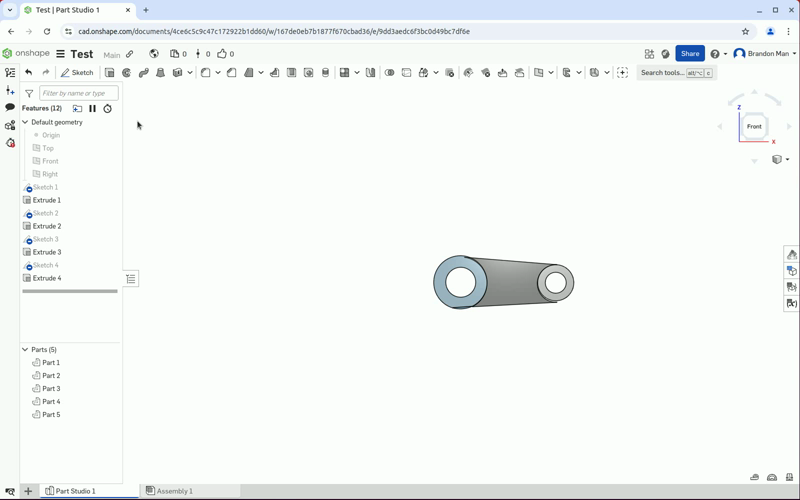
mouse_move(73, 189)
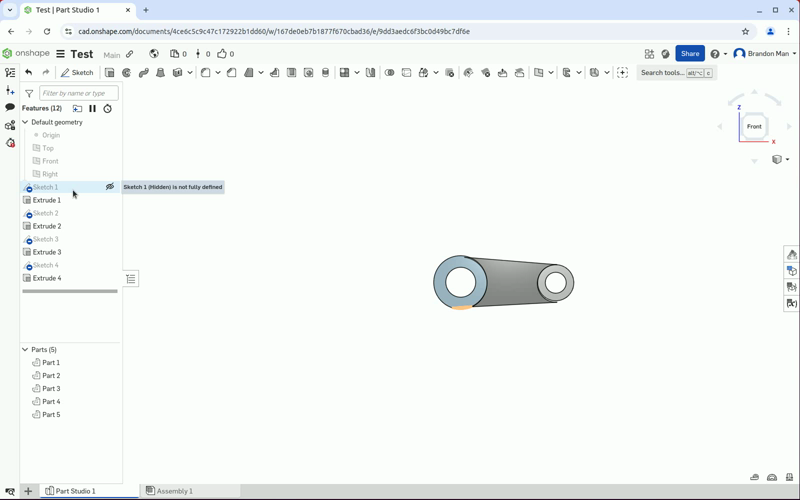
click(73, 189)
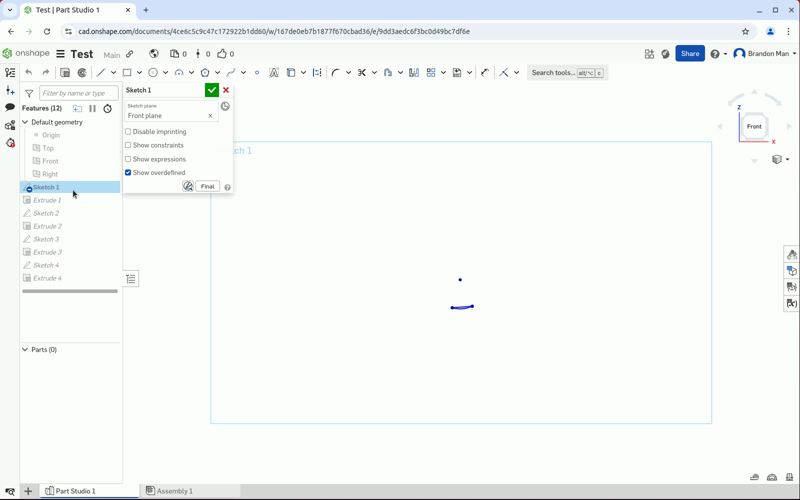
mouse_move(229, 92)
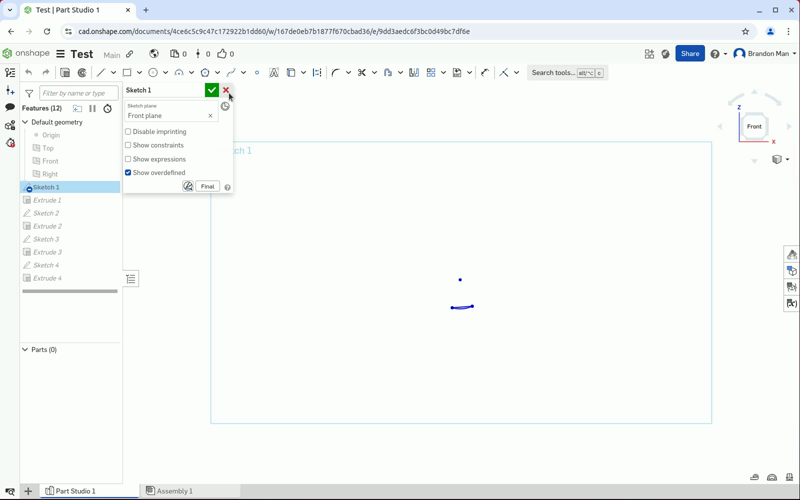
click(229, 92)
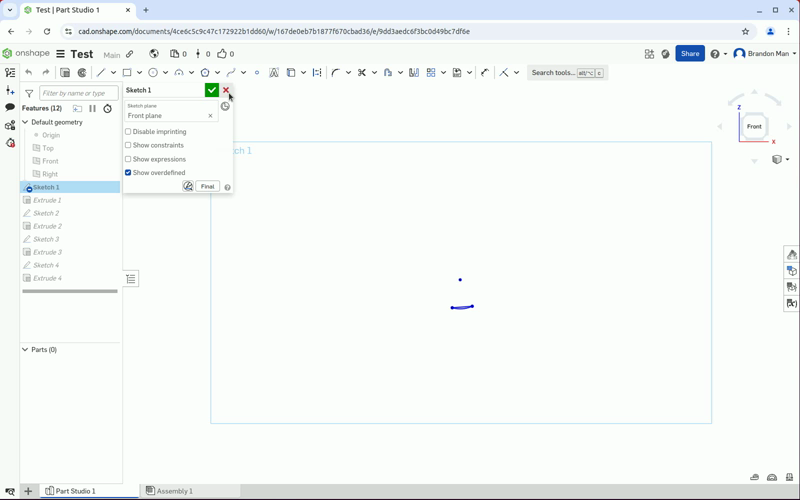
key(shift+s)
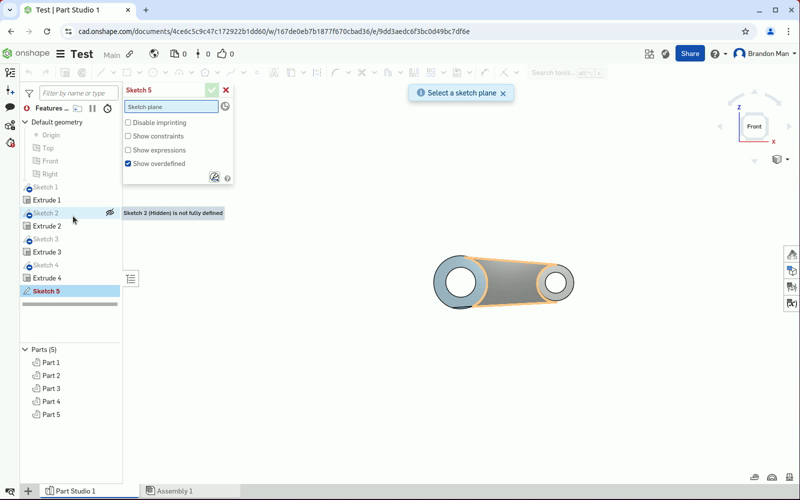
scroll(3)
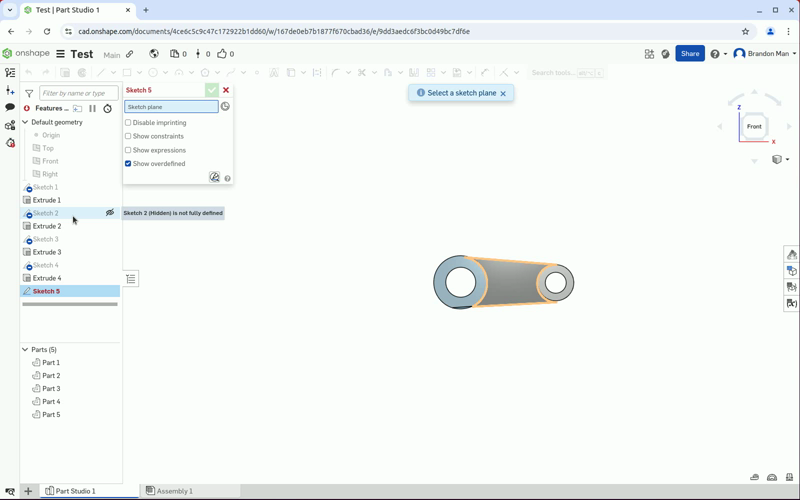
mouse_move(73, 163)
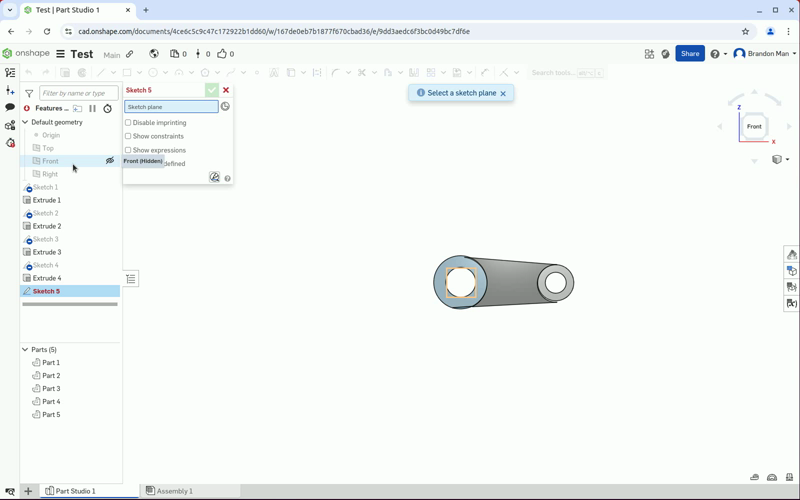
click(73, 163)
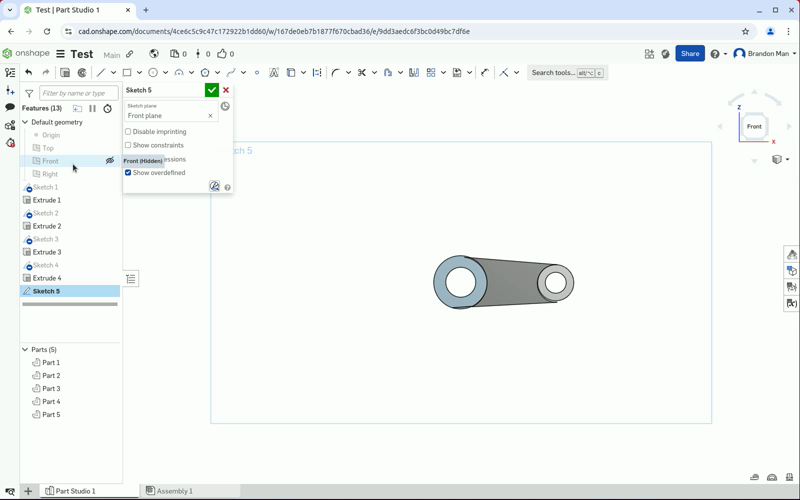
mouse_move(73, 352)
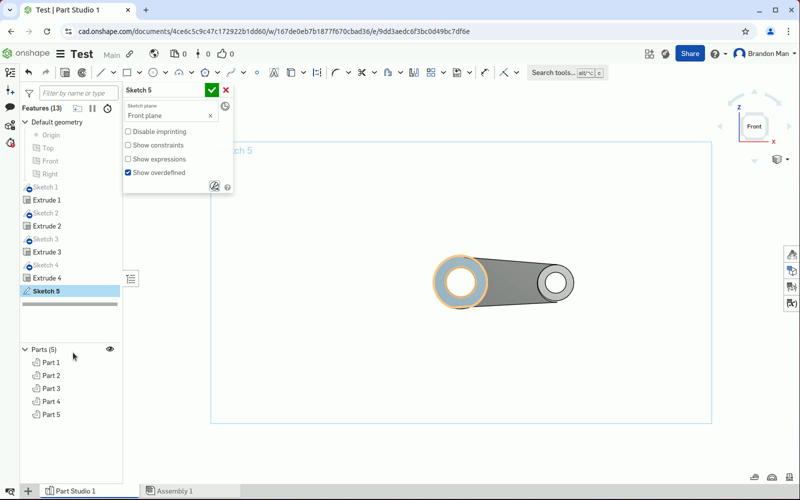
key(y)
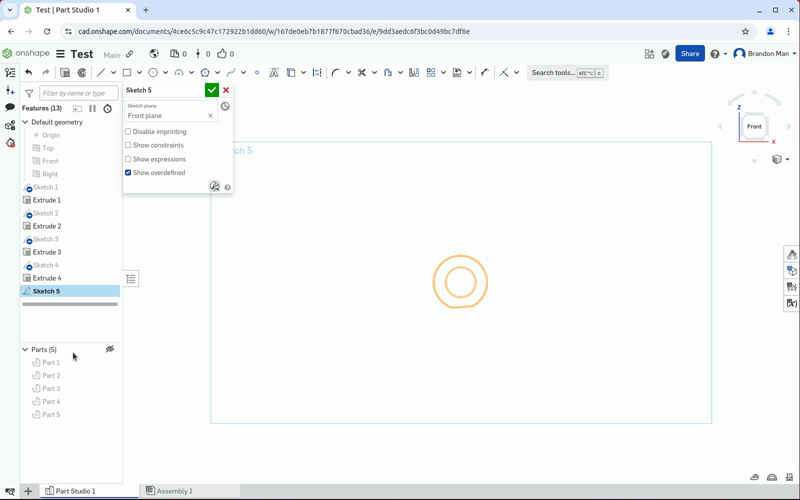
key(c)
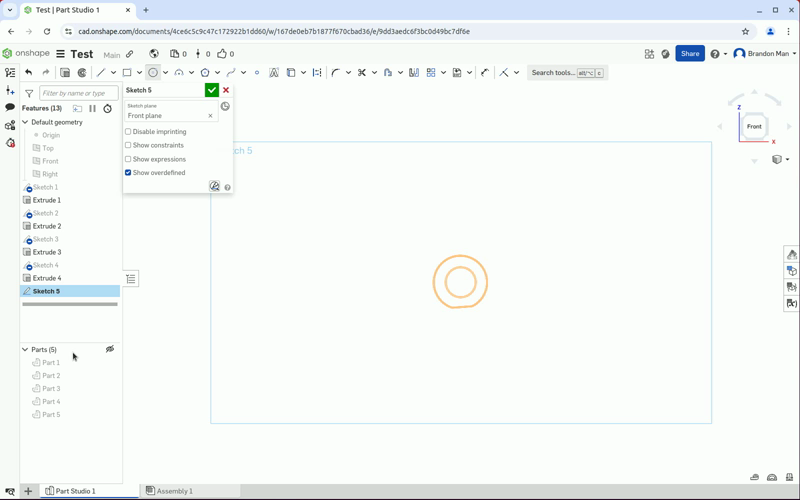
key_down(shift)
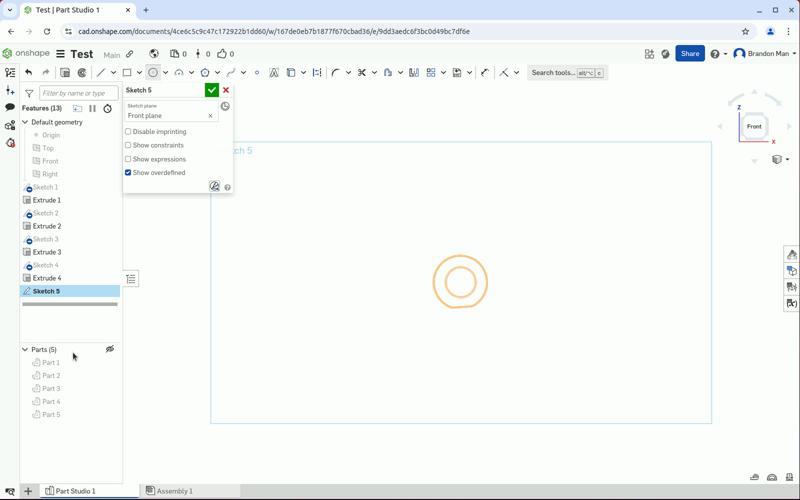
mouse_move(460, 282)
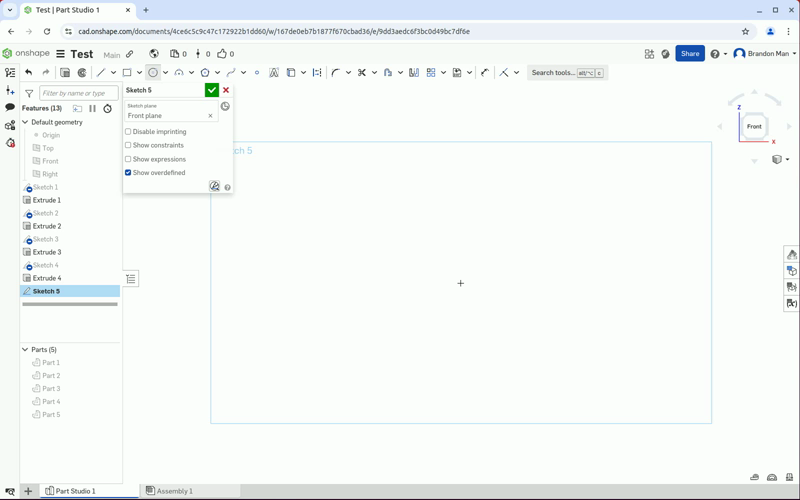
click(460, 282)
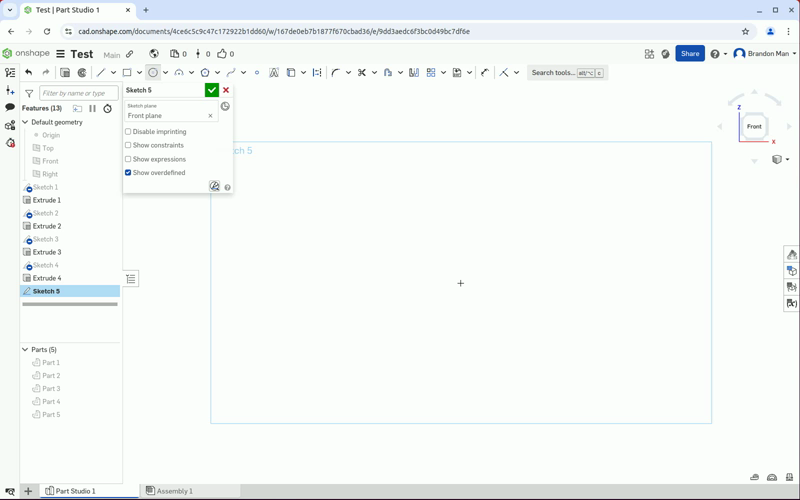
key_up(shift)
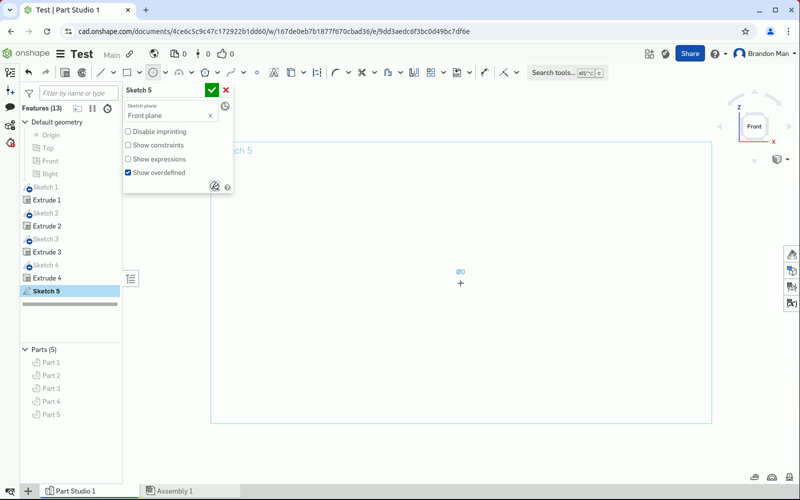
mouse_move(476, 282)
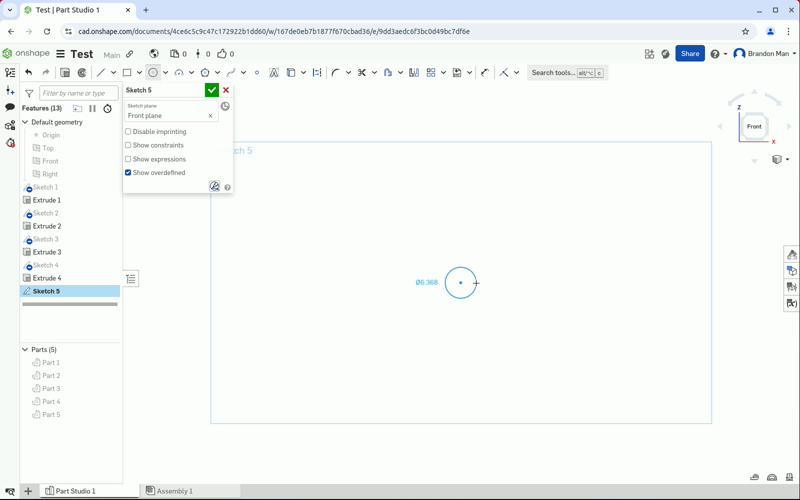
click(476, 282)
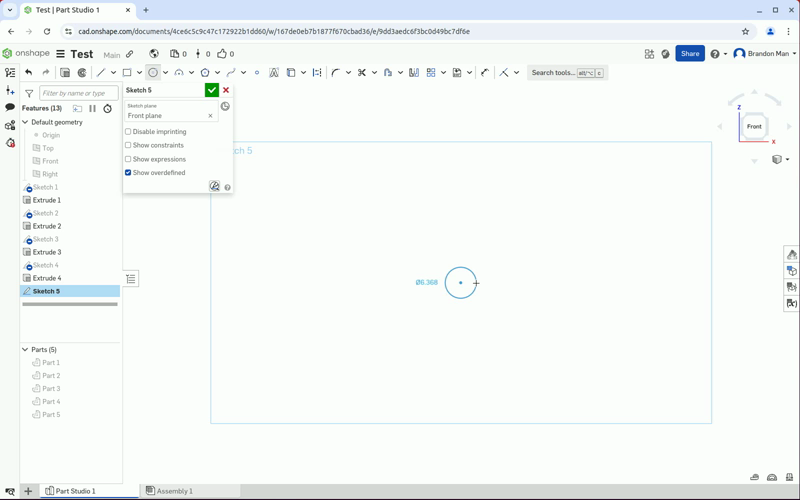
key(esc)
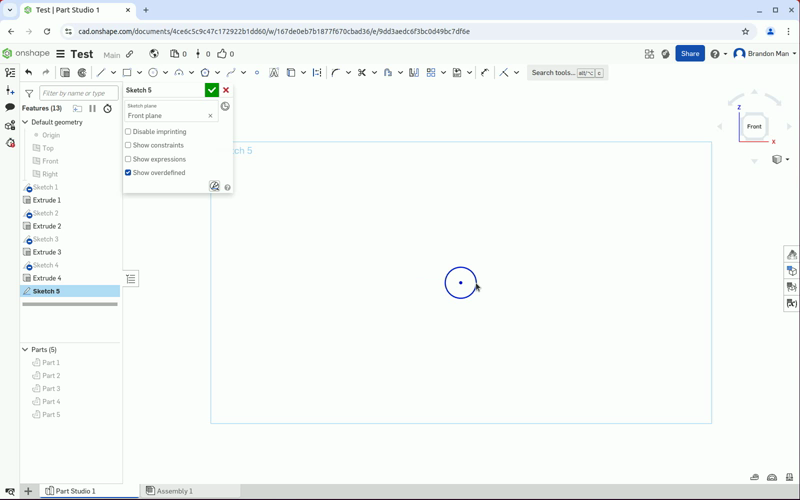
mouse_move(457, 282)
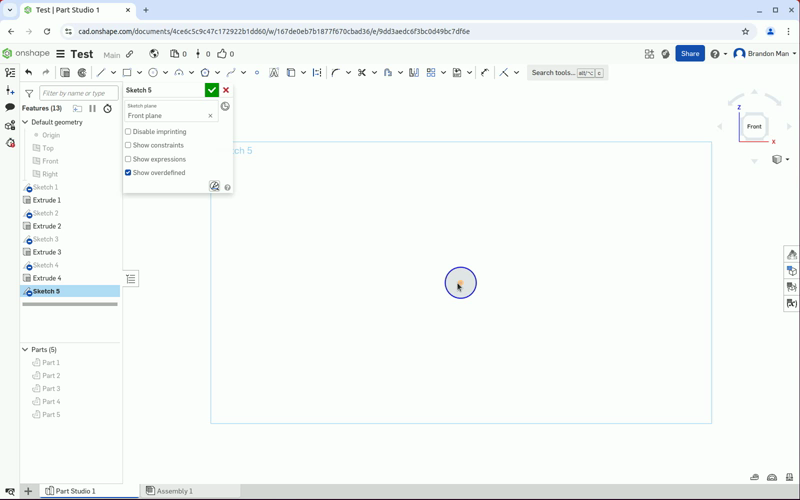
scroll(6)
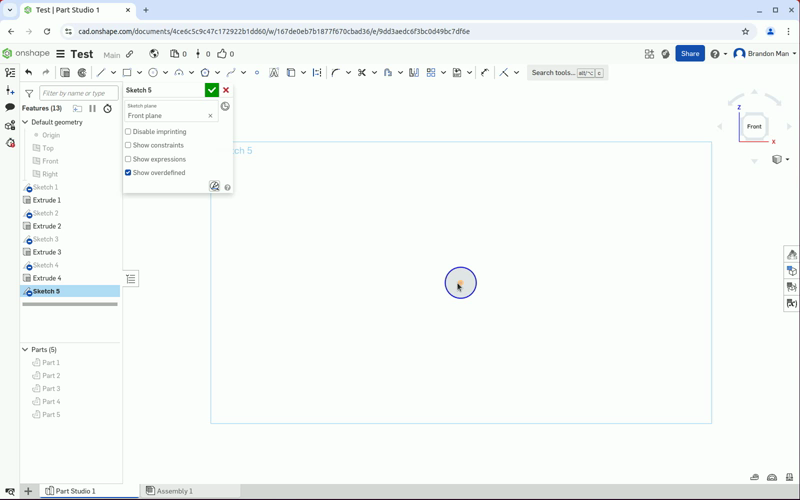
scroll(6)
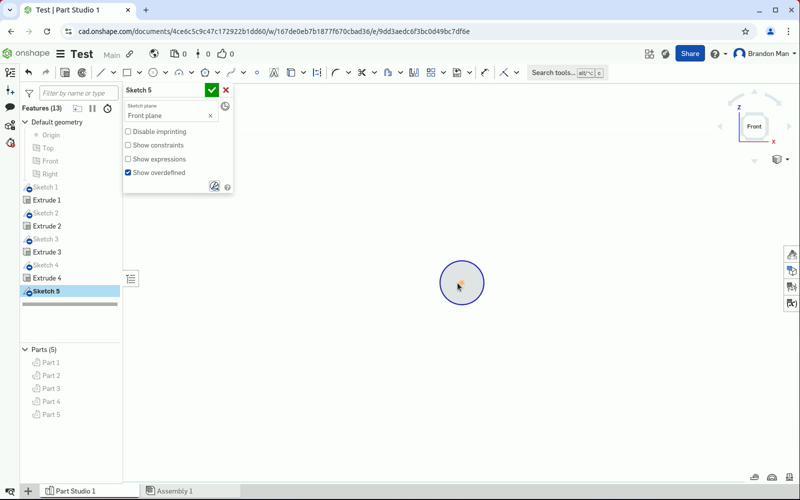
scroll(6)
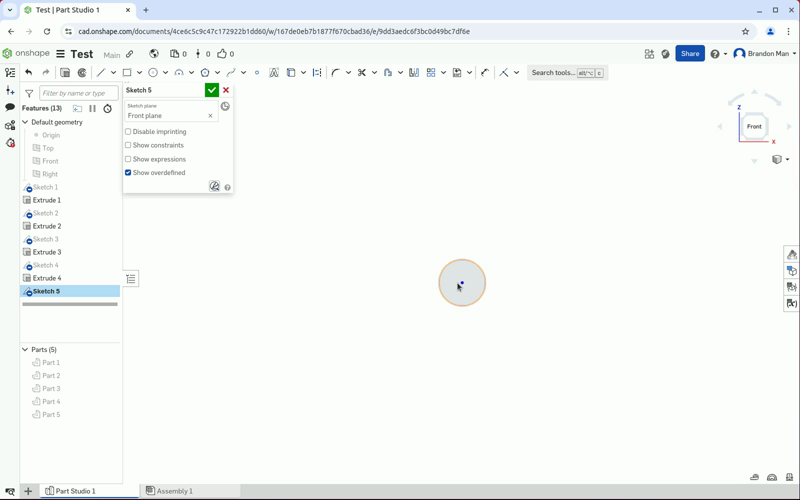
scroll(6)
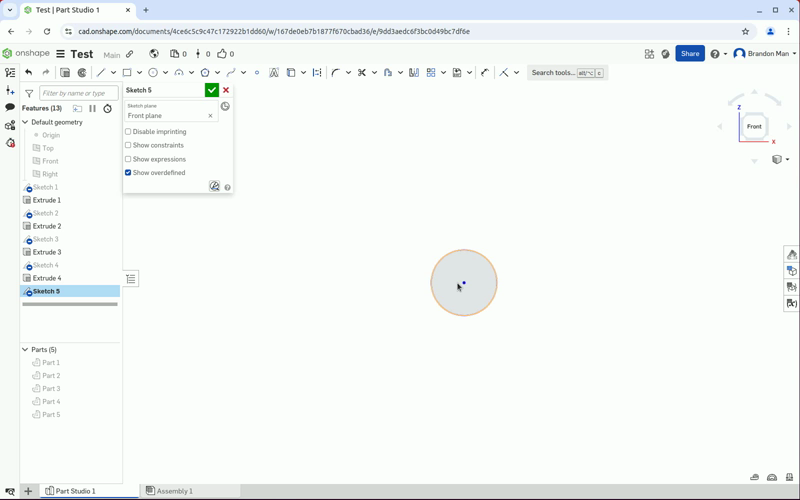
scroll(6)
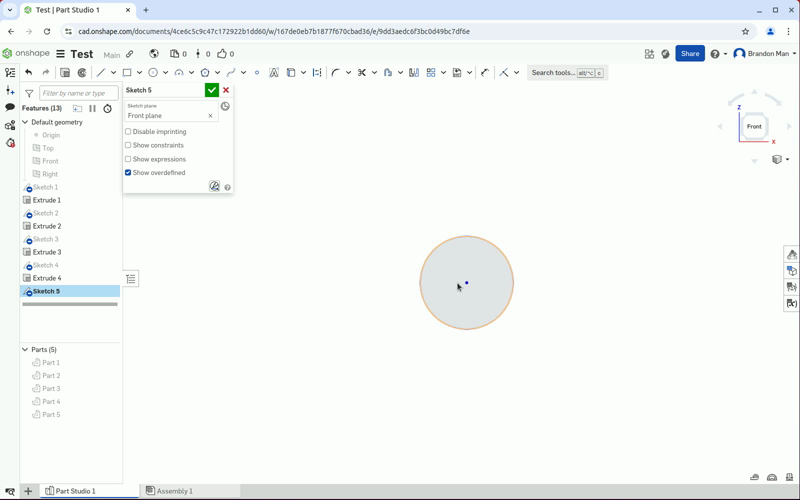
scroll(6)
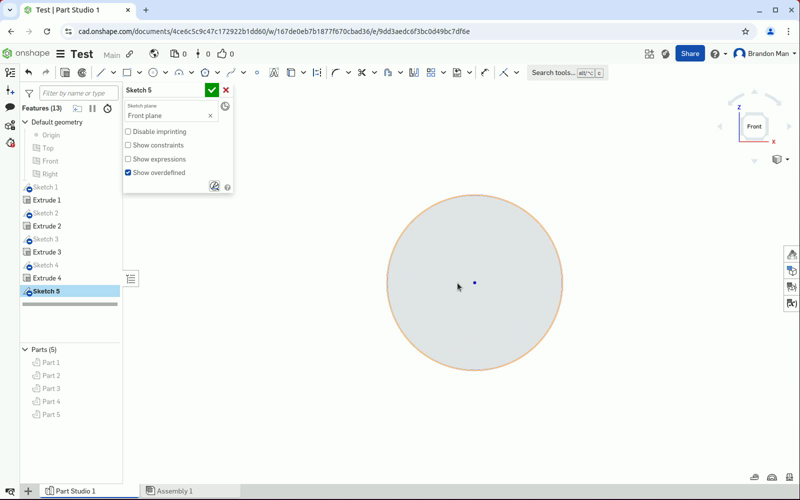
scroll(6)
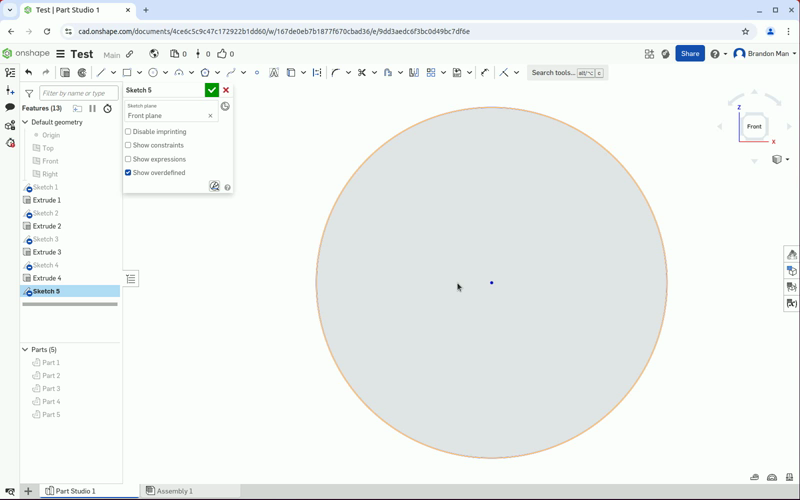
click(457, 282)
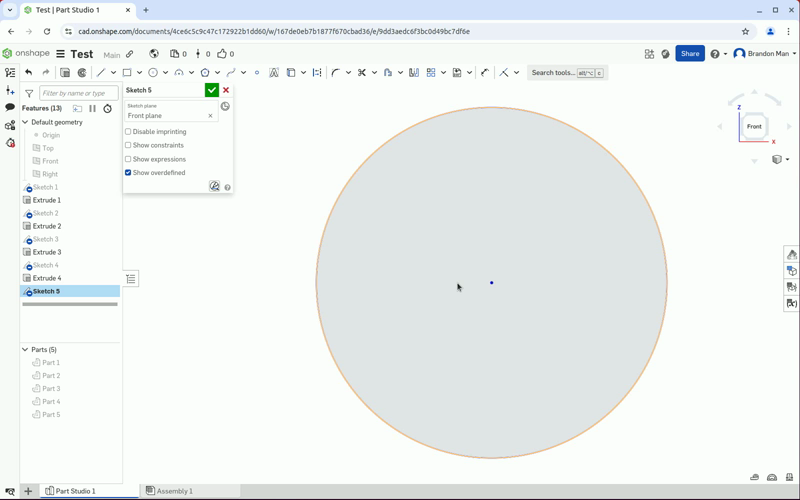
scroll(-6)
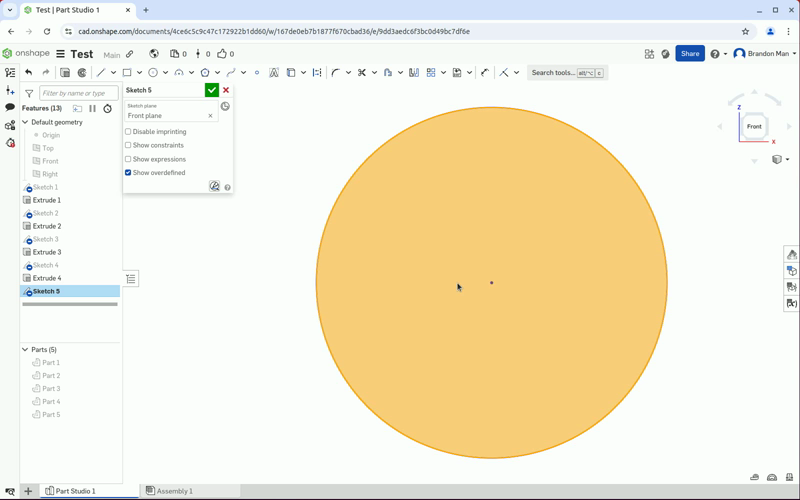
scroll(-6)
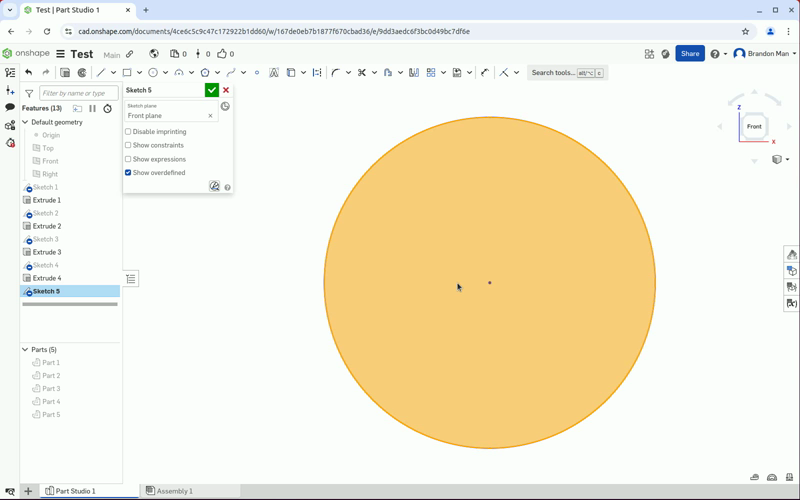
scroll(-6)
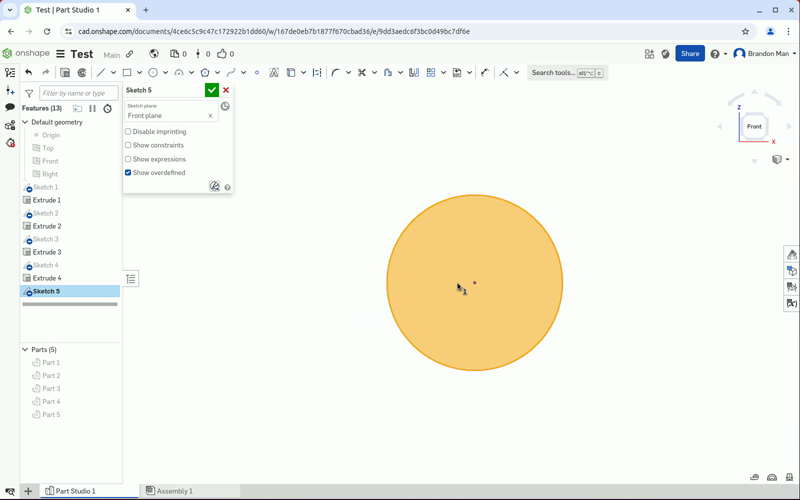
scroll(-6)
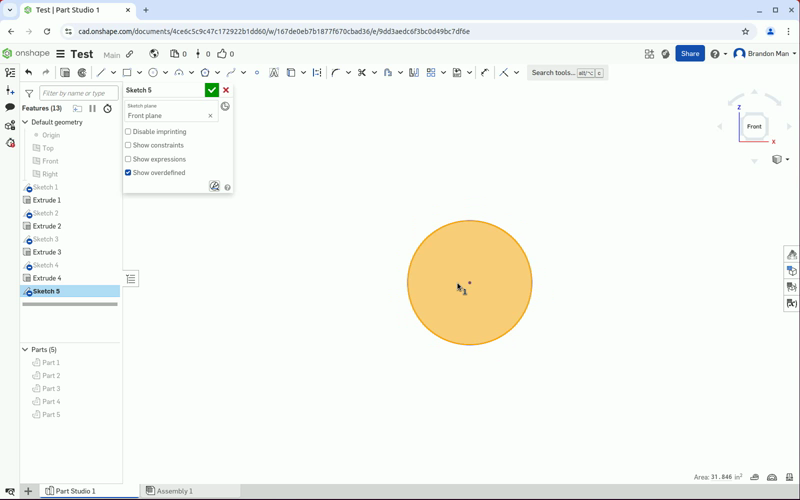
scroll(-6)
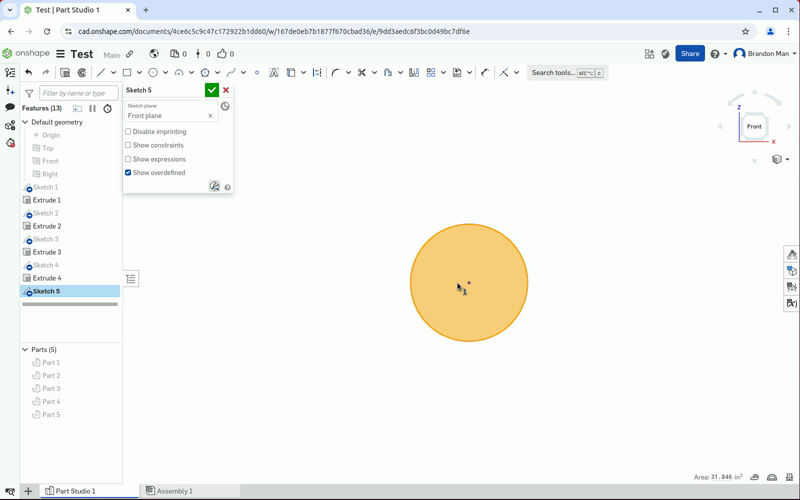
scroll(-6)
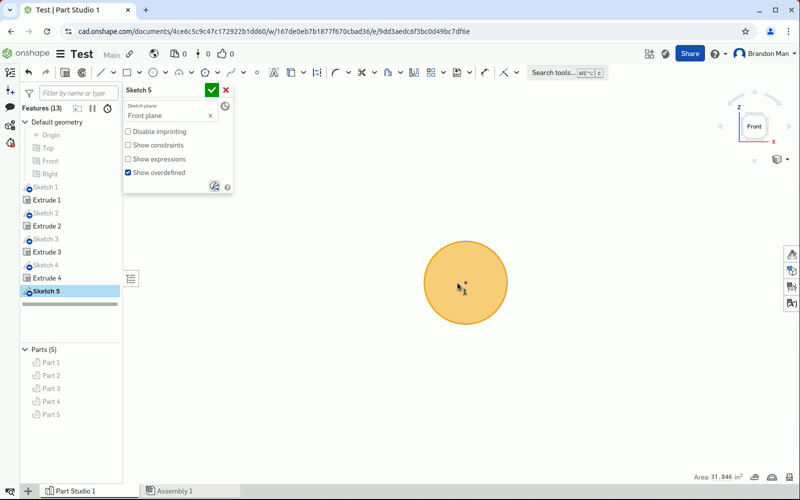
scroll(-6)
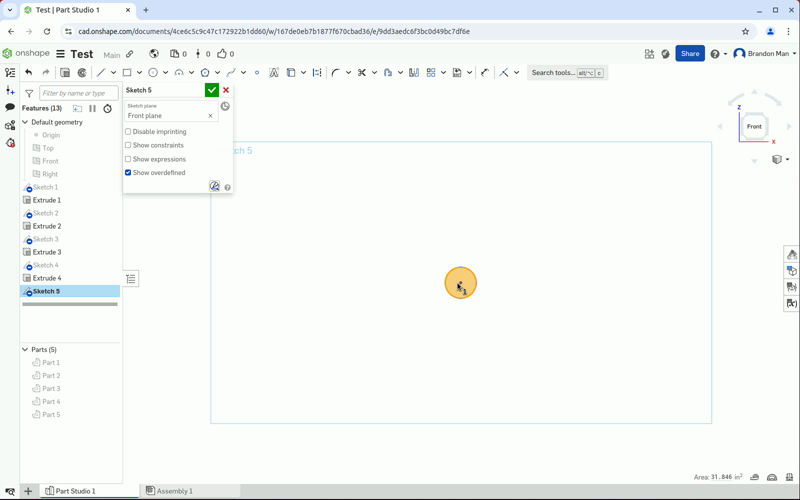
mouse_move(73, 352)
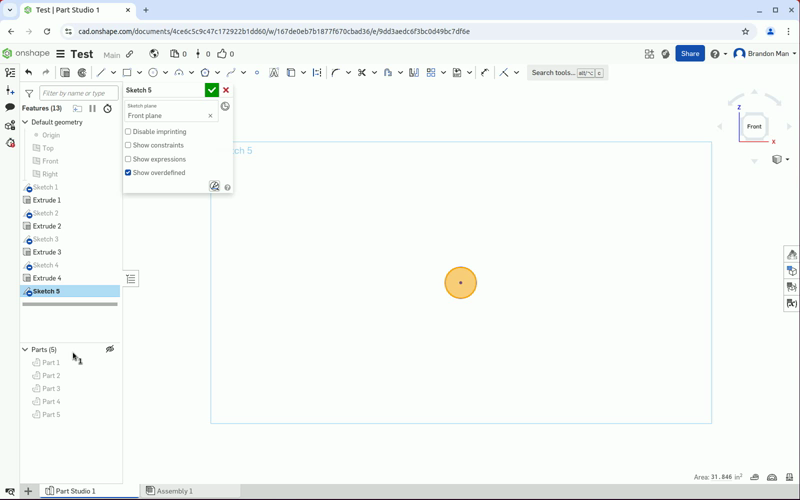
key(shift+y)
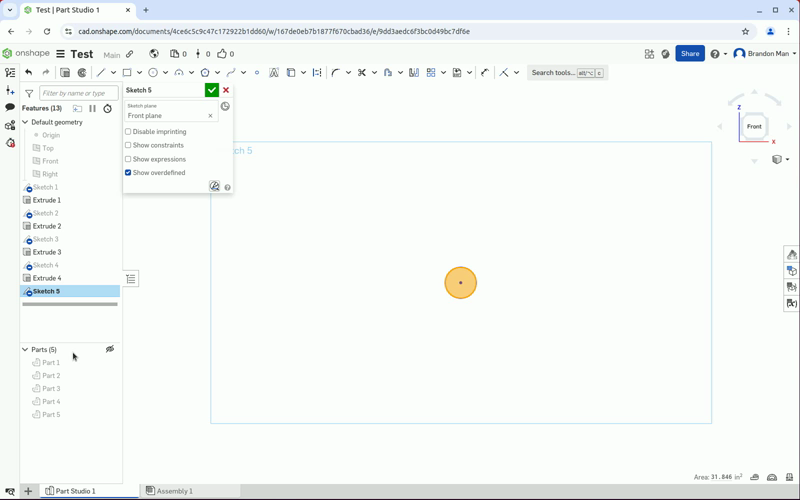
key(shift+e)
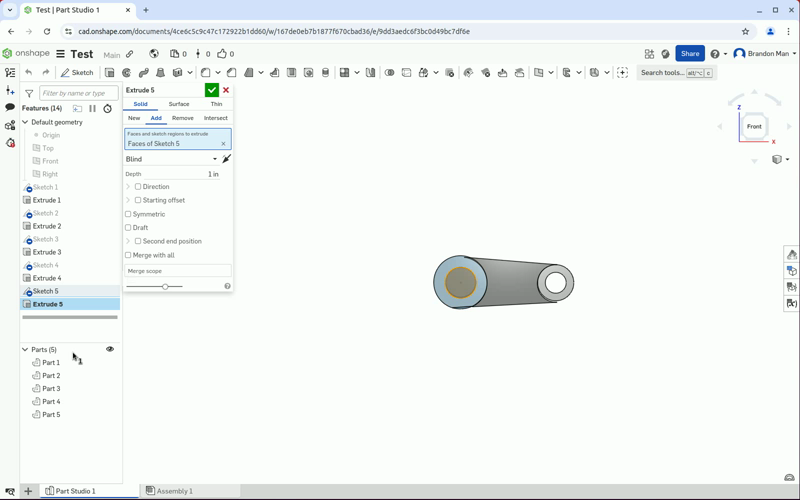
mouse_move(143, 106)
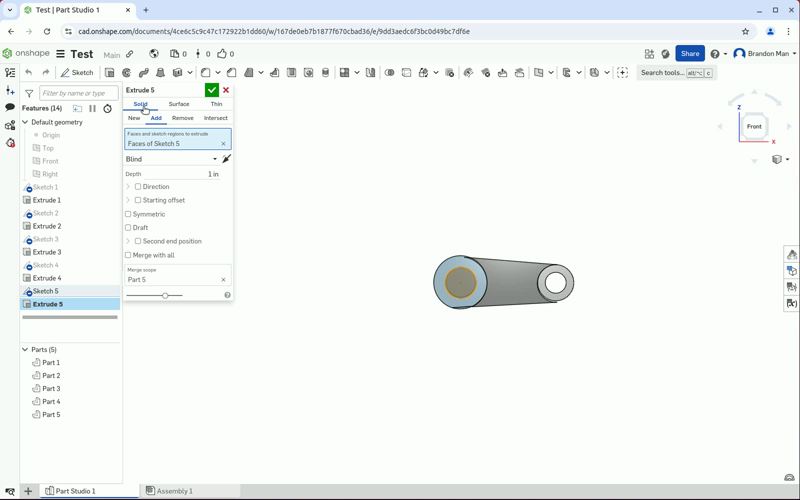
click(143, 106)
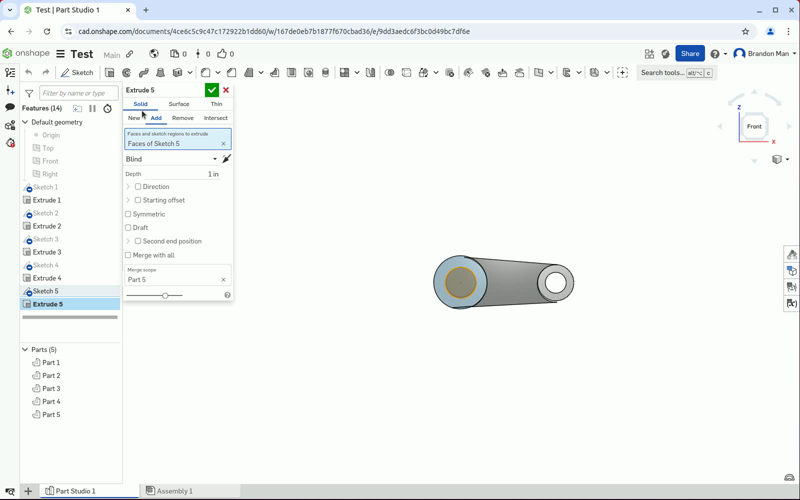
mouse_move(137, 120)
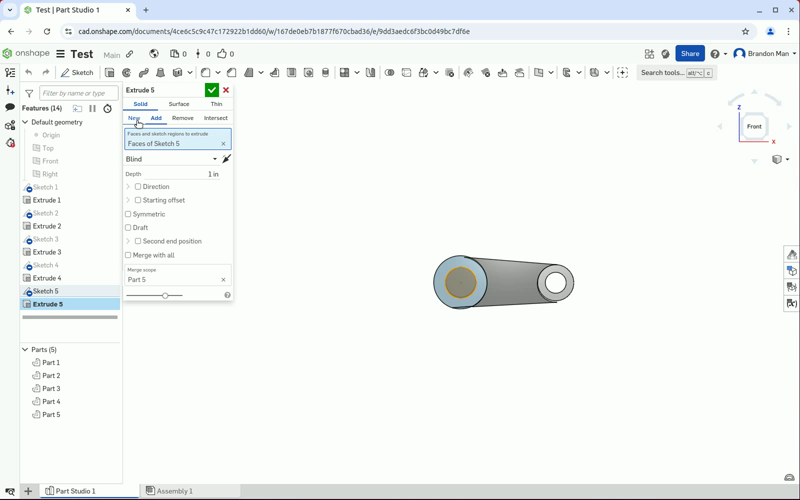
click(137, 120)
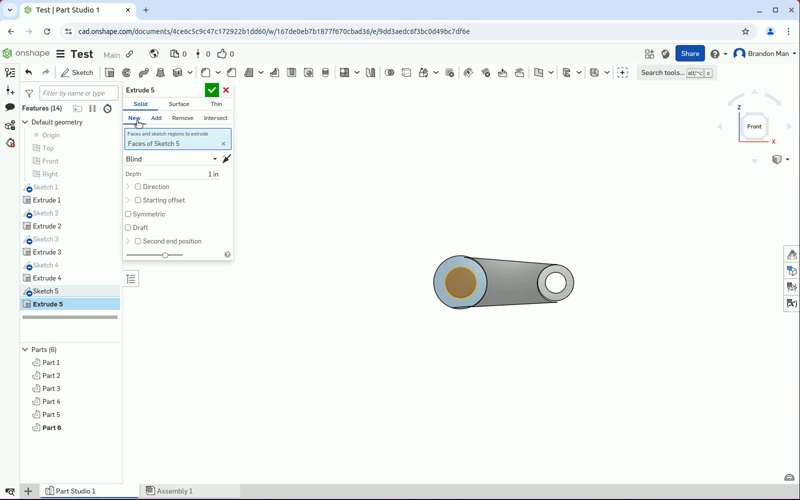
key(tab, 4)
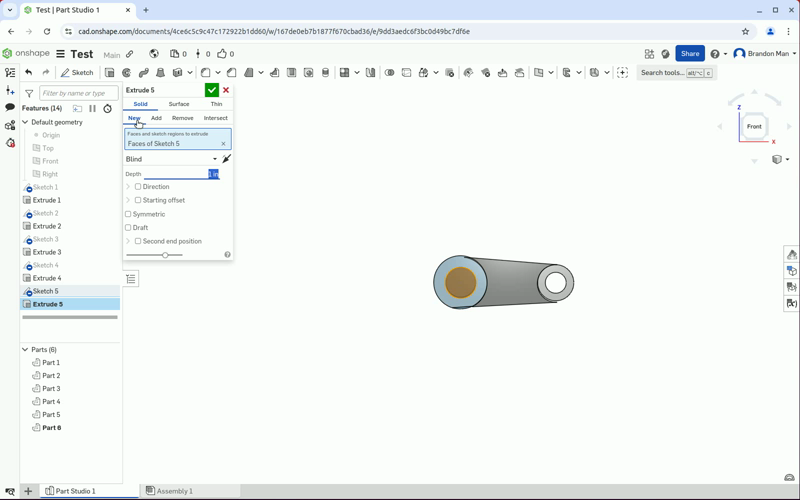
text(0.481)
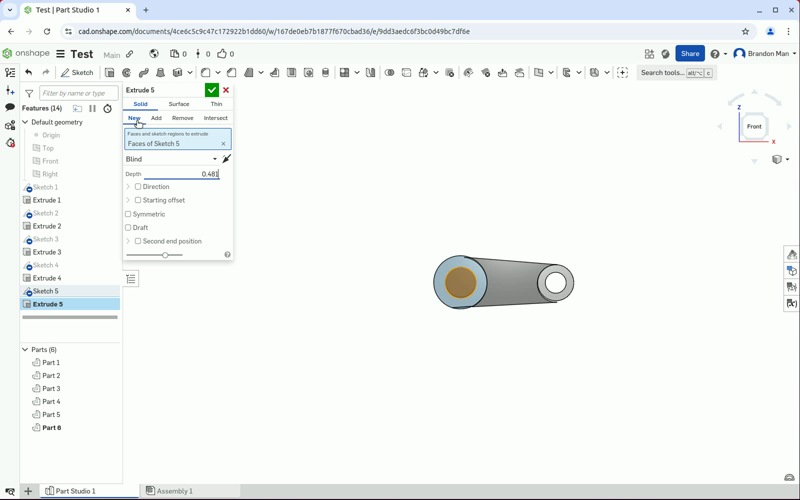
key(enter)
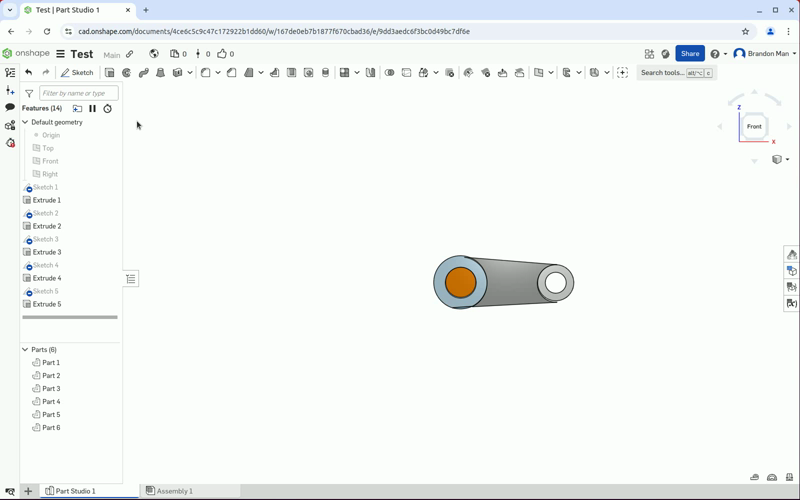
key(shift+h)
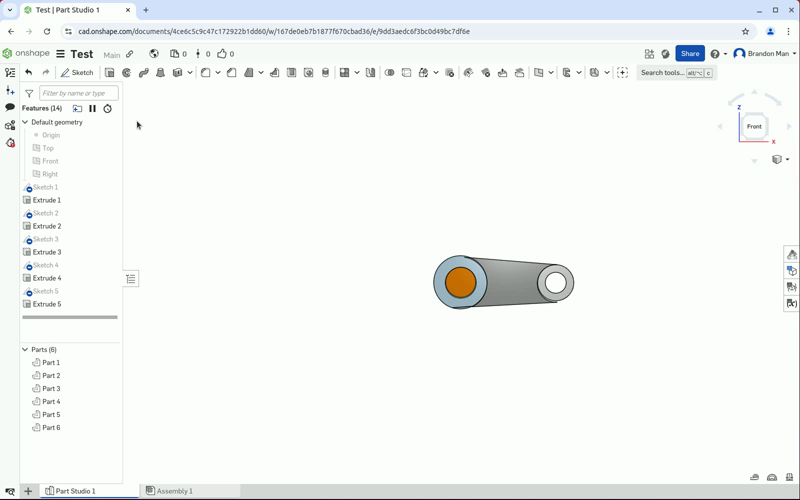
key(shift+h)
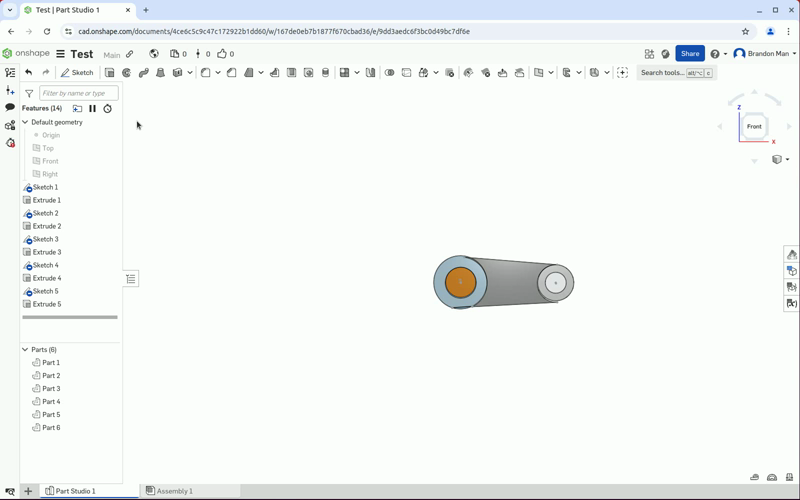
key(shift+7)
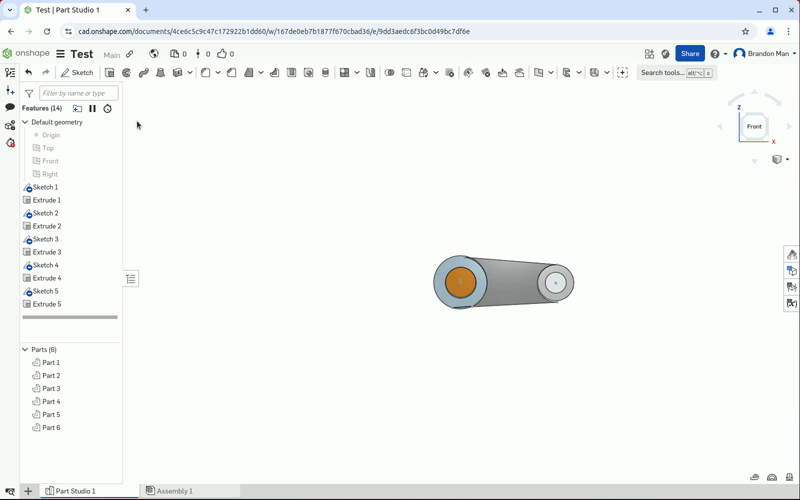
key(left, 2)
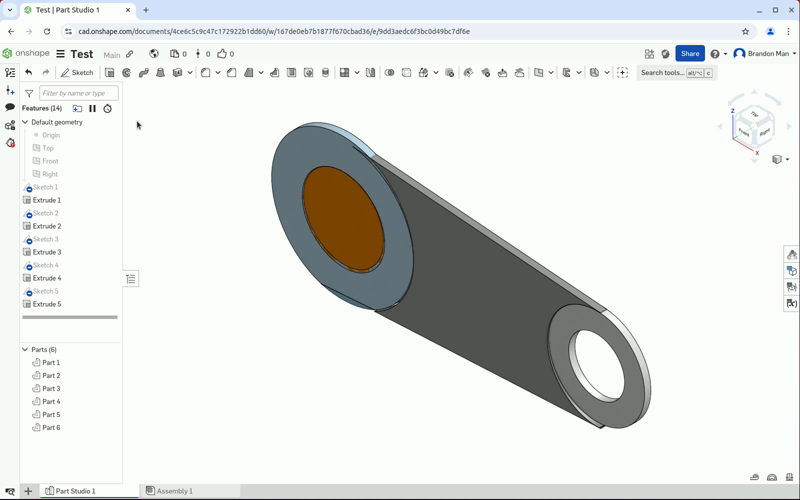
key(down, 2)
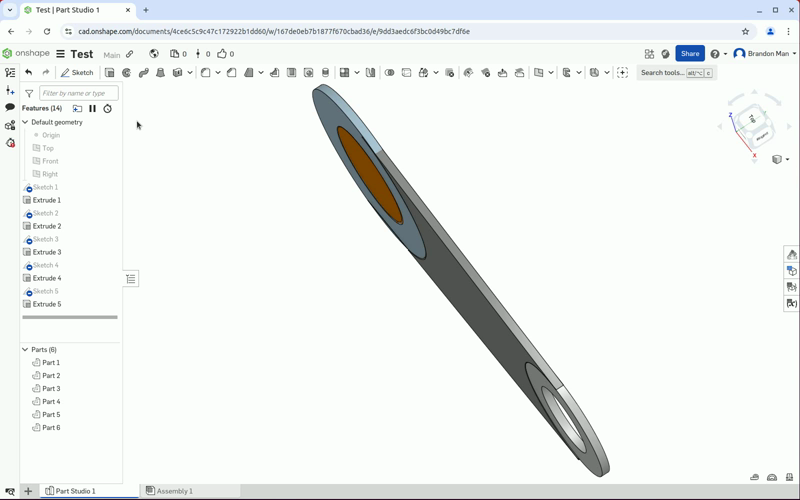
key(up, 2)
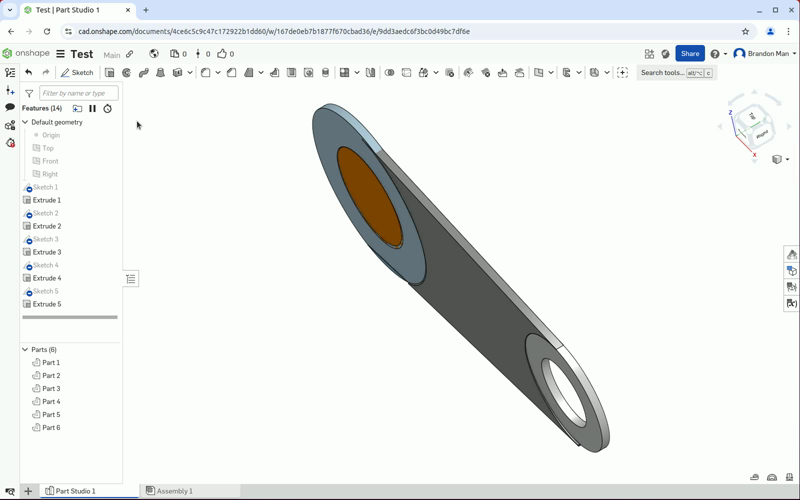
key(right, 2)
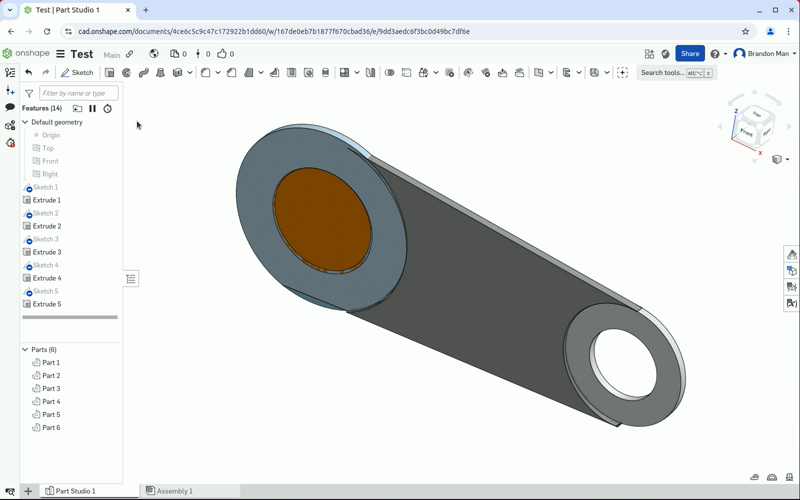
mouse_move(73, 189)
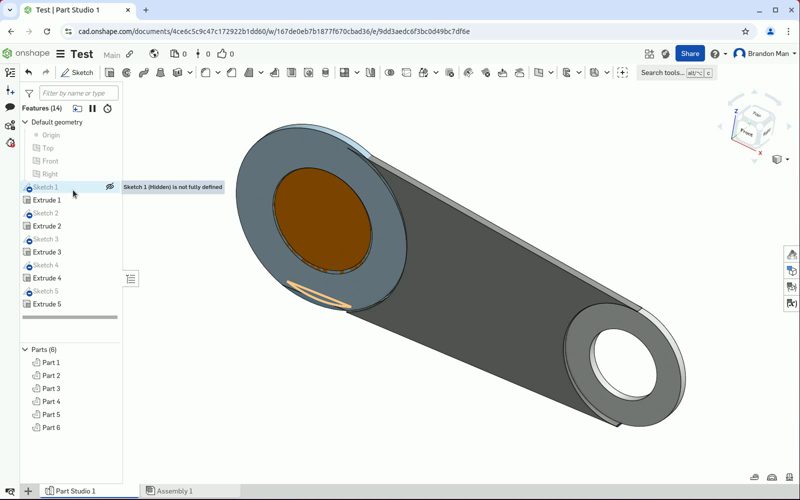
click(73, 189)